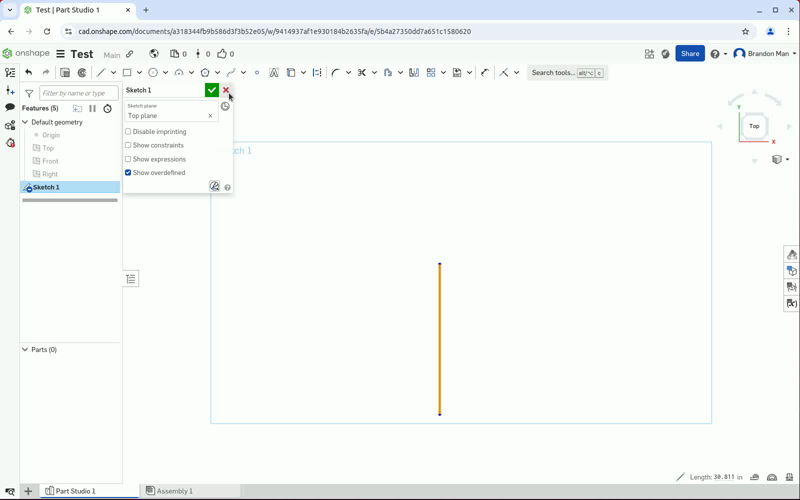
key(shift+h)
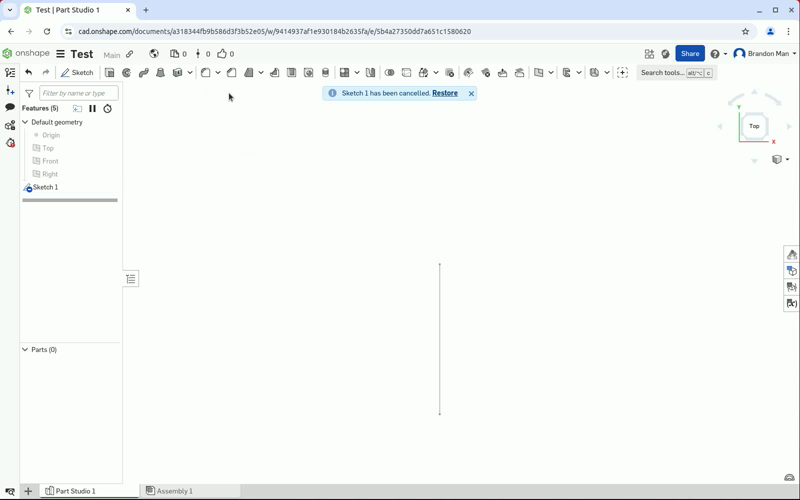
key(shift+s)
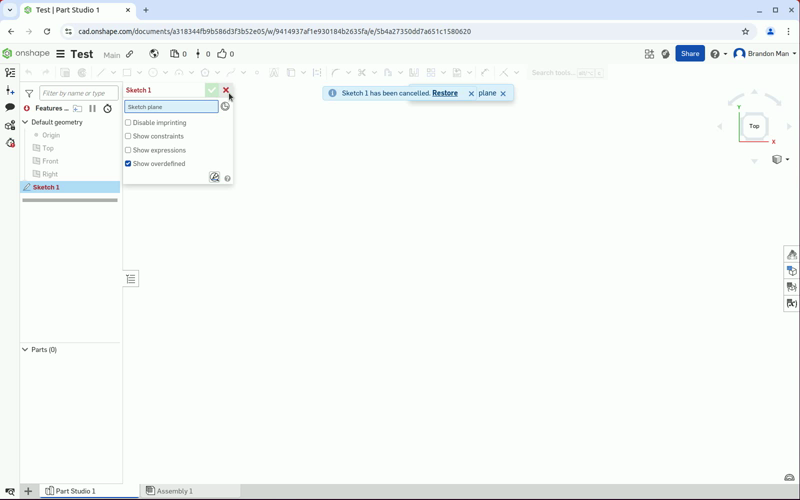
mouse_move(73, 150)
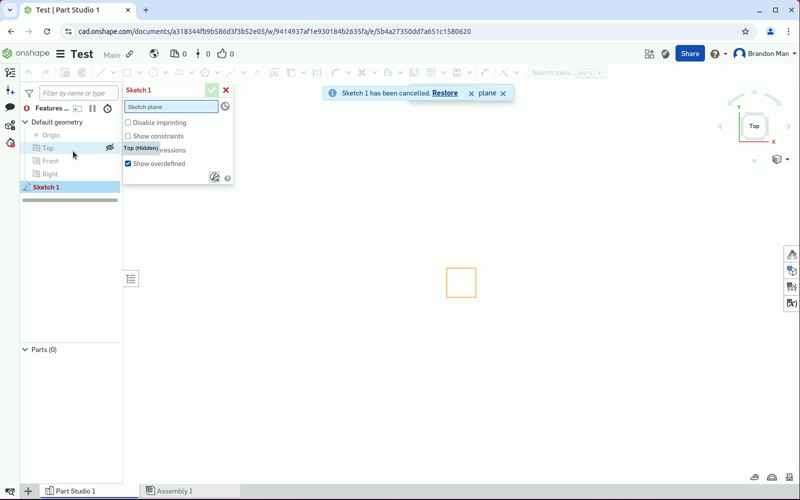
click(73, 150)
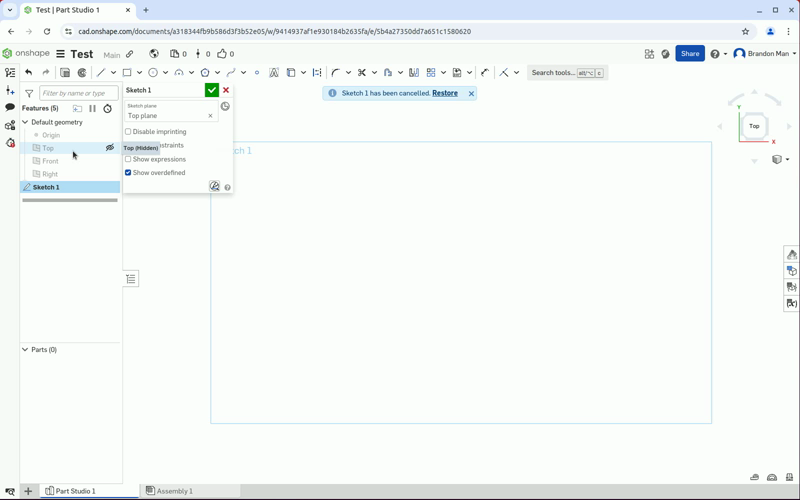
mouse_move(73, 352)
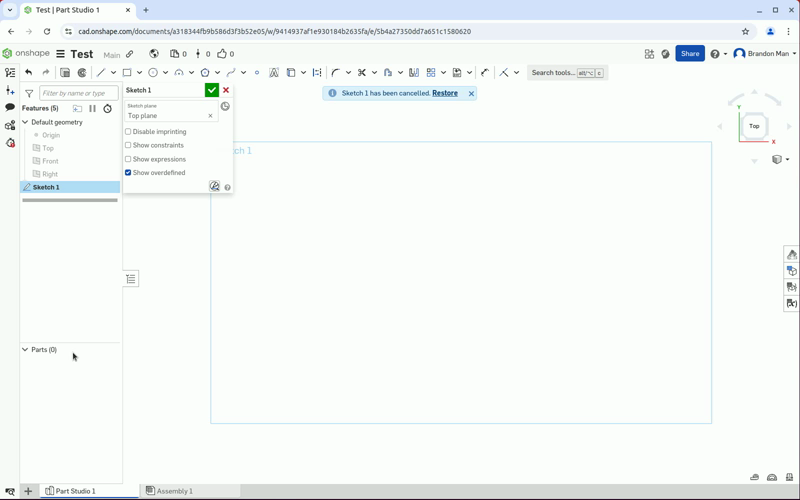
key(y)
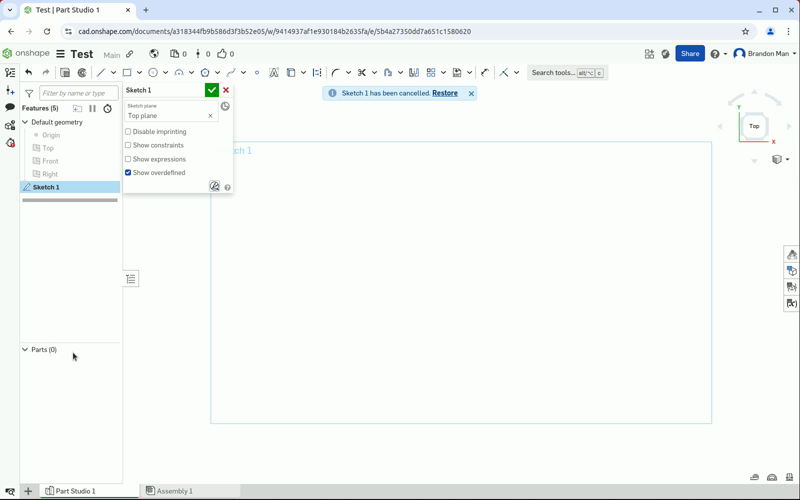
key(l)
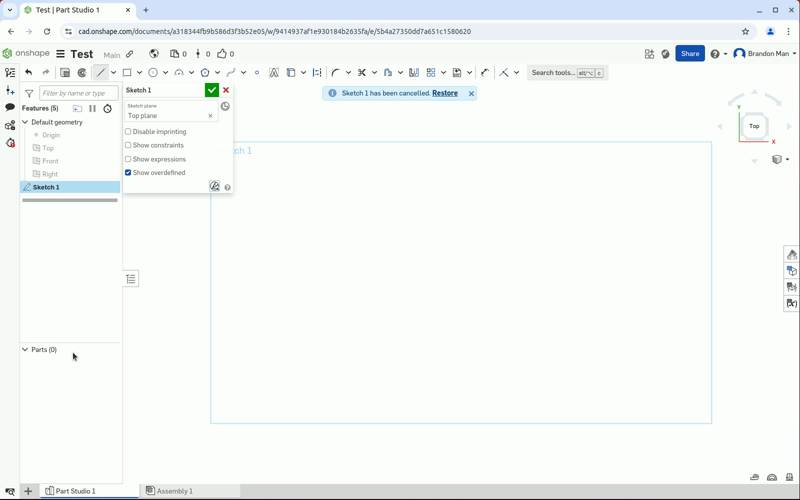
key_down(shift)
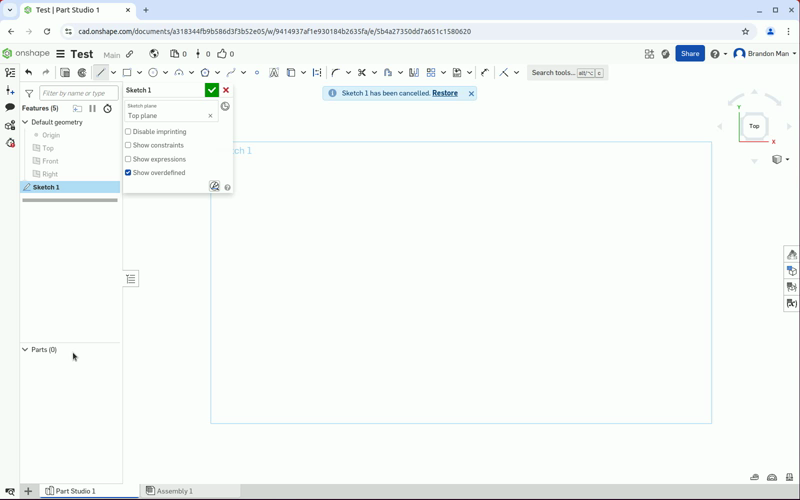
mouse_move(438, 292)
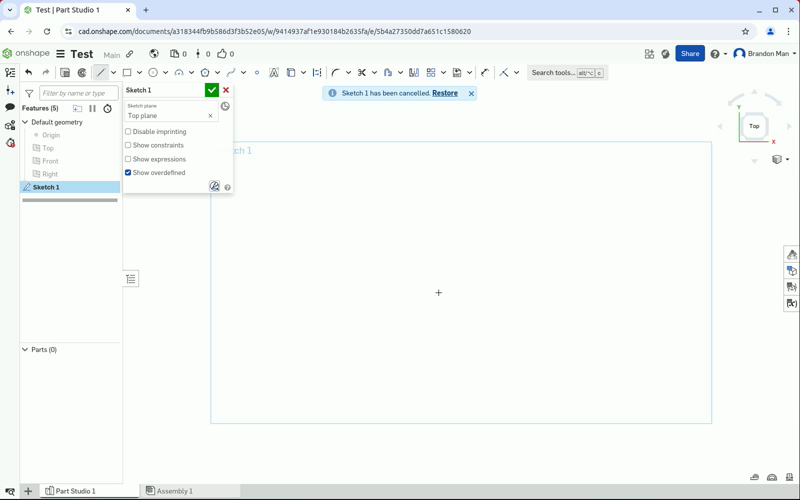
click(438, 292)
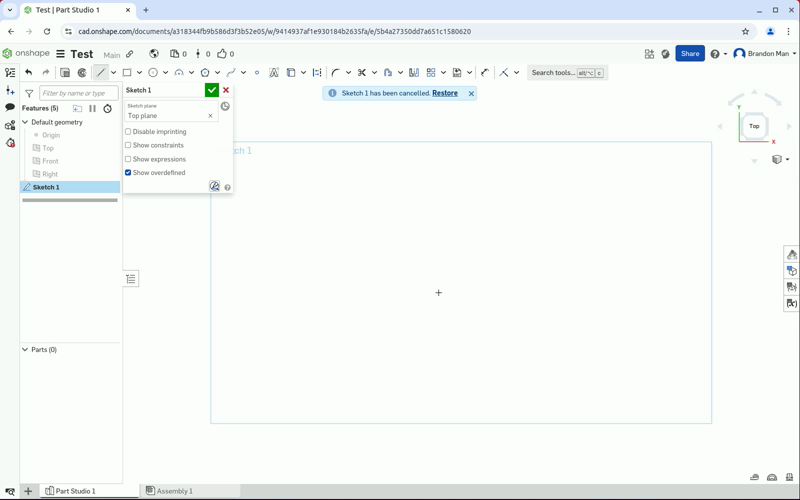
key_up(shift)
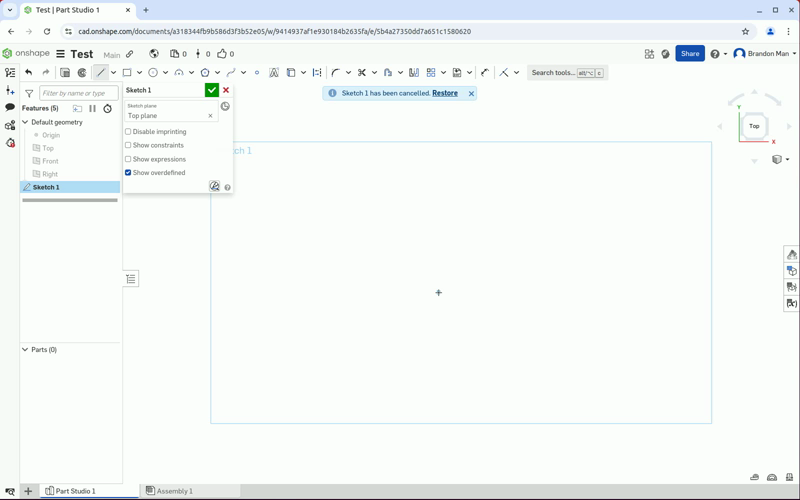
key_down(shift)
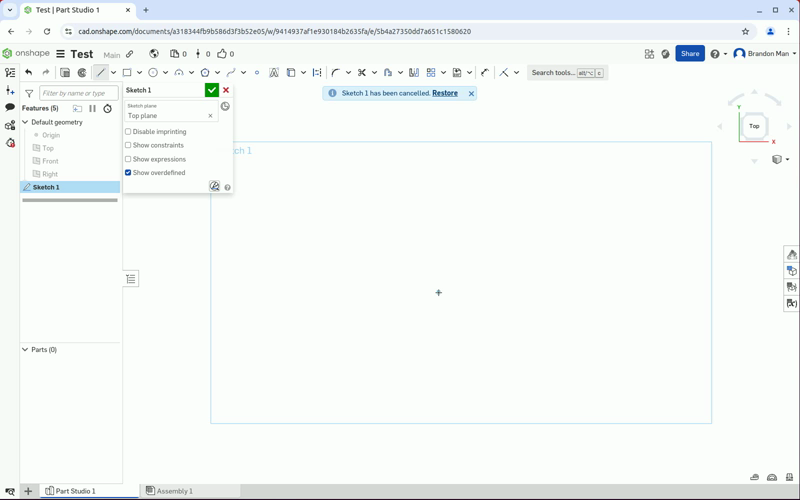
mouse_move(468, 292)
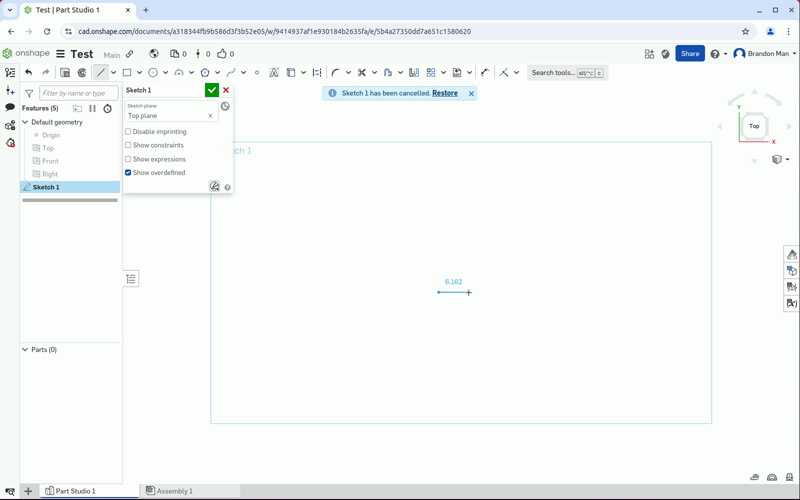
mouse_move(483, 292)
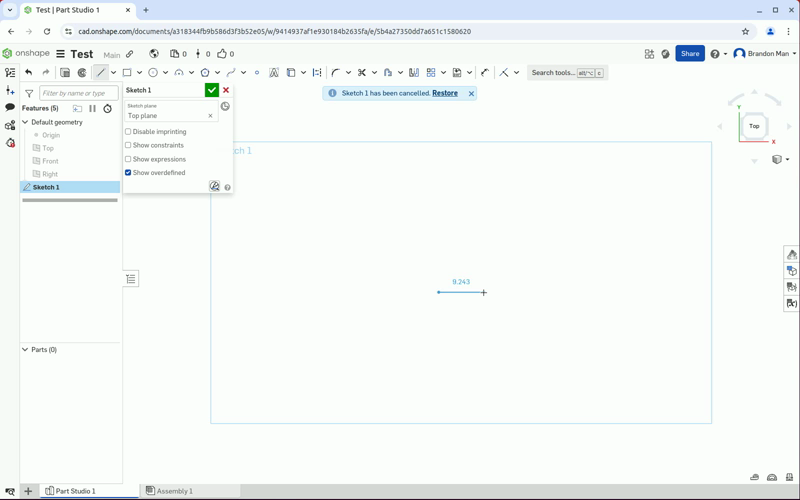
click(483, 292)
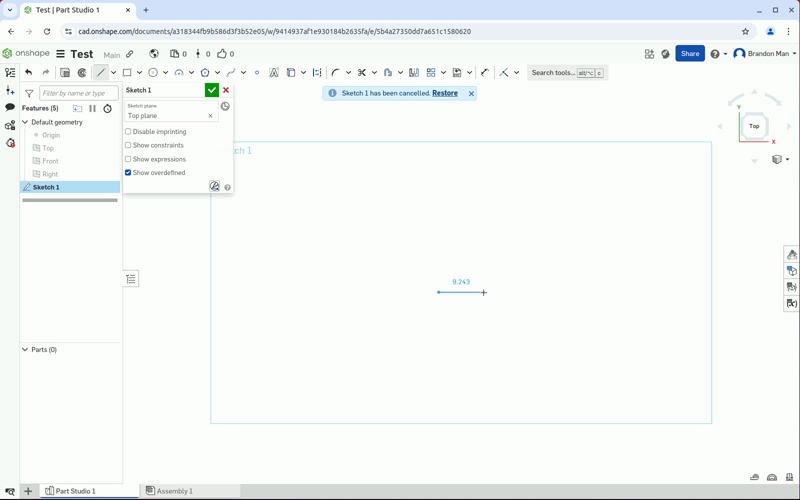
key_up(shift)
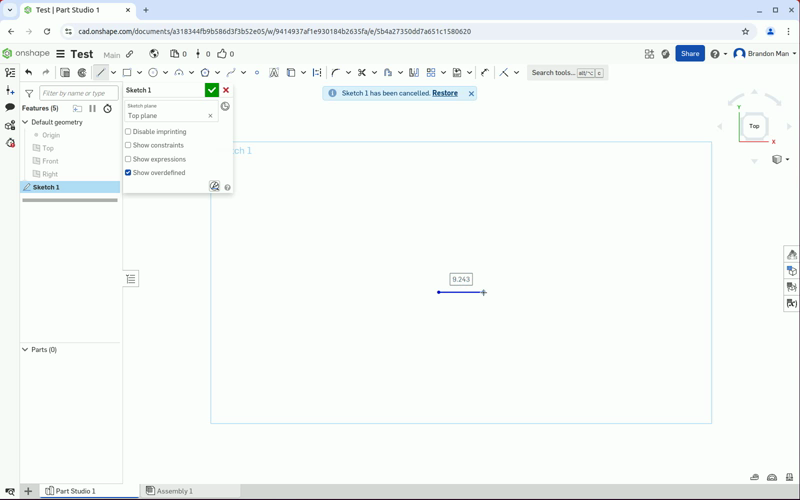
key_down(shift)
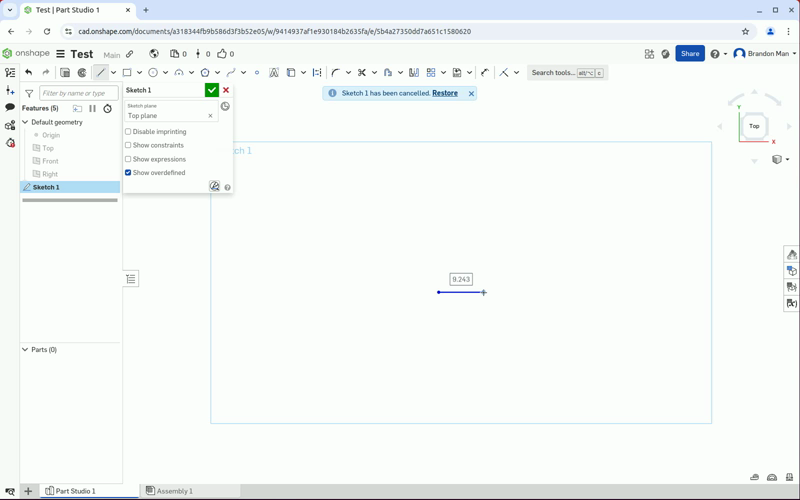
mouse_move(513, 292)
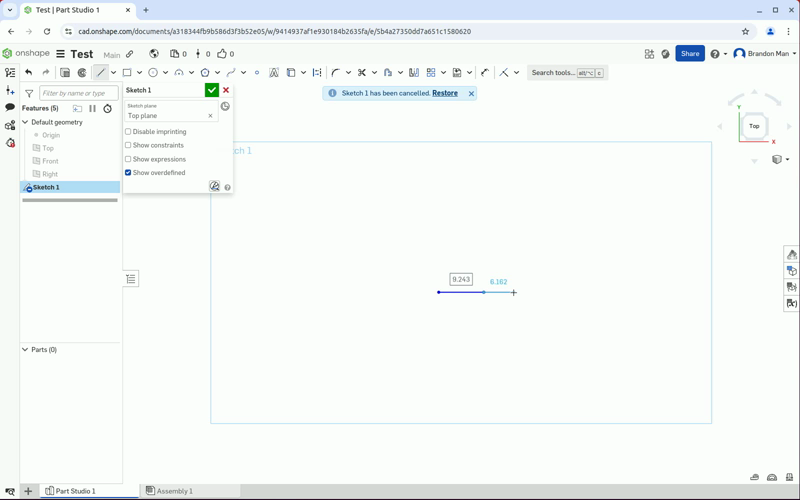
mouse_move(483, 273)
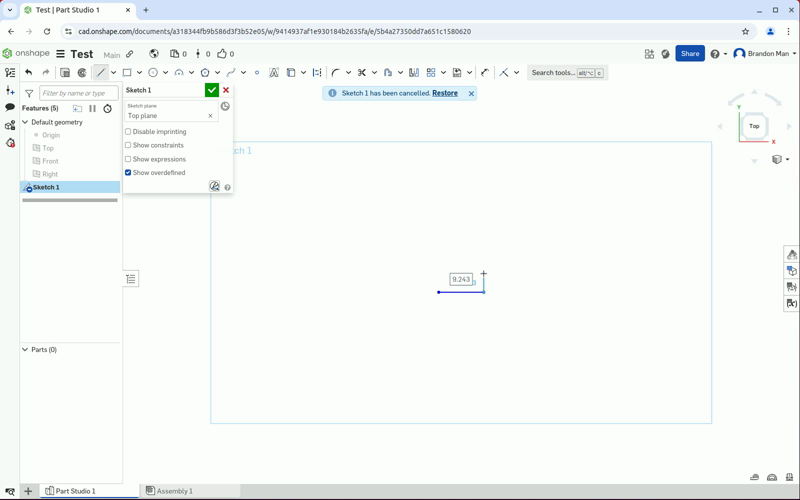
click(483, 273)
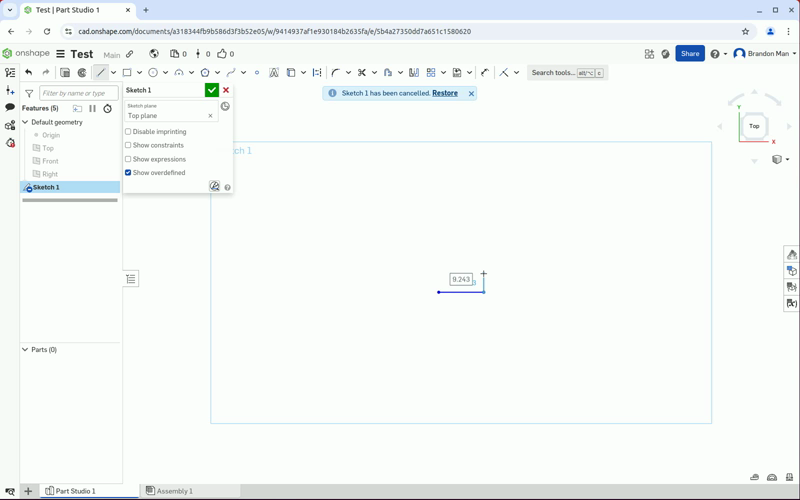
key_up(shift)
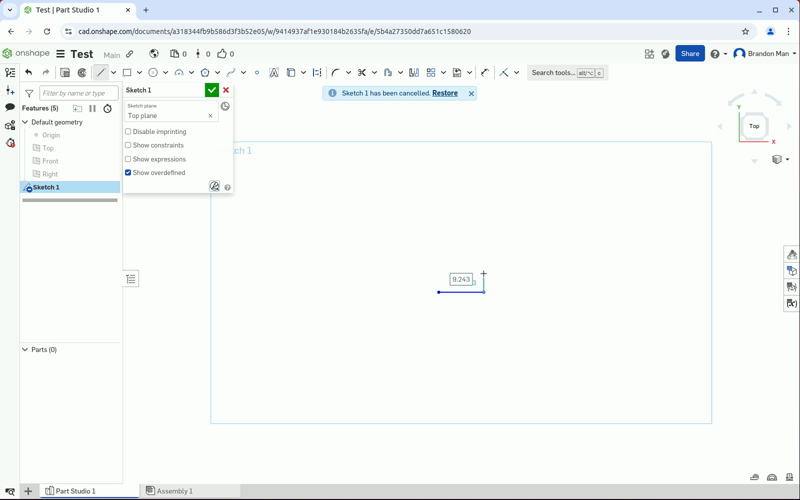
key_down(shift)
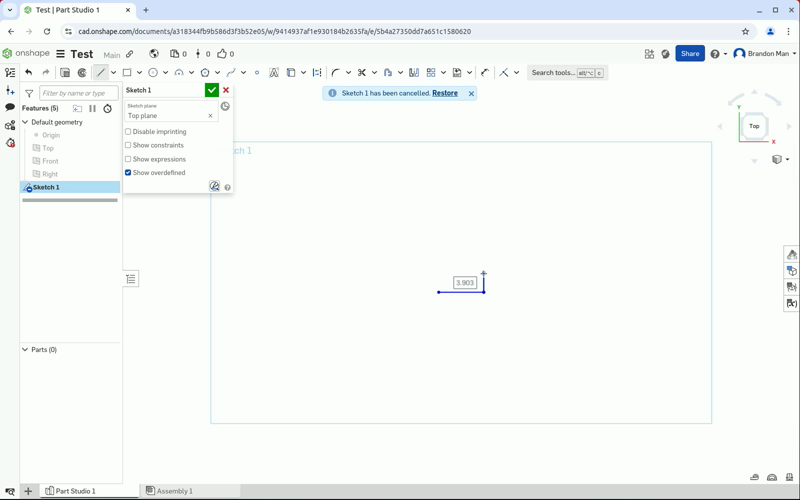
mouse_move(513, 273)
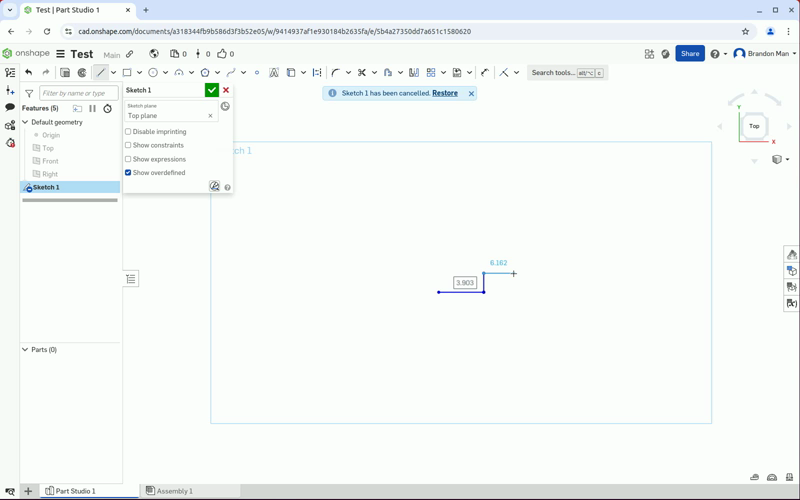
mouse_move(438, 273)
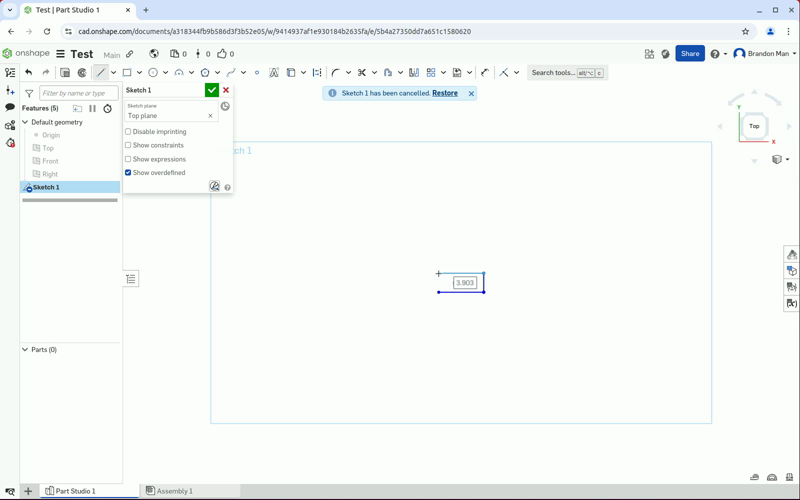
click(438, 273)
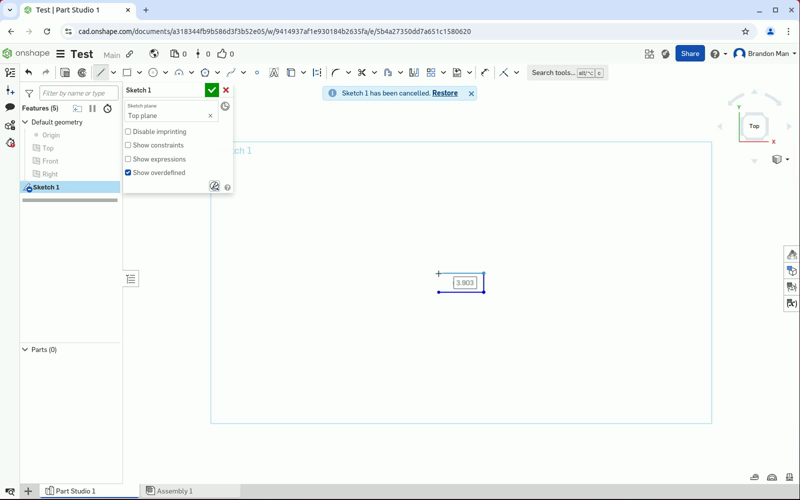
key_up(shift)
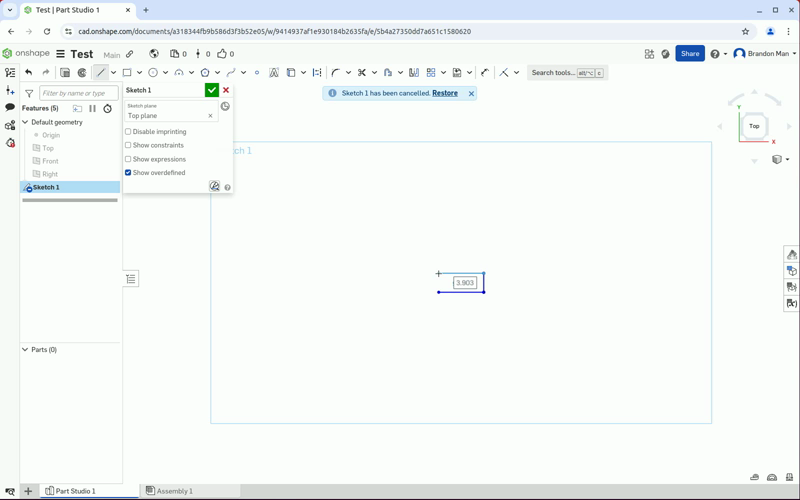
mouse_move(468, 273)
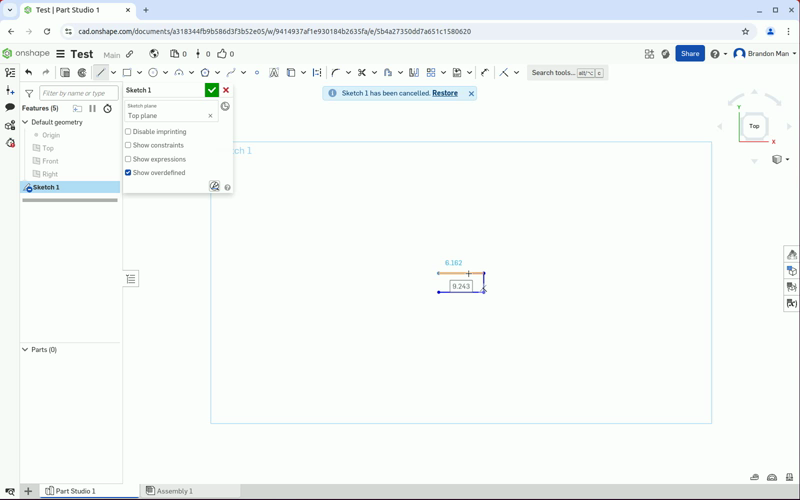
key_down(shift)
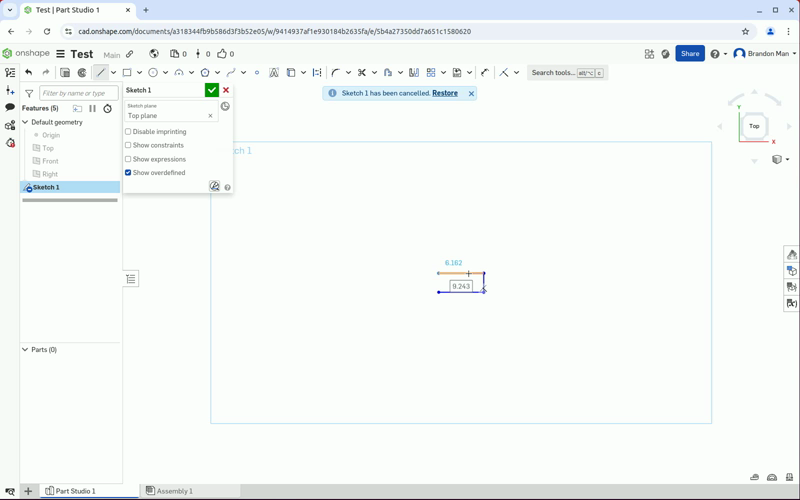
mouse_move(438, 292)
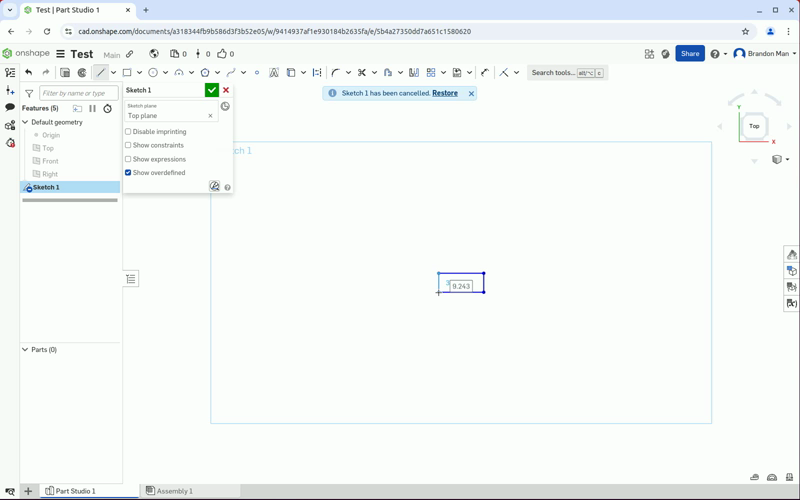
key_up(shift)
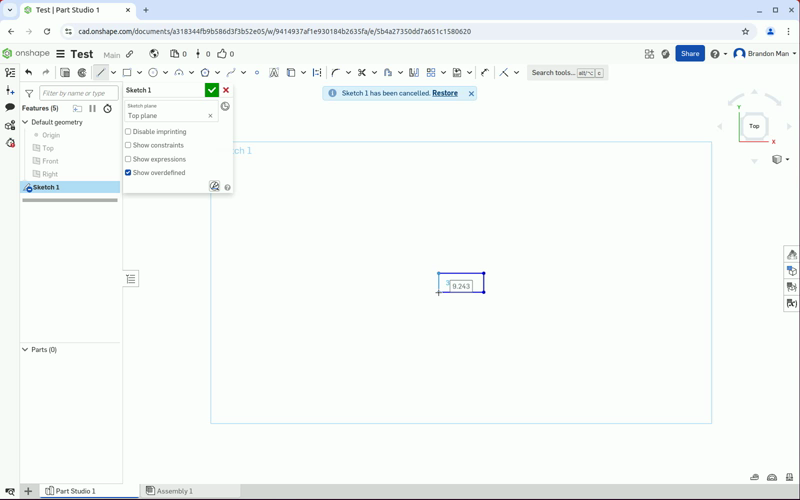
click(438, 292)
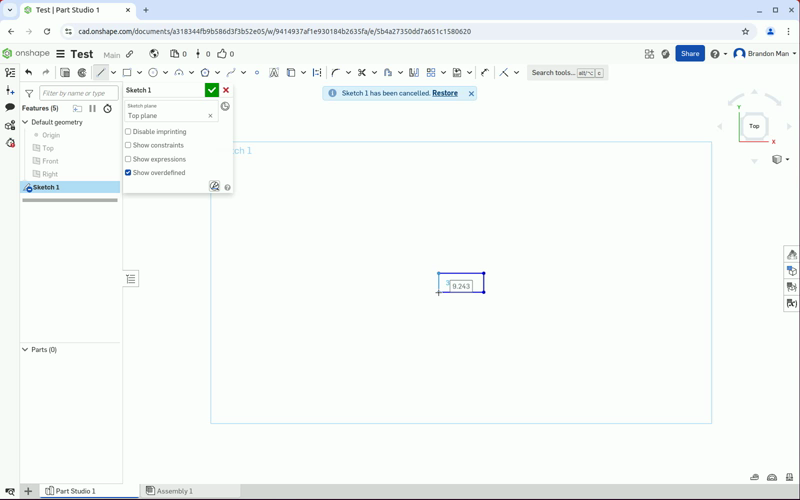
key(esc)
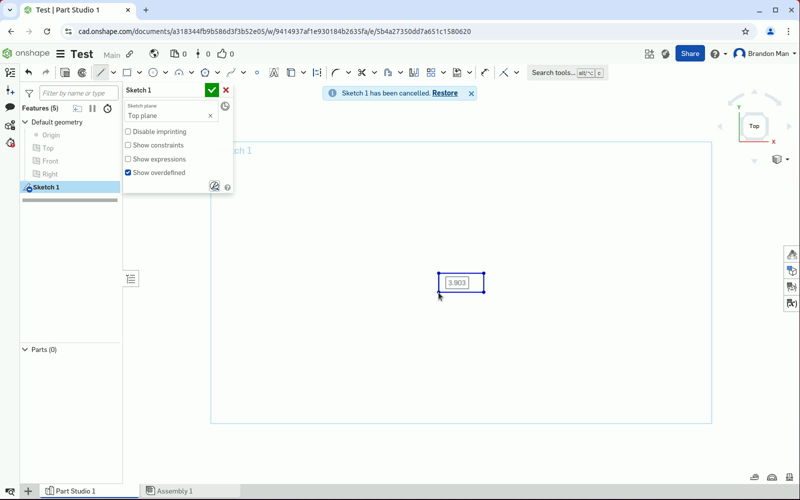
mouse_move(452, 285)
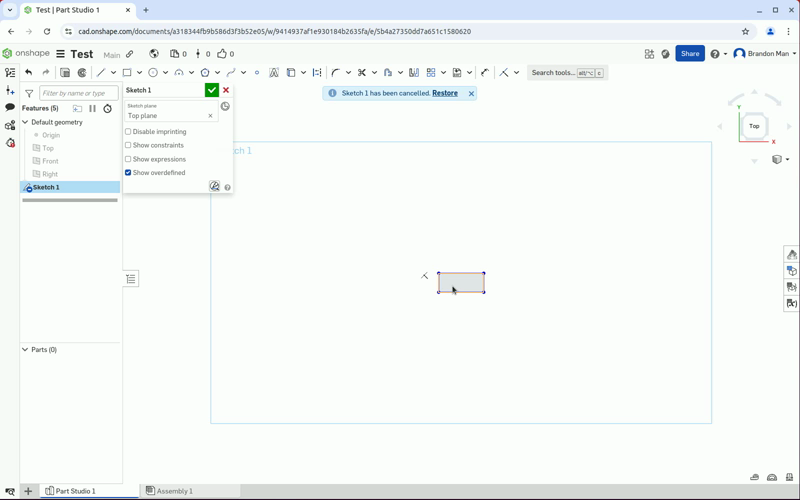
scroll(6)
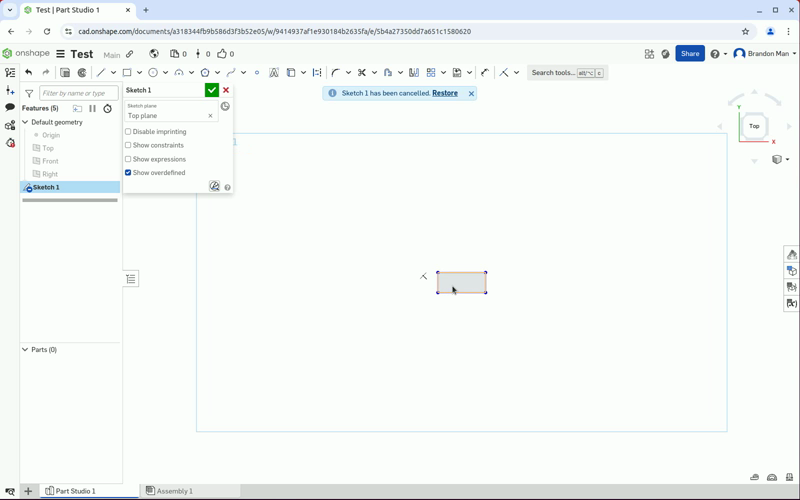
scroll(6)
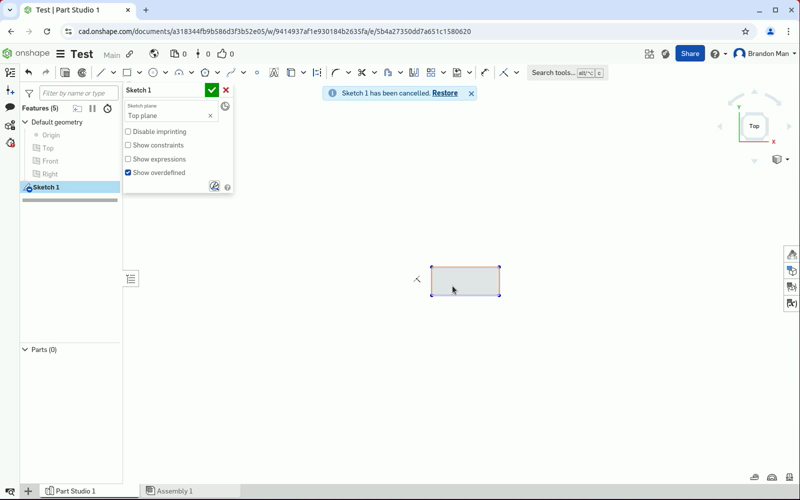
scroll(6)
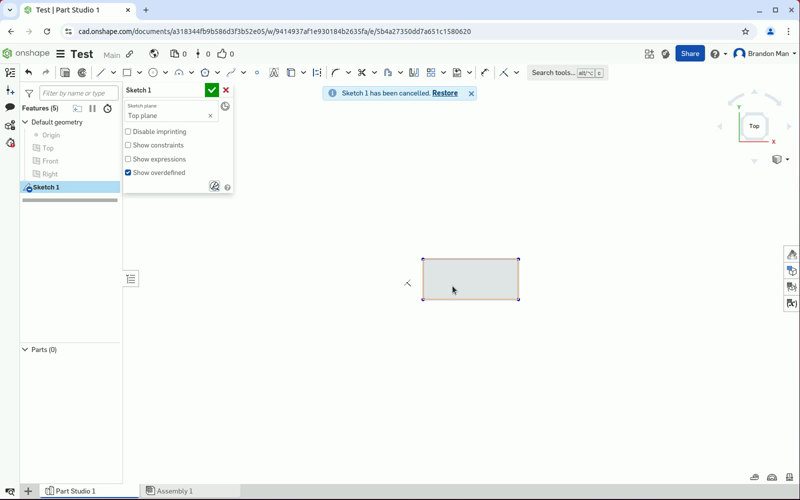
scroll(6)
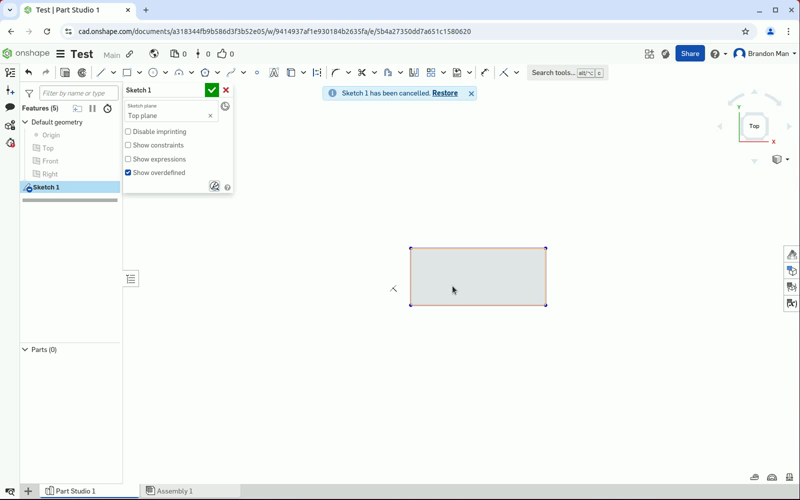
scroll(6)
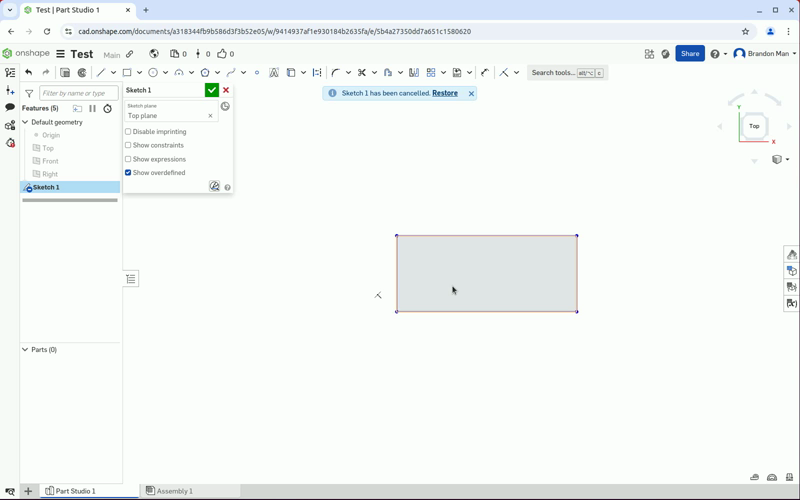
scroll(6)
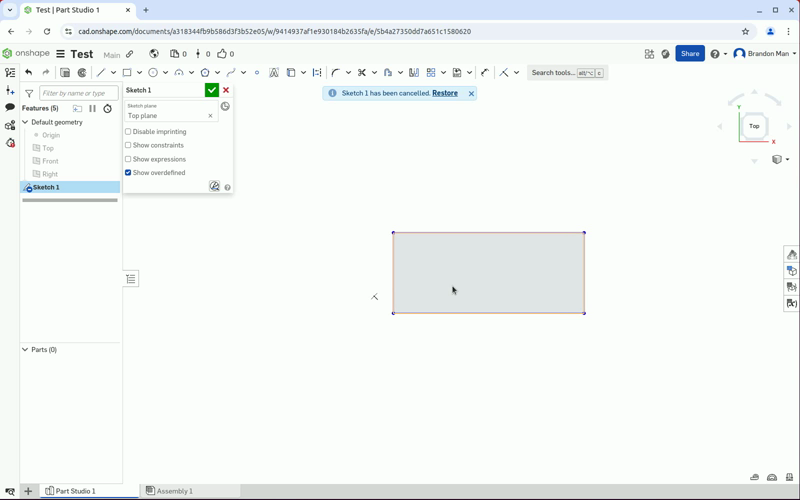
scroll(6)
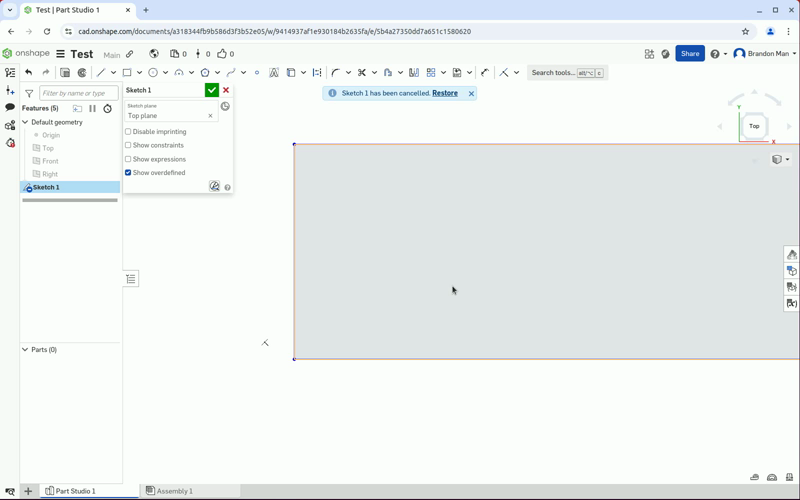
click(452, 285)
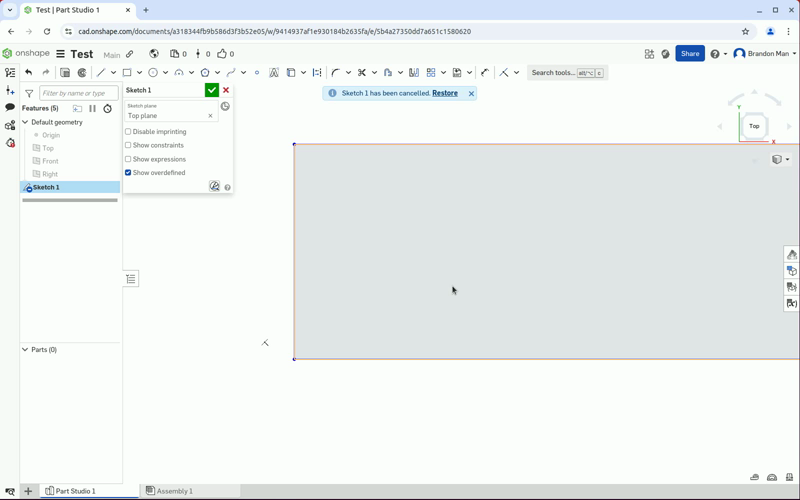
scroll(-6)
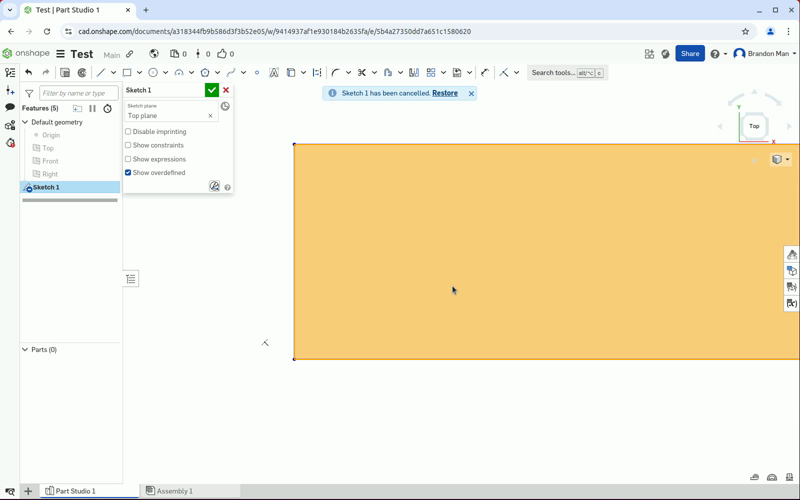
scroll(-6)
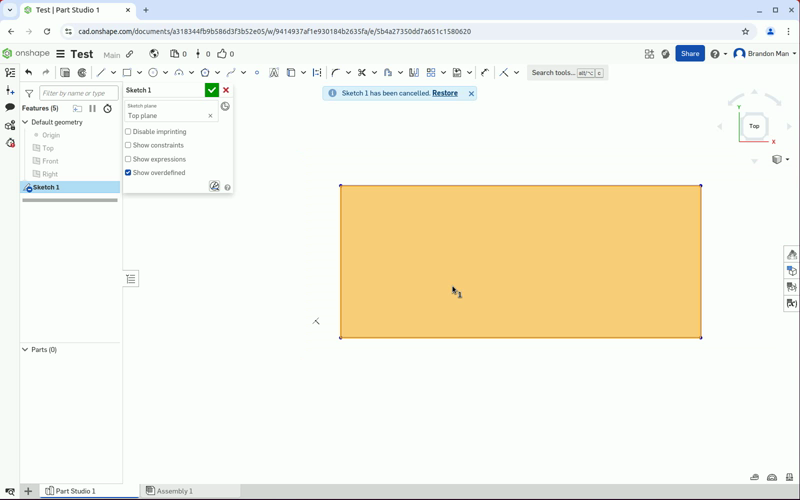
scroll(-6)
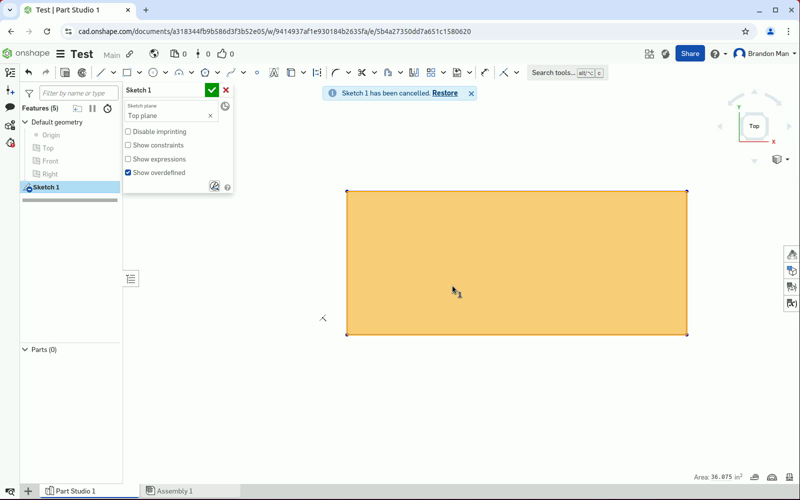
scroll(-6)
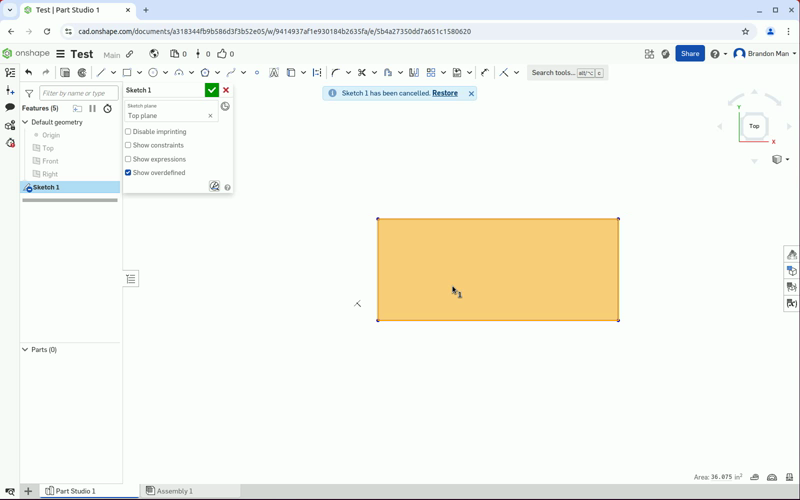
scroll(-6)
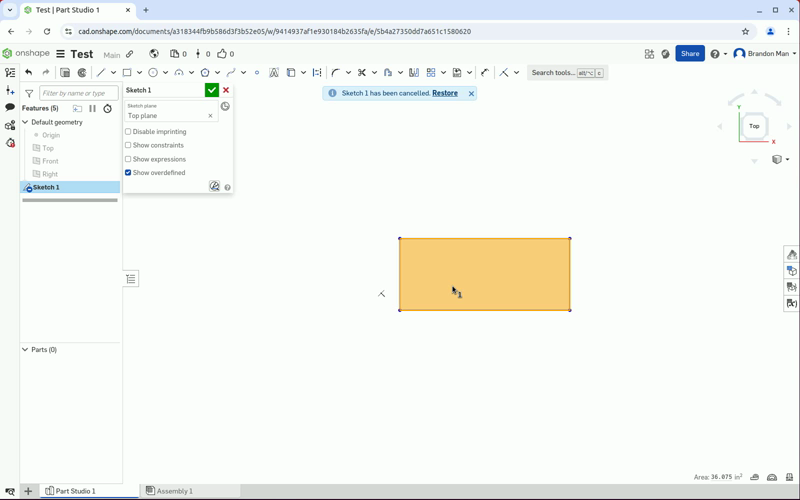
scroll(-6)
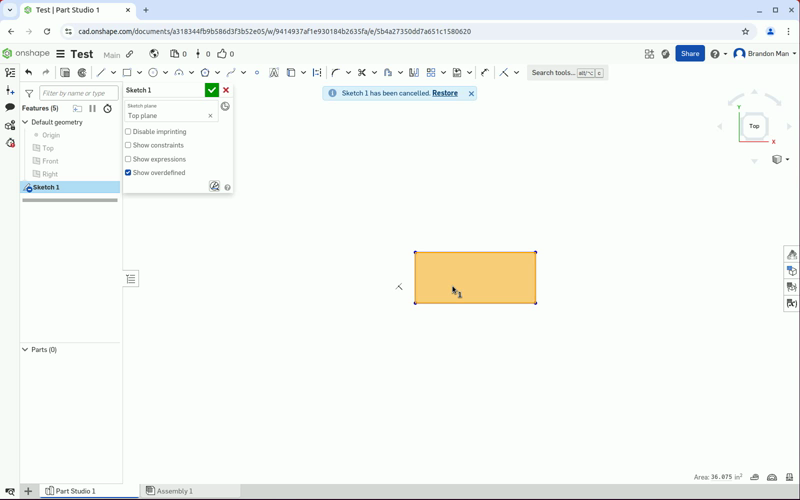
scroll(-6)
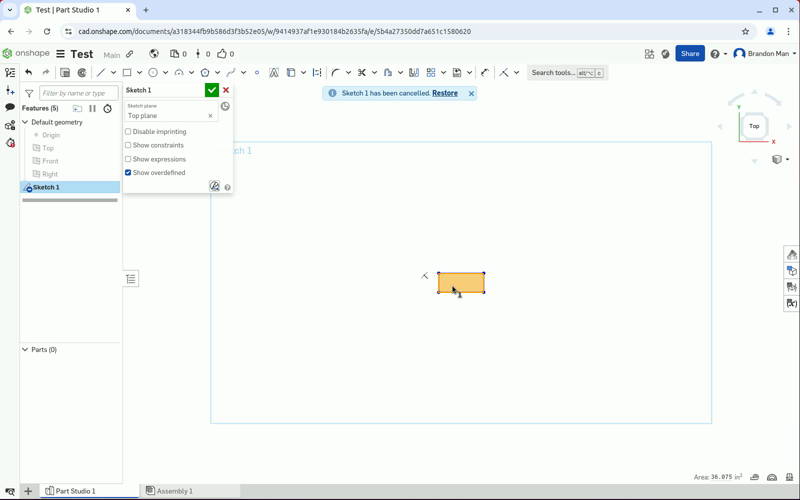
mouse_move(73, 352)
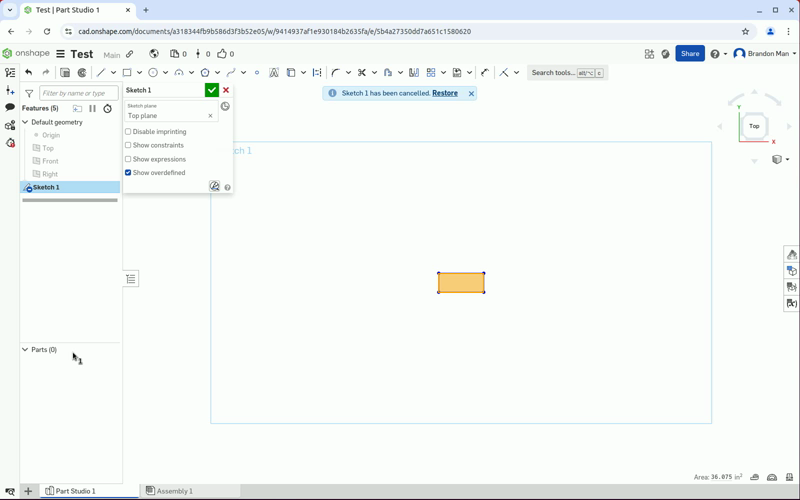
key(shift+y)
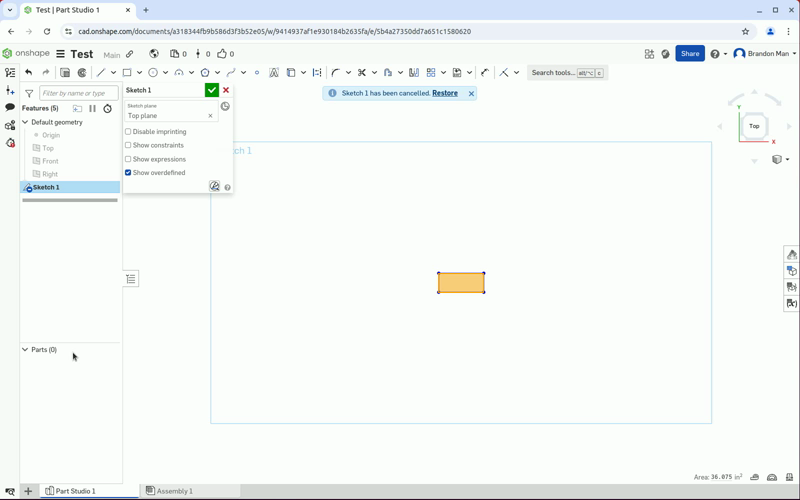
key(shift+e)
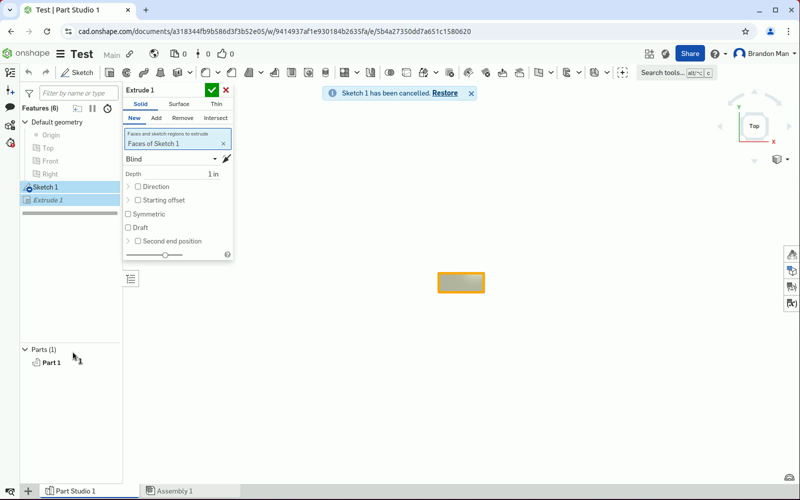
mouse_move(143, 106)
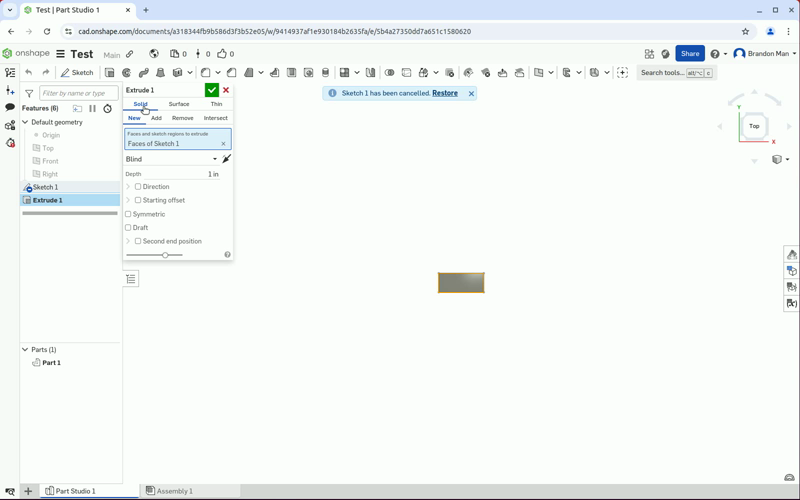
click(143, 106)
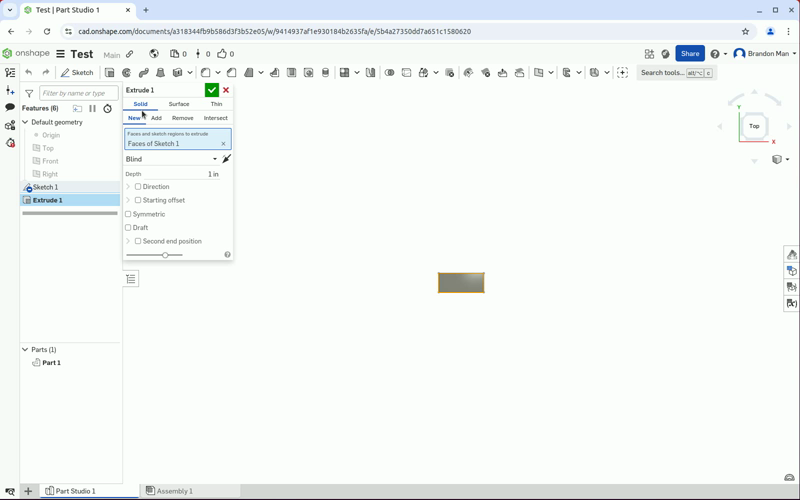
mouse_move(137, 120)
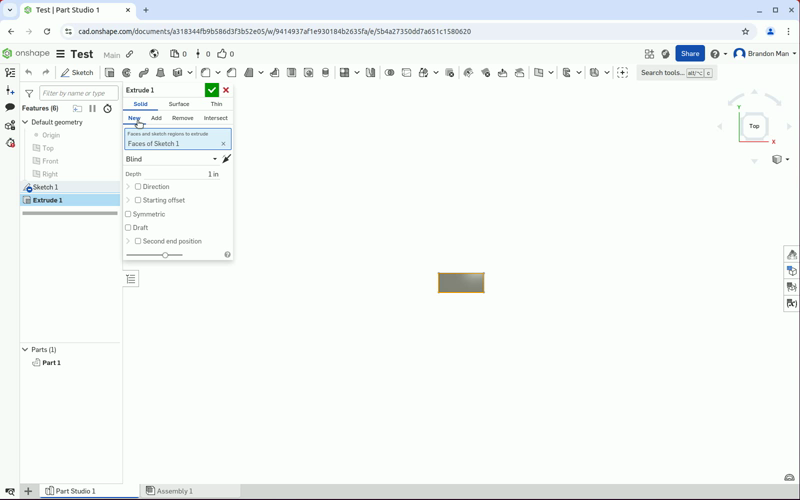
click(137, 120)
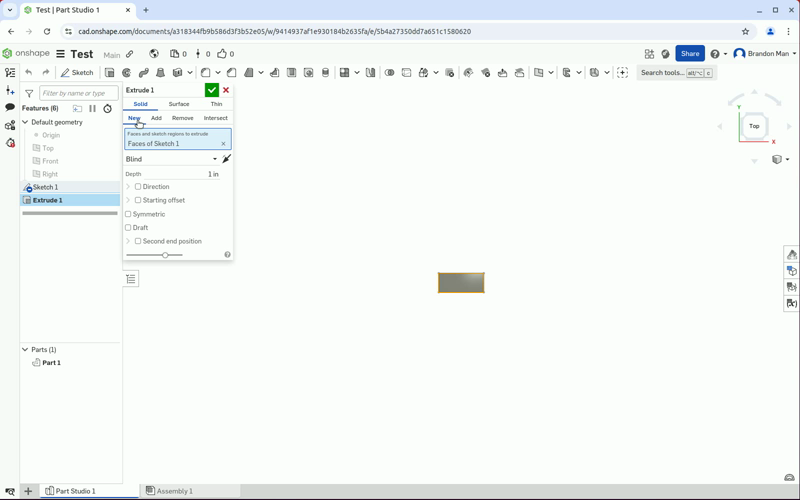
key(tab, 4)
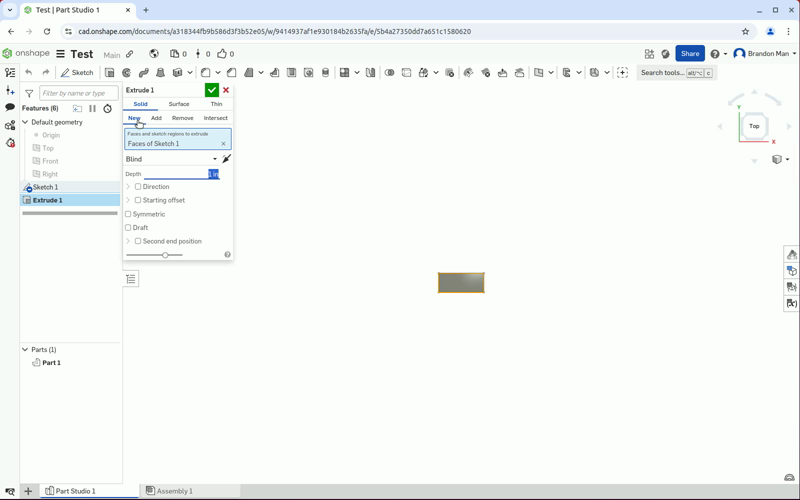
text(23.108)
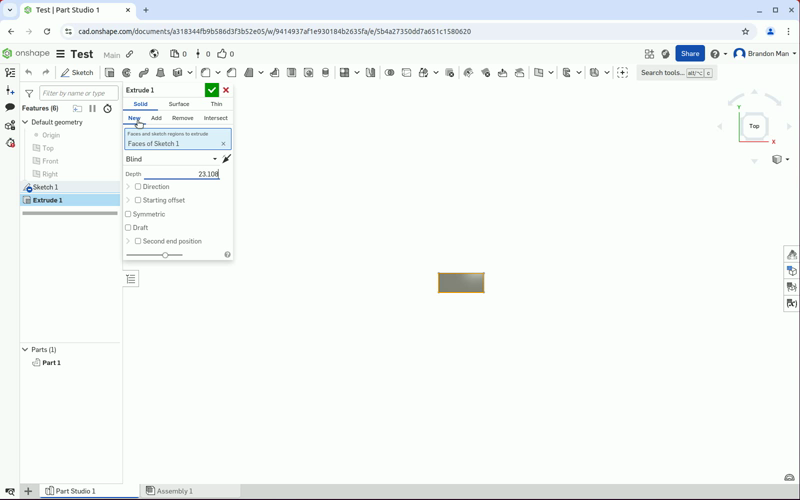
key(enter)
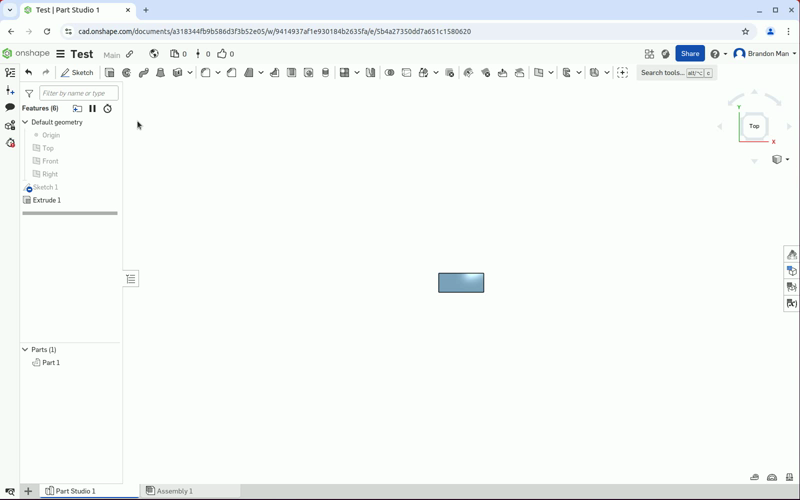
key(shift+h)
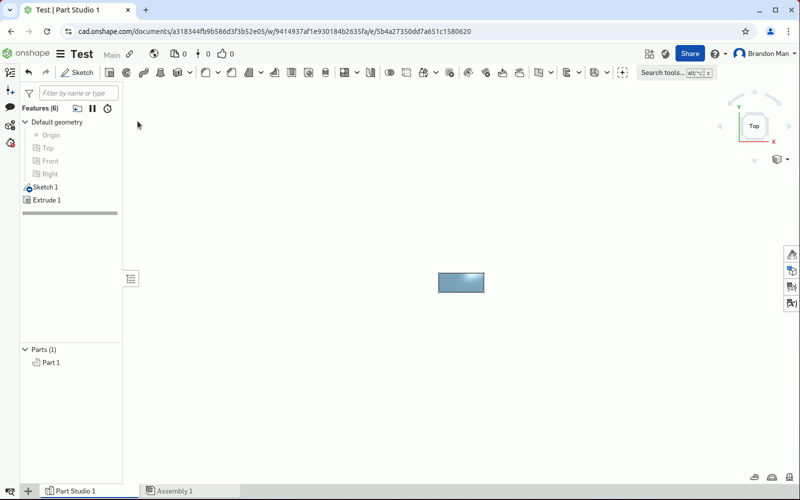
key(shift+h)
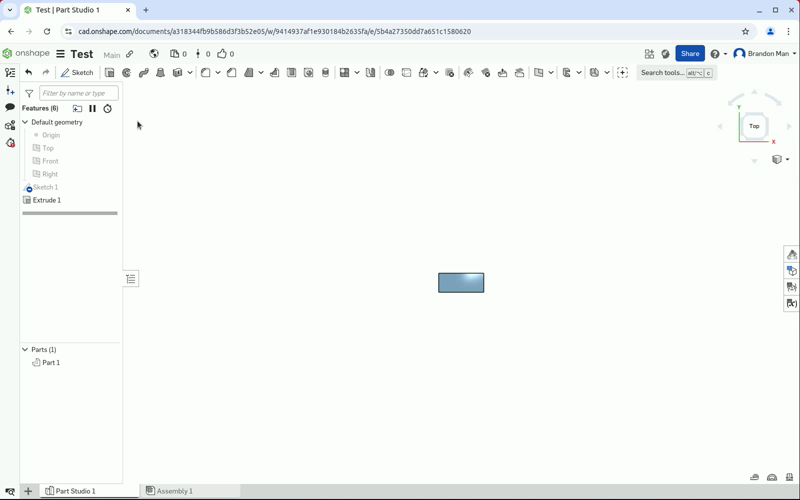
mouse_move(73, 189)
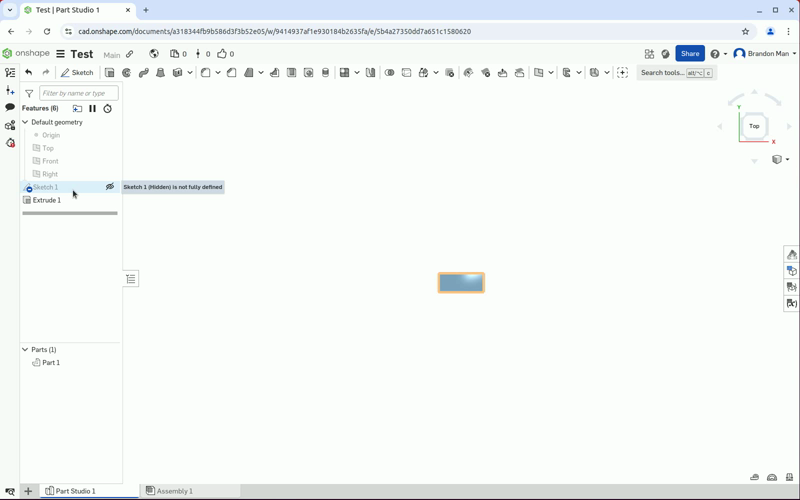
click(73, 189)
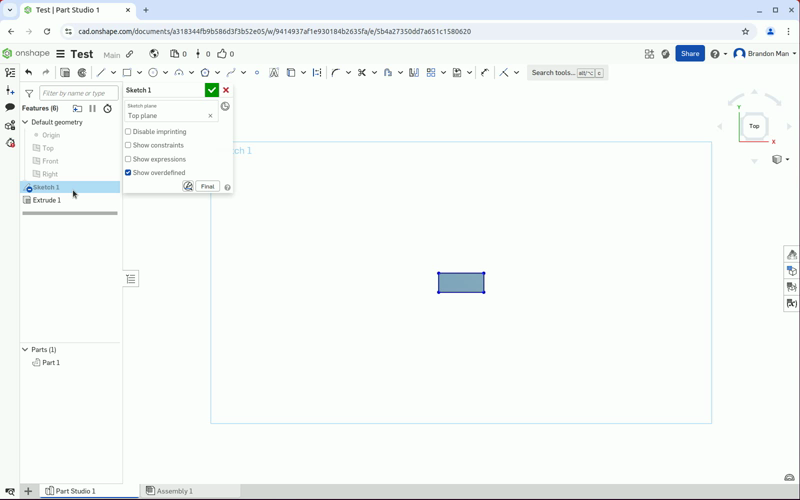
mouse_move(229, 92)
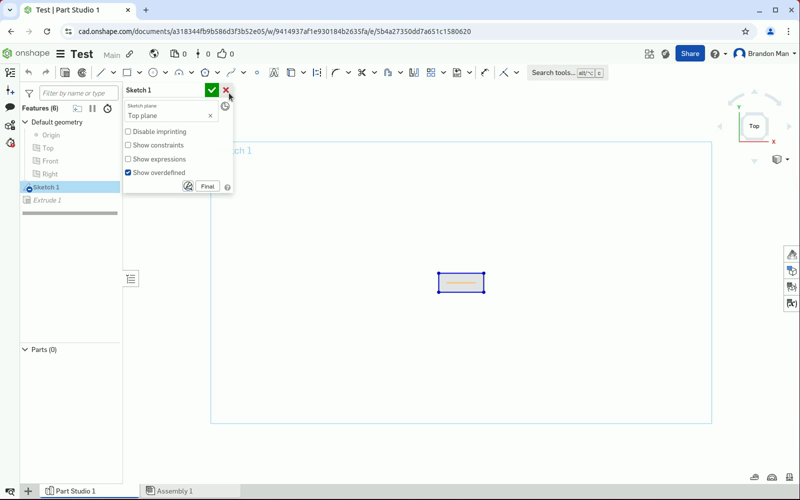
click(229, 92)
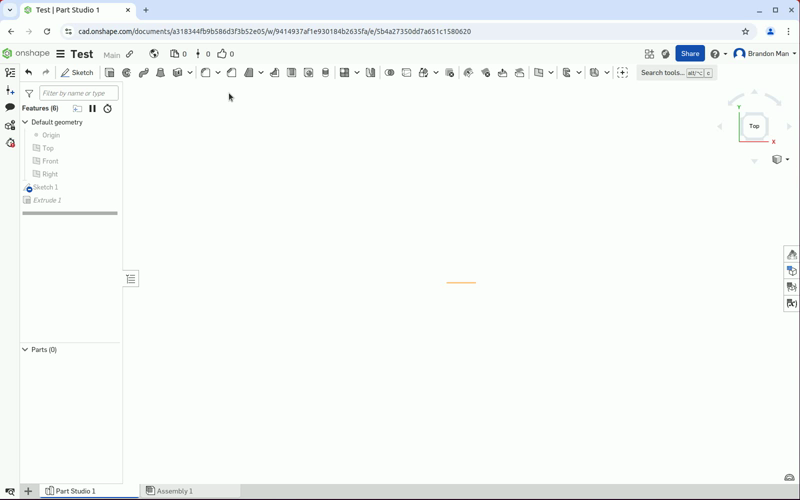
mouse_move(73, 352)
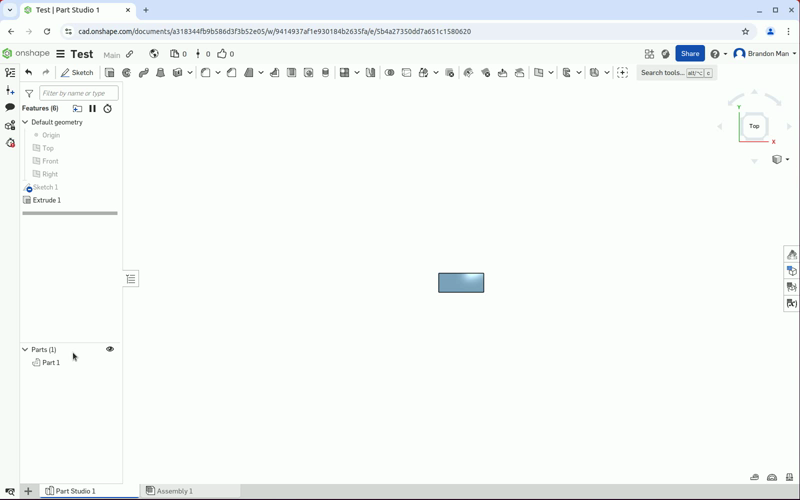
key(y)
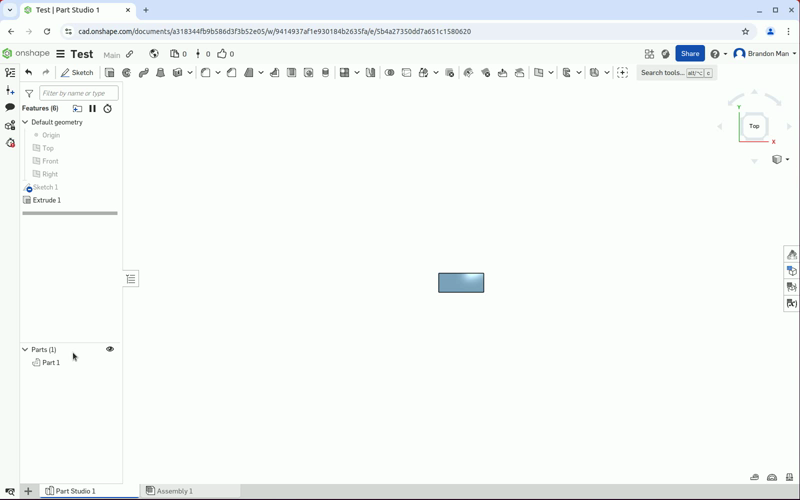
key(shift+p)
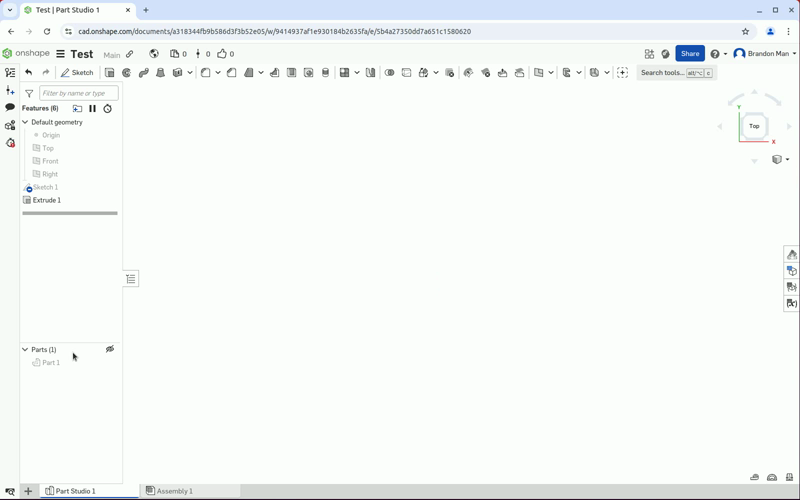
key(space)
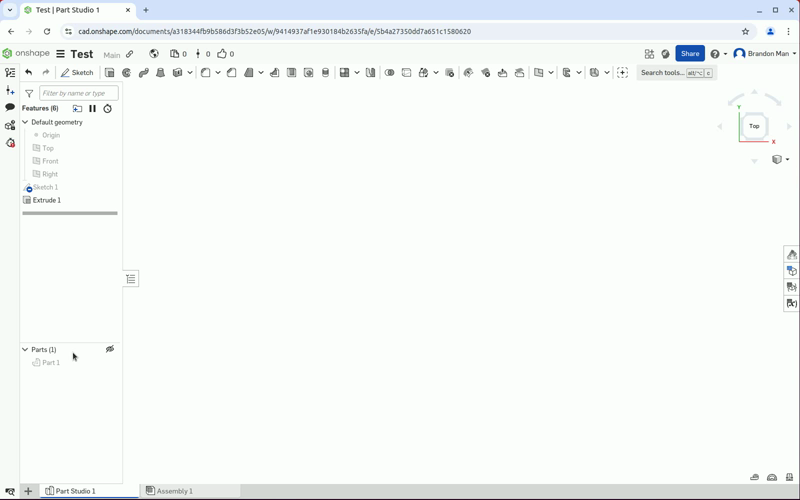
key_down(shift)
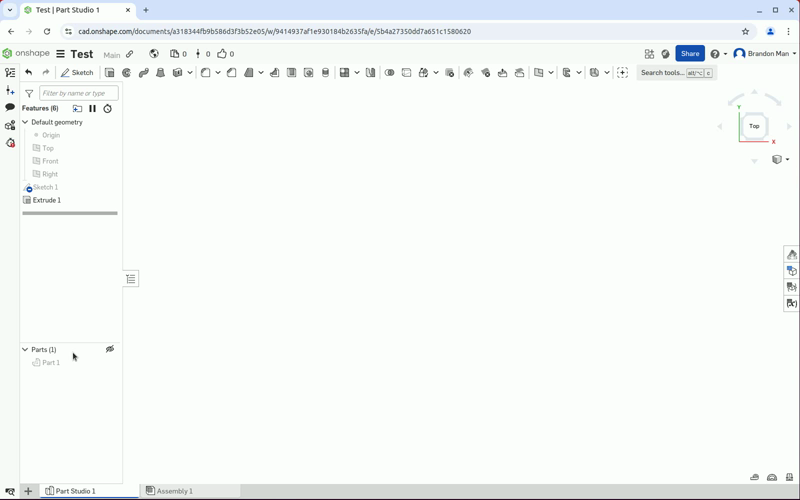
key(up)
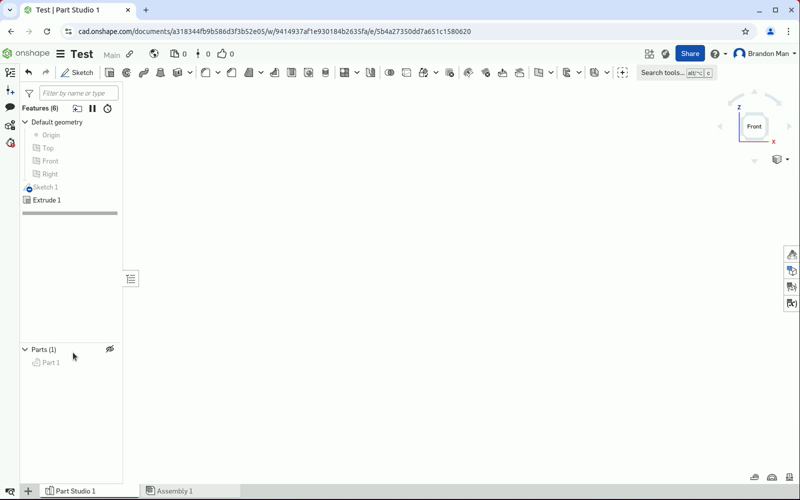
key_up(shift)
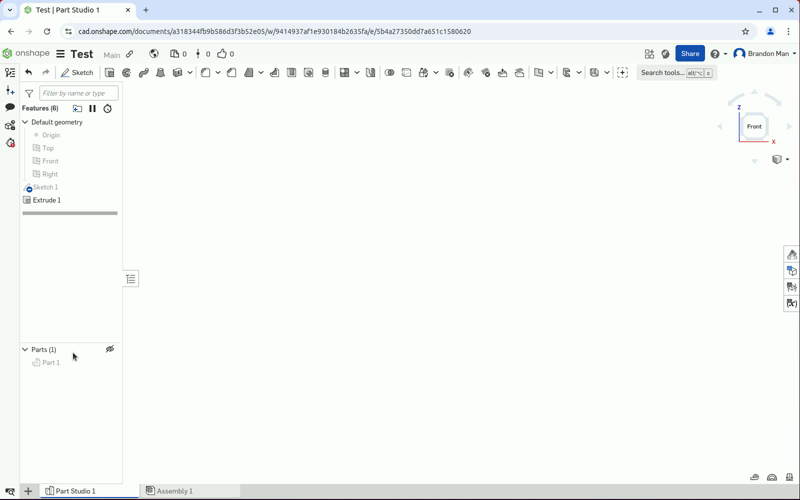
mouse_move(73, 352)
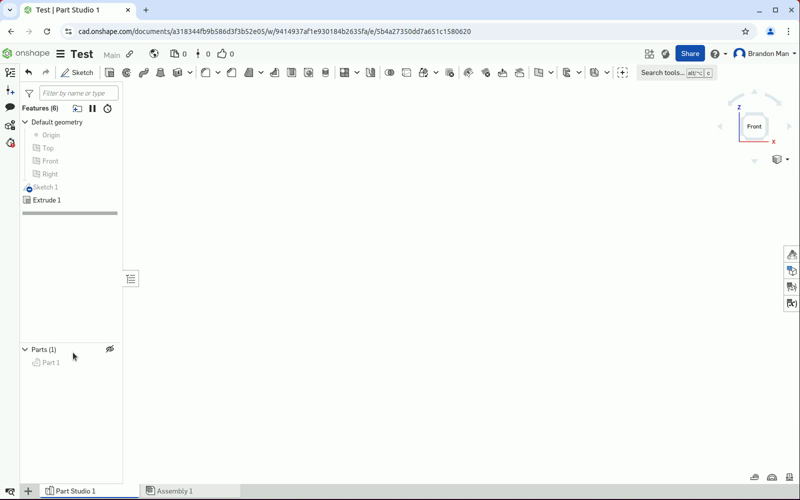
key(shift+y)
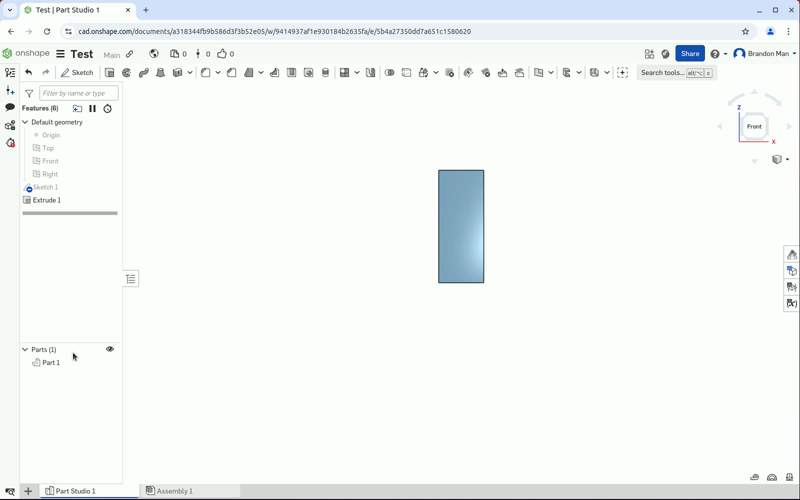
mouse_move(541, 75)
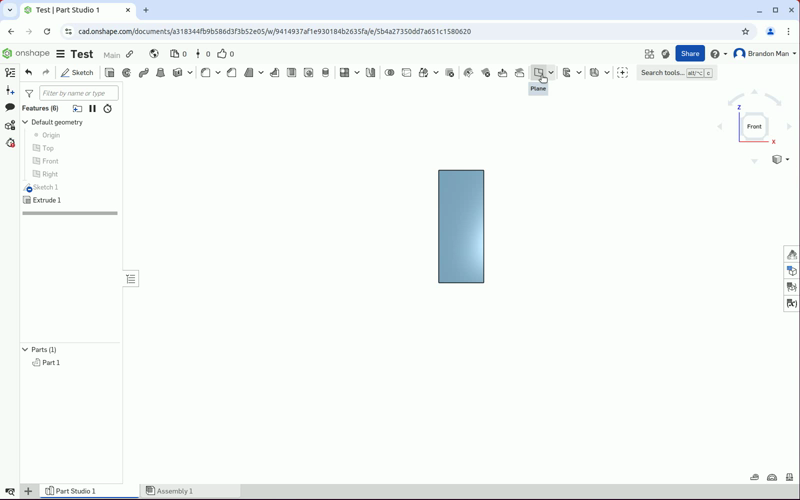
click(541, 75)
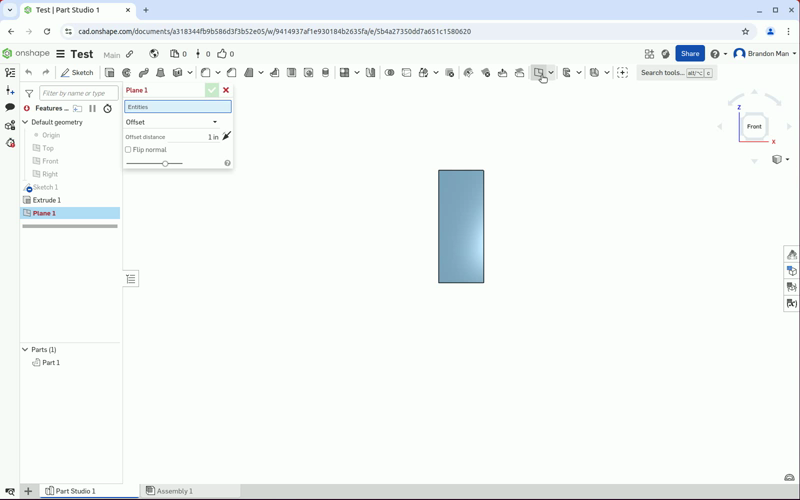
mouse_move(73, 163)
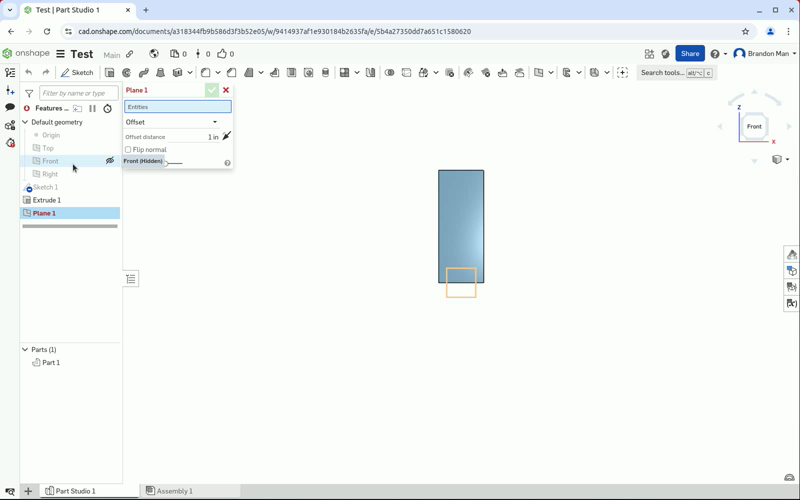
click(73, 163)
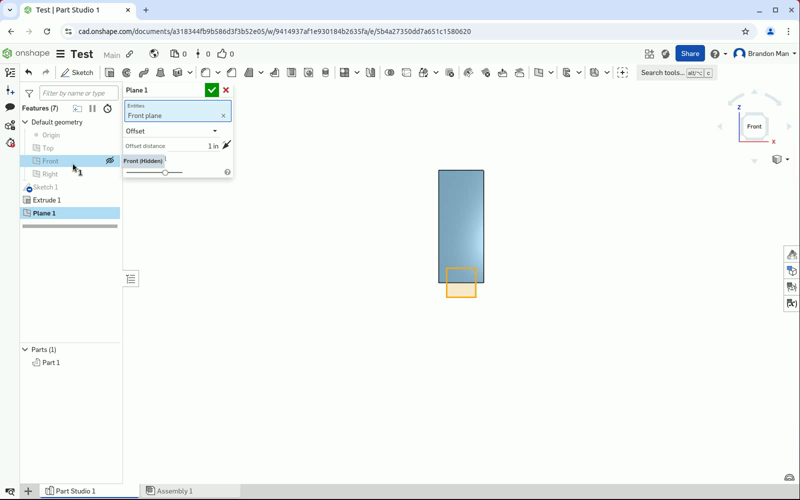
key(tab, 2)
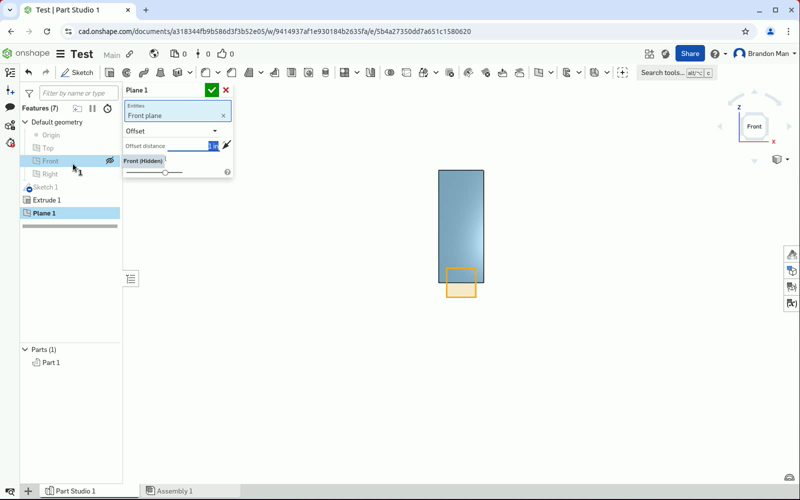
text(1.91)
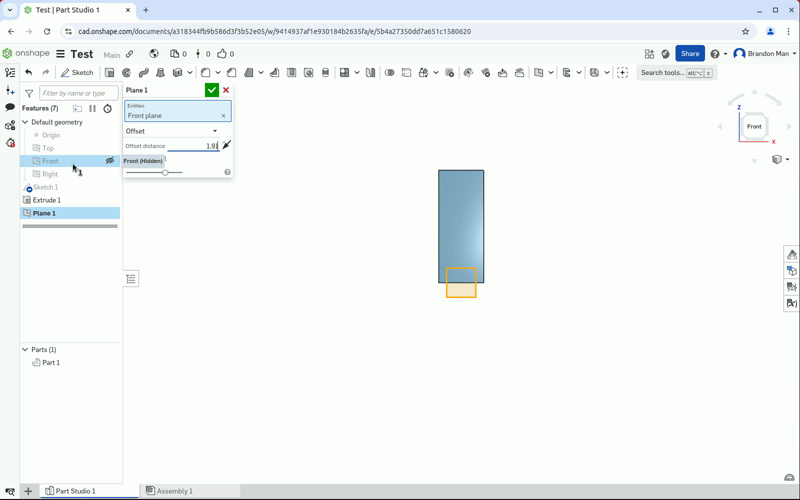
key(enter, 2)
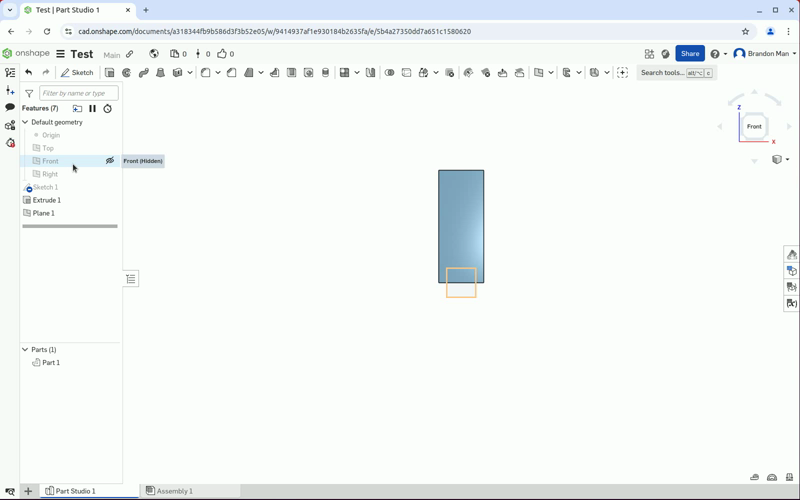
key(shift+s)
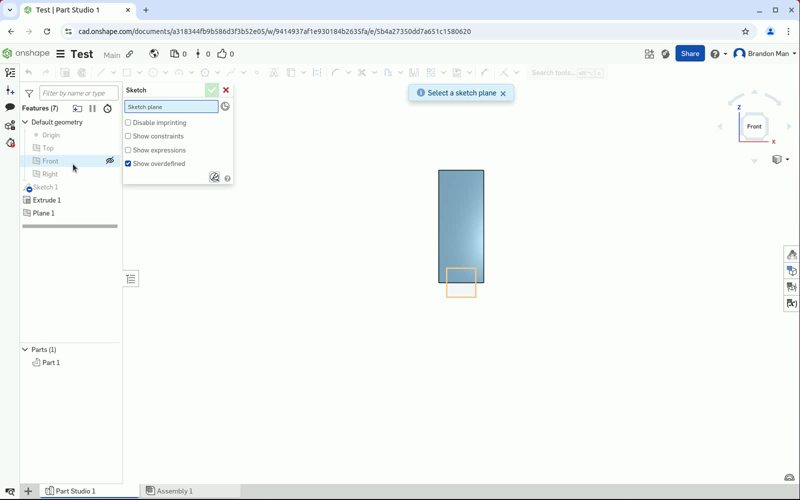
mouse_move(73, 215)
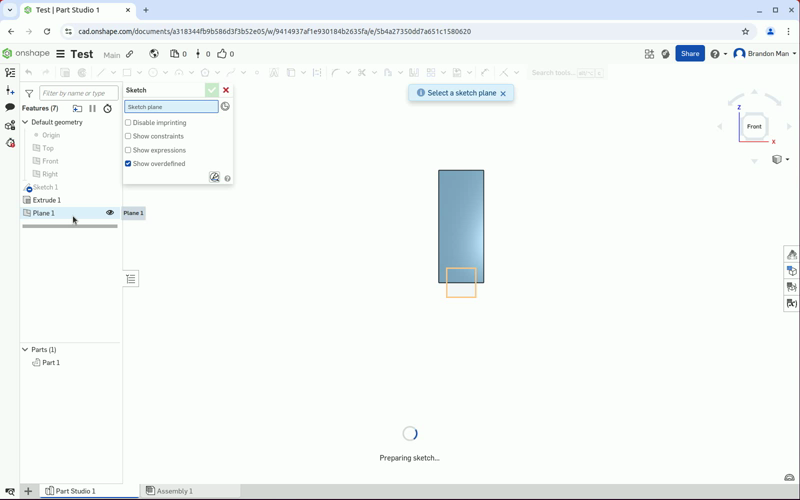
click(73, 215)
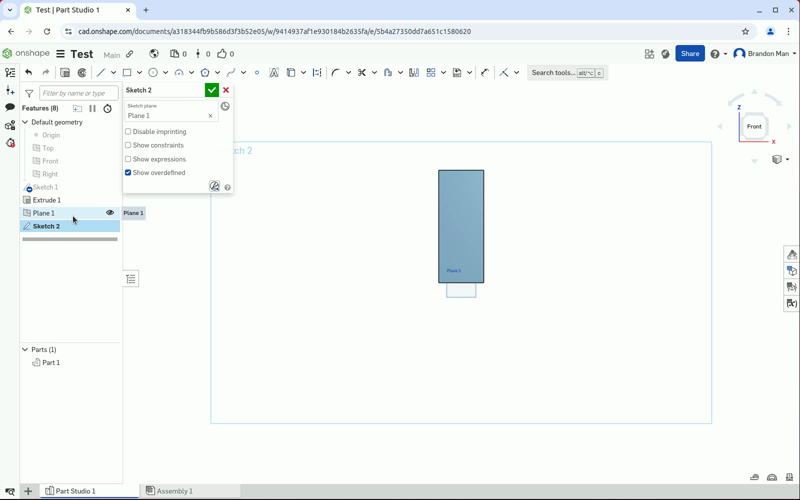
mouse_move(73, 352)
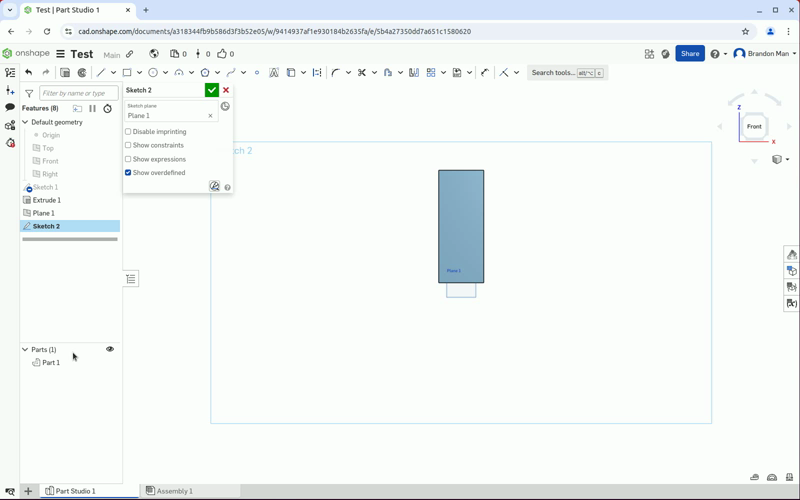
key(y)
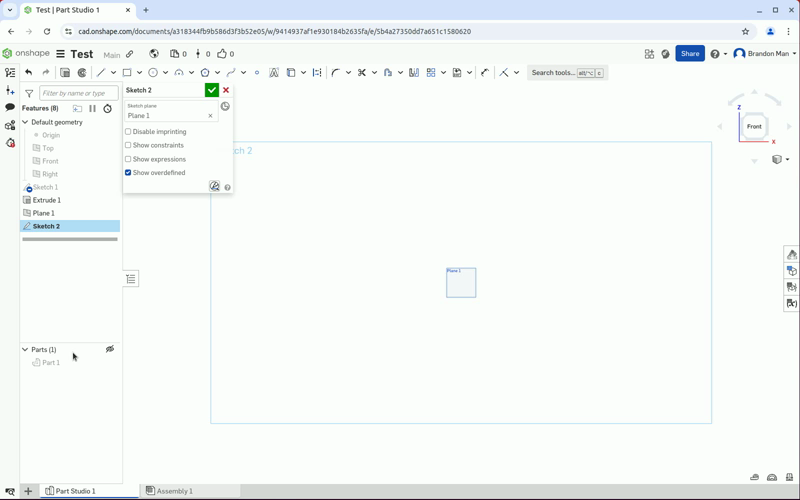
key(l)
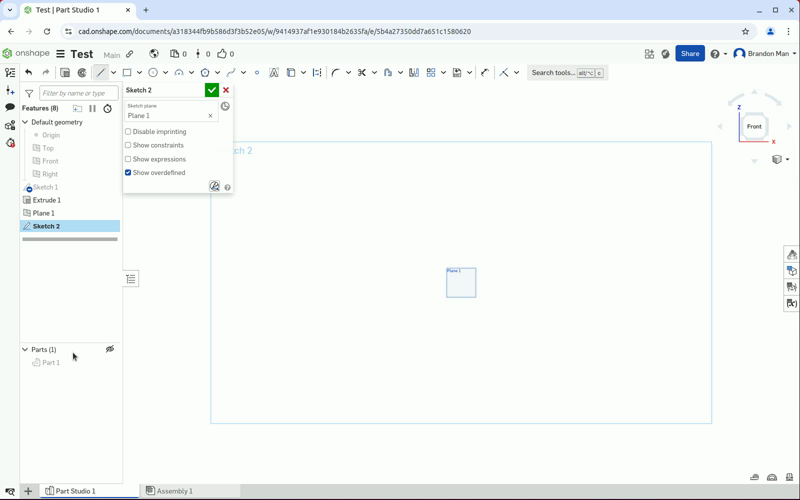
key_down(shift)
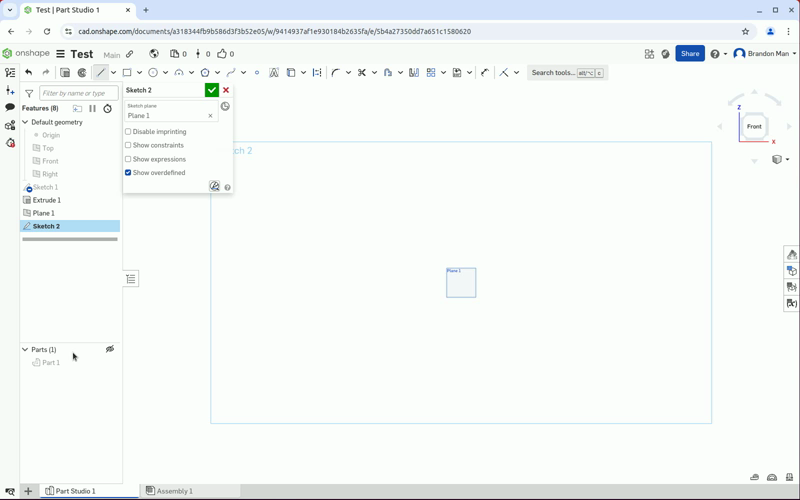
mouse_move(440, 195)
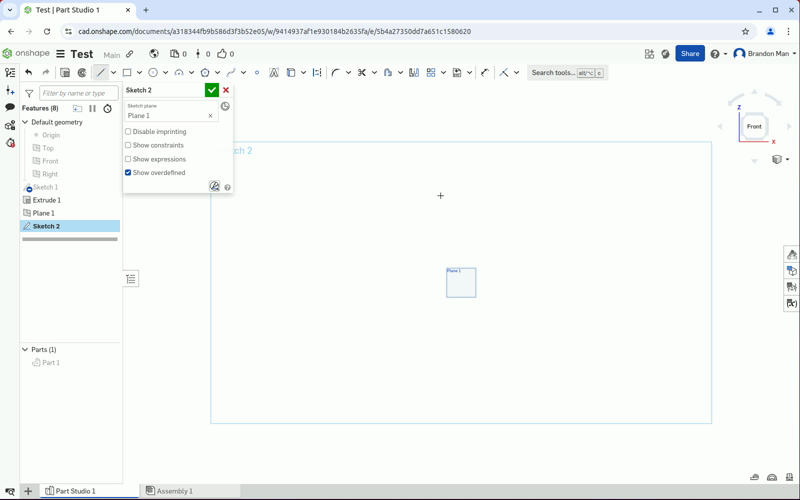
click(440, 195)
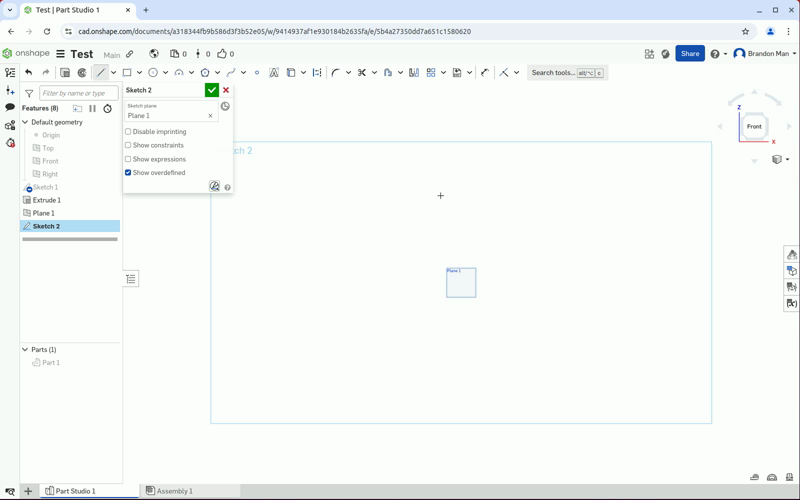
key_up(shift)
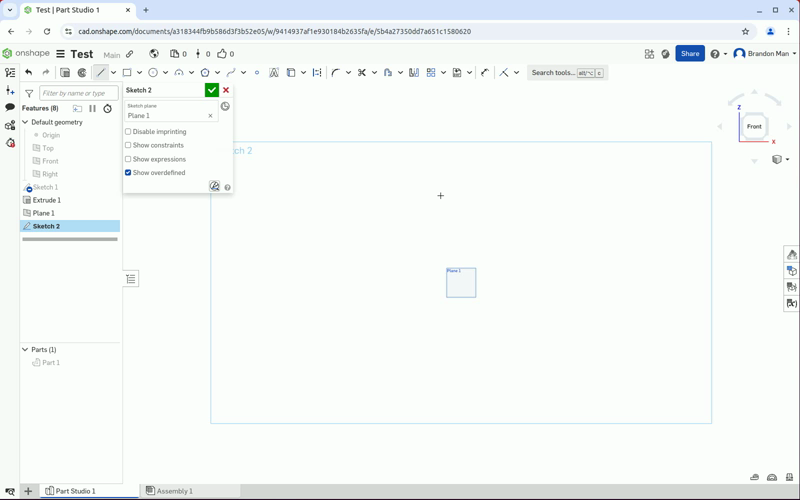
key_down(shift)
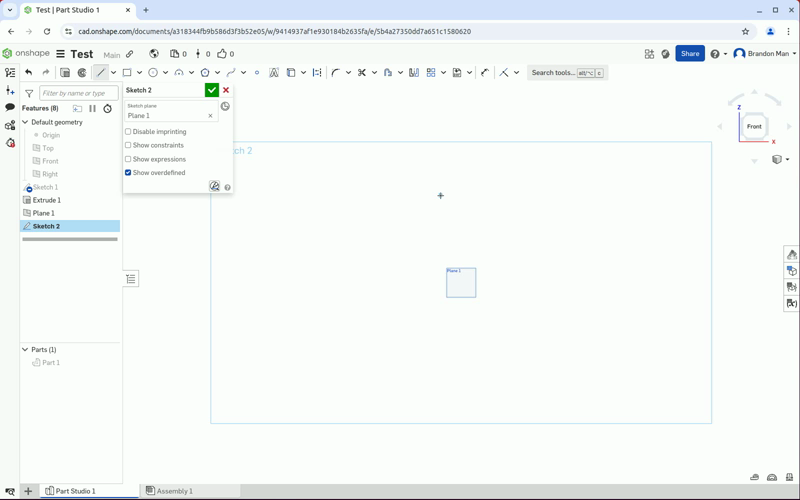
mouse_move(470, 195)
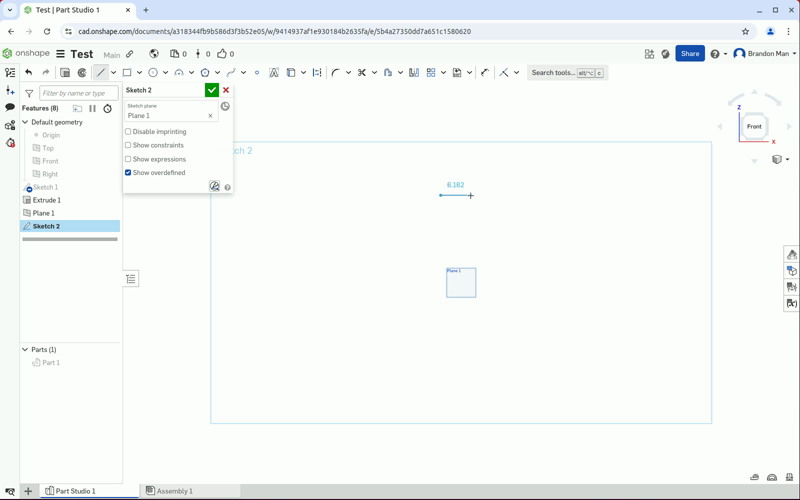
mouse_move(482, 195)
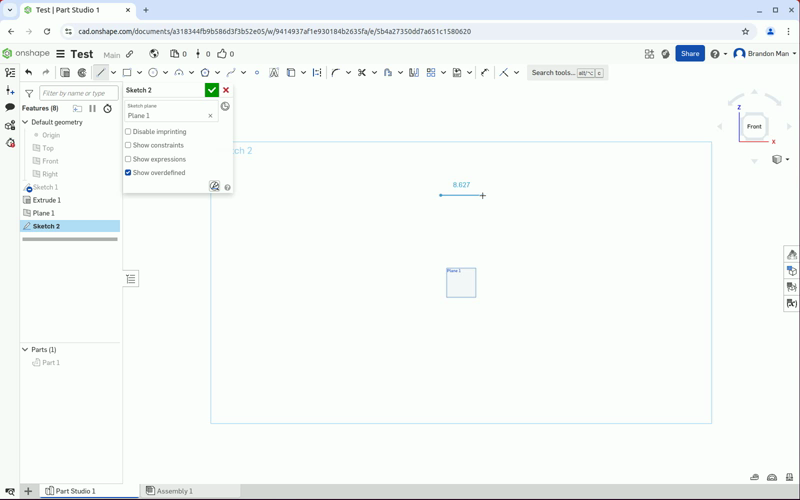
click(482, 195)
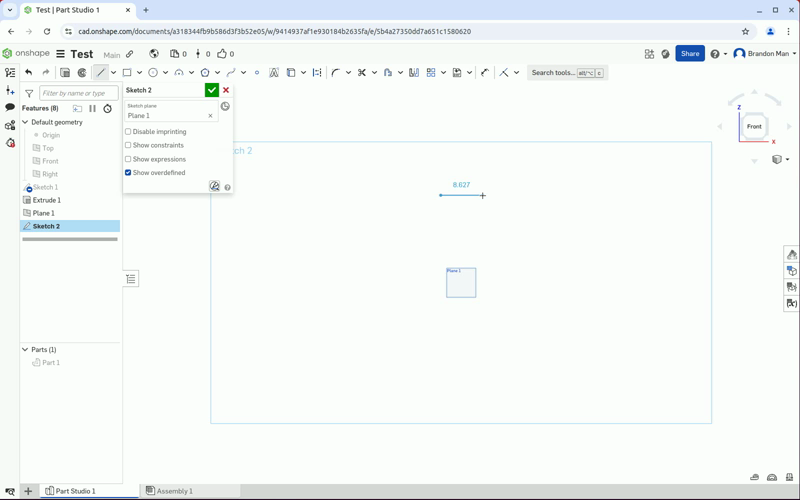
key_up(shift)
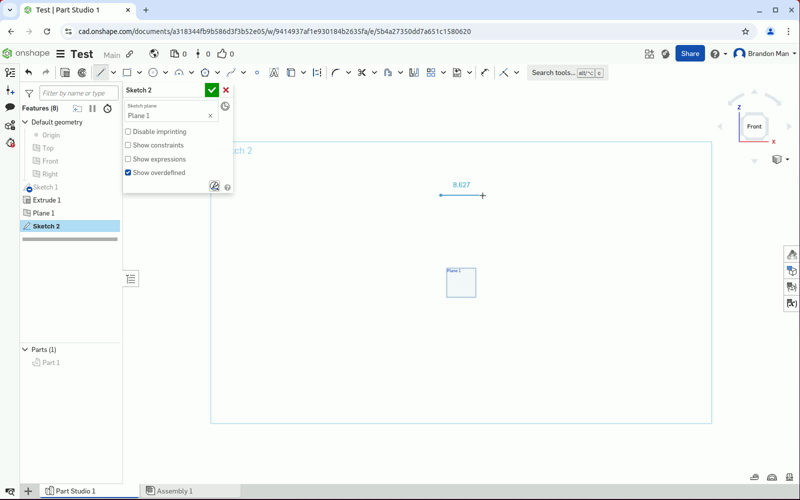
key_down(shift)
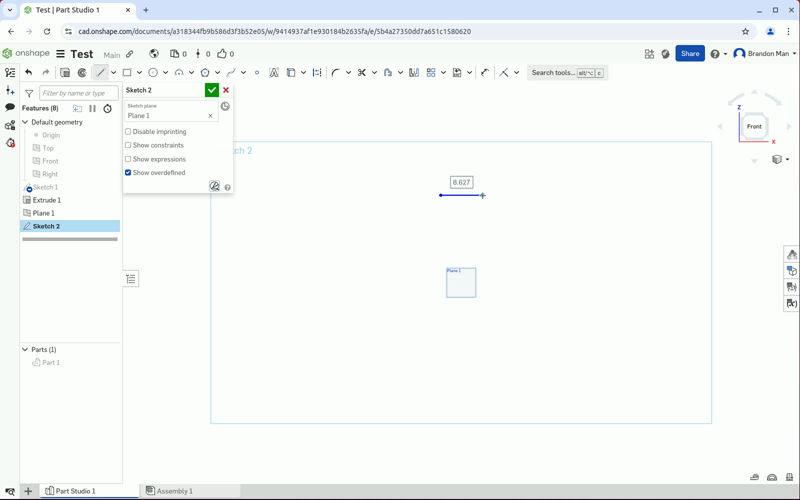
mouse_move(512, 195)
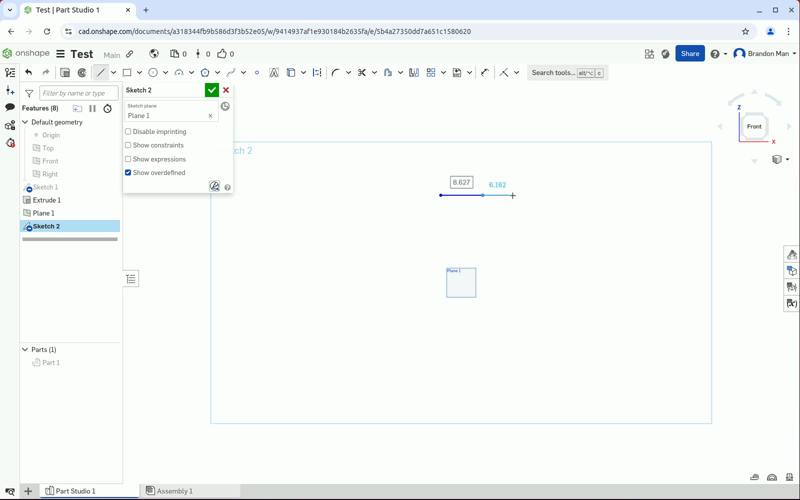
mouse_move(482, 172)
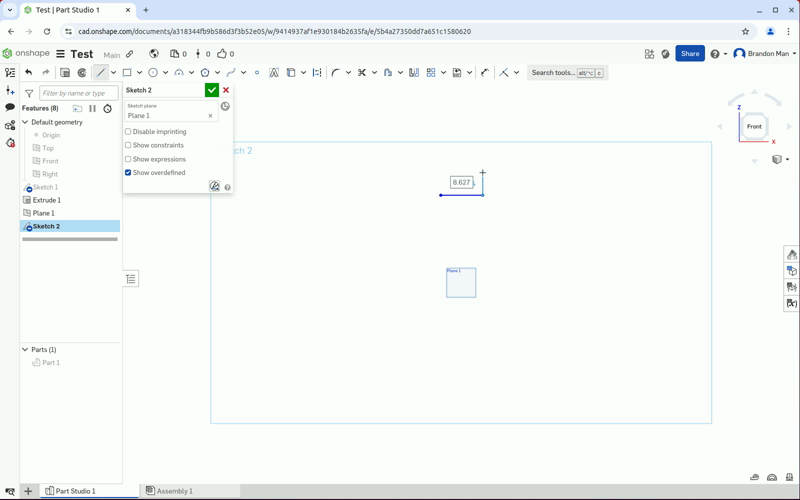
click(482, 172)
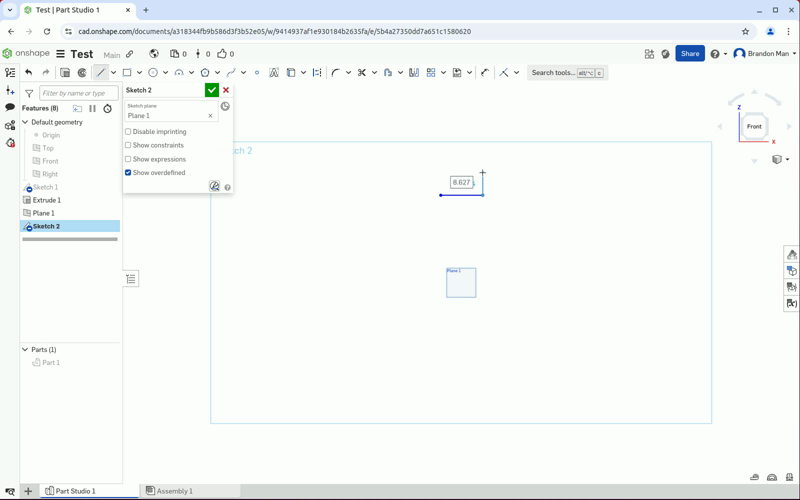
key_up(shift)
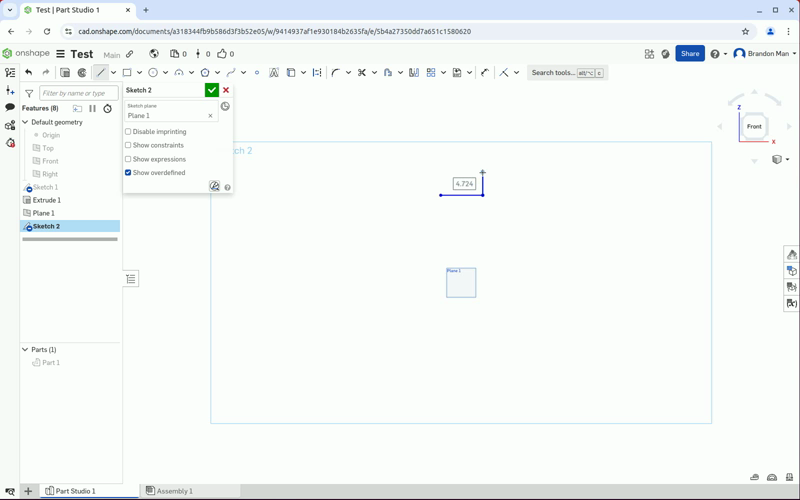
key_down(shift)
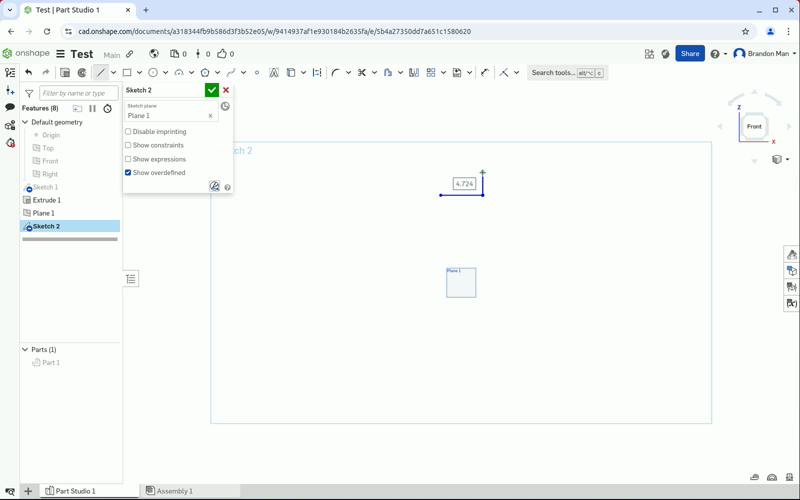
mouse_move(512, 172)
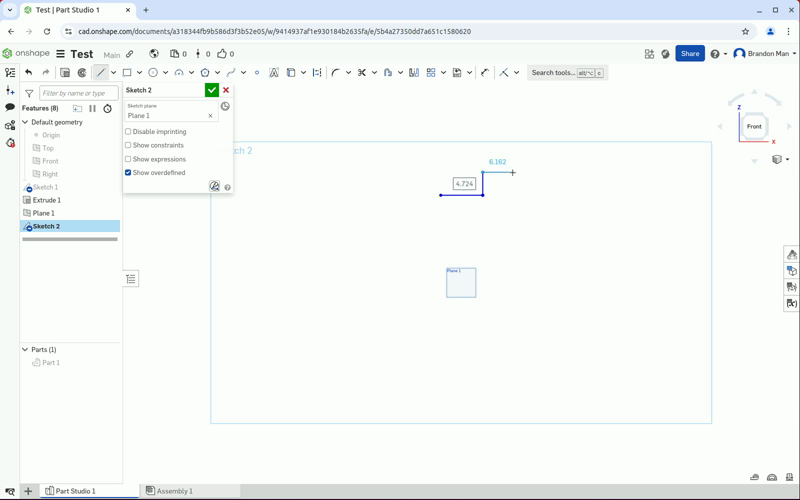
mouse_move(440, 172)
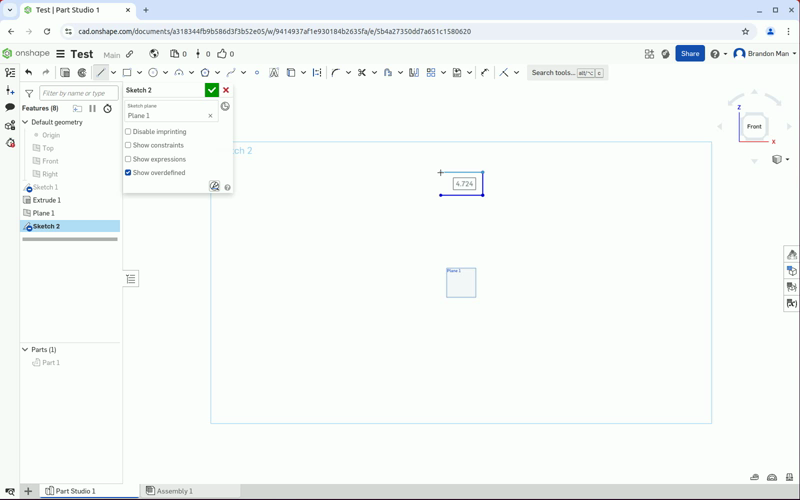
click(440, 172)
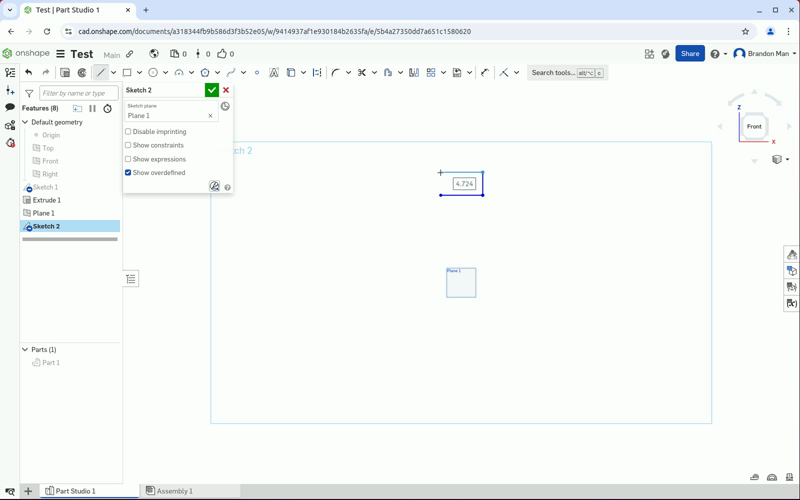
key_up(shift)
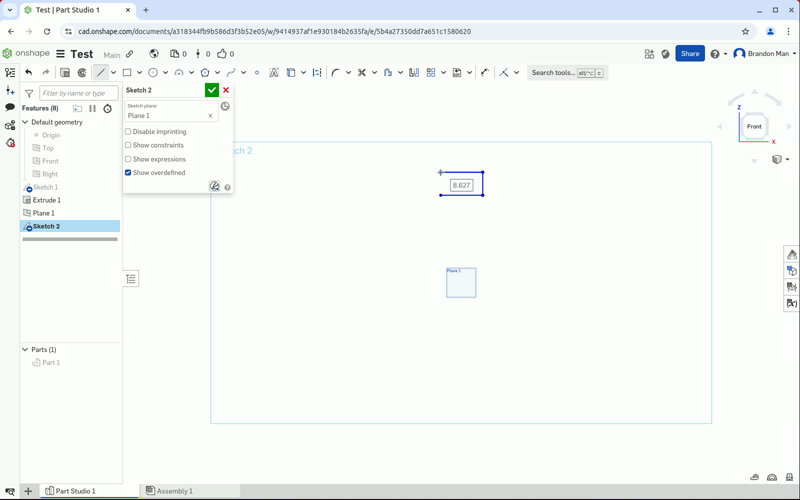
mouse_move(470, 172)
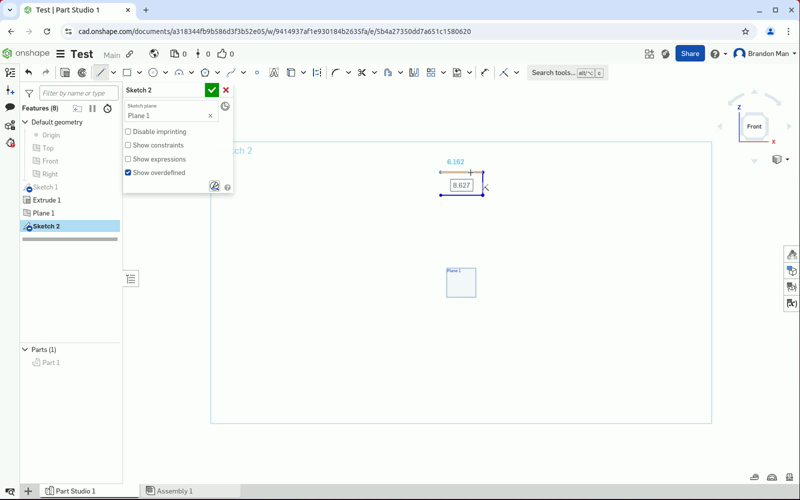
key_down(shift)
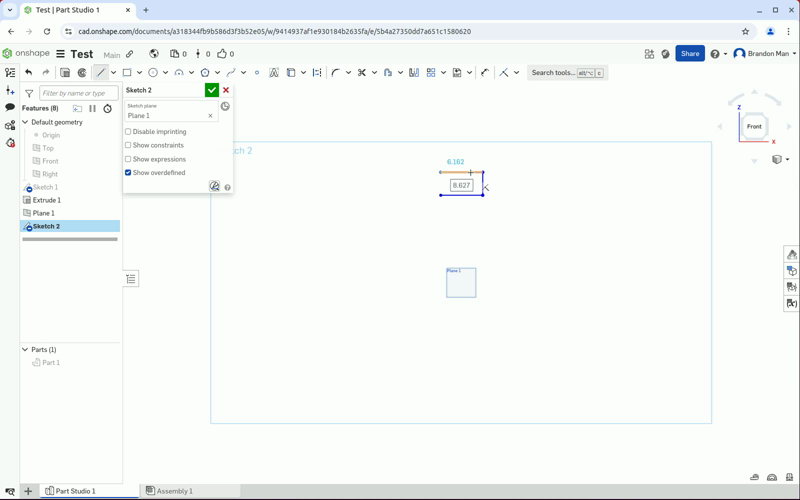
mouse_move(440, 195)
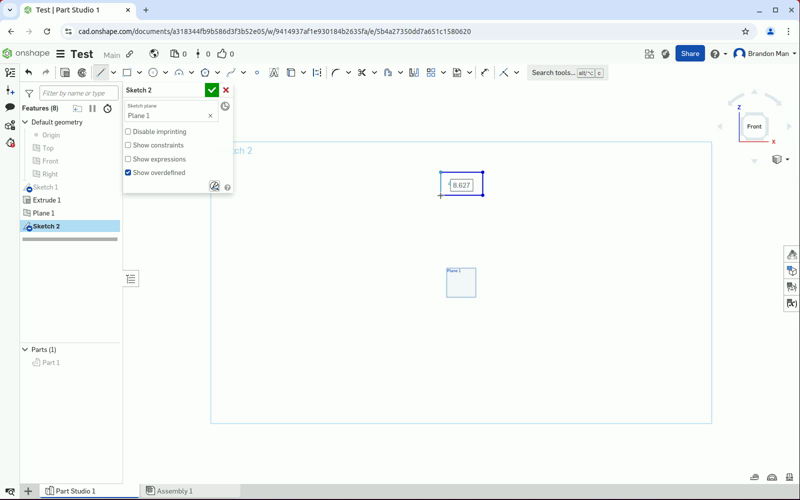
key_up(shift)
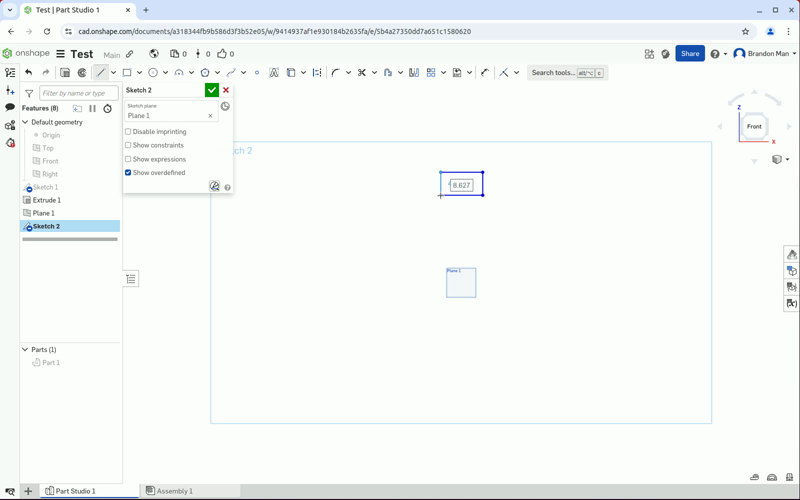
click(440, 195)
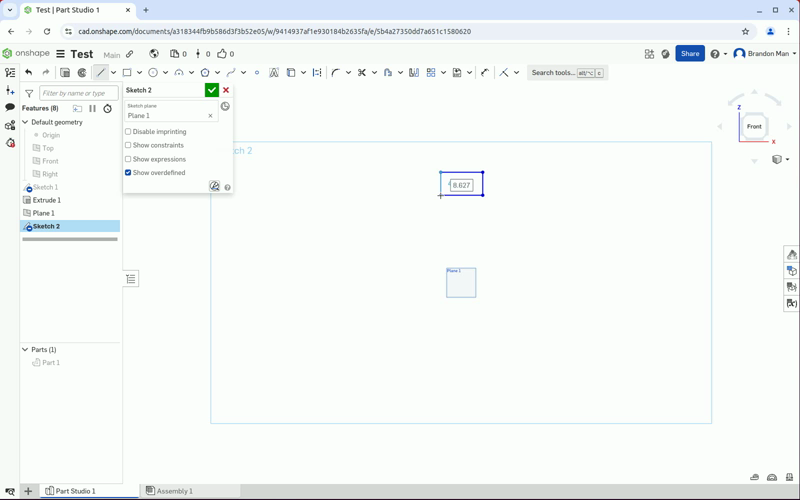
key(esc)
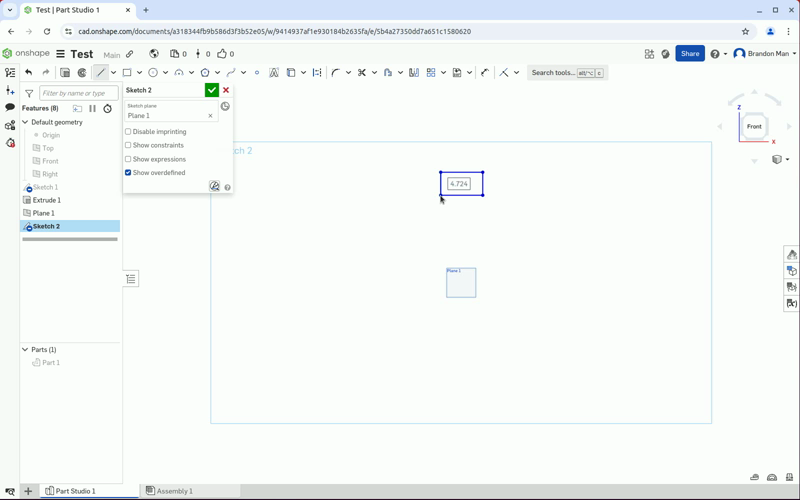
mouse_move(475, 178)
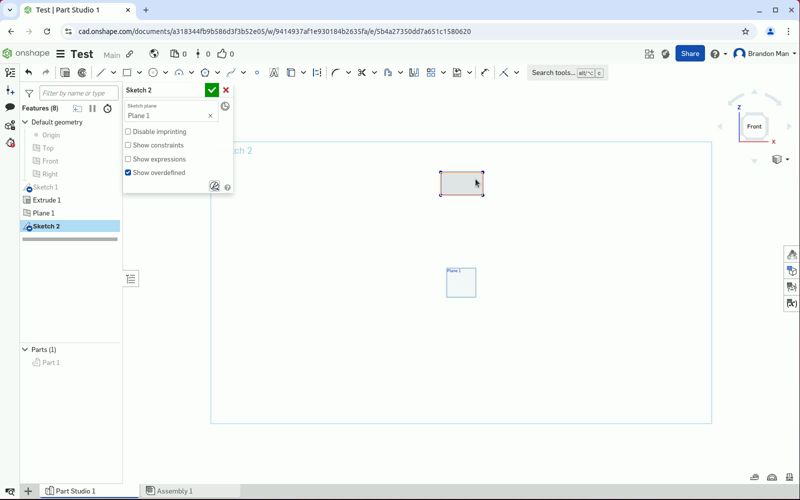
scroll(6)
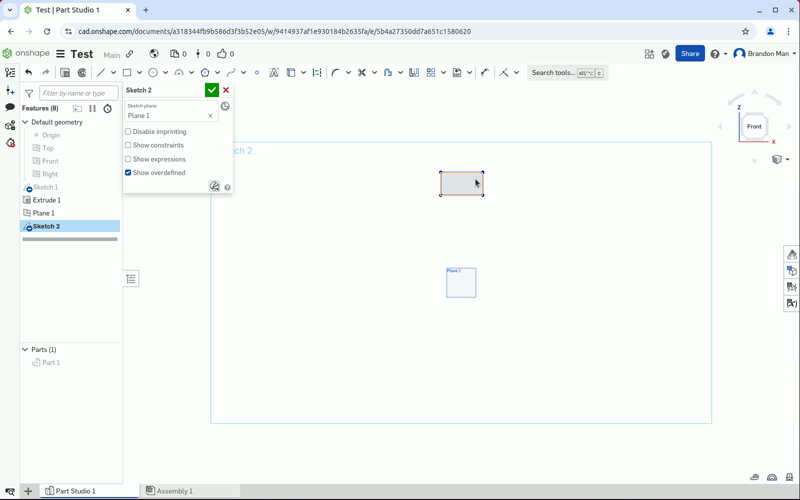
scroll(6)
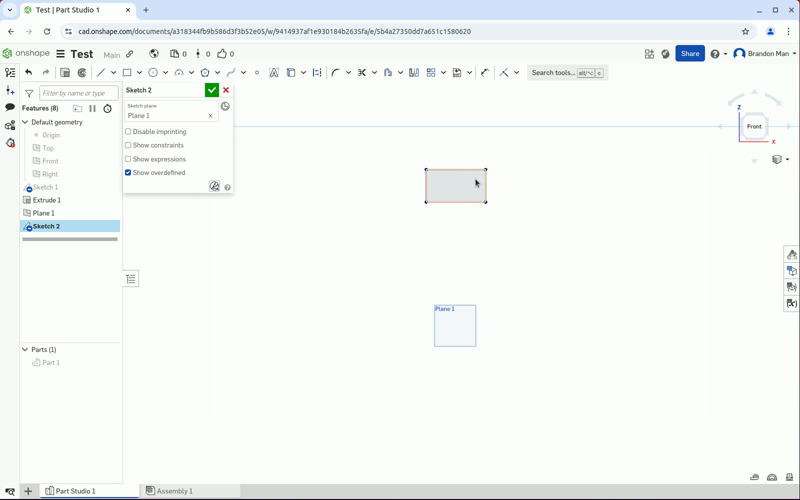
scroll(6)
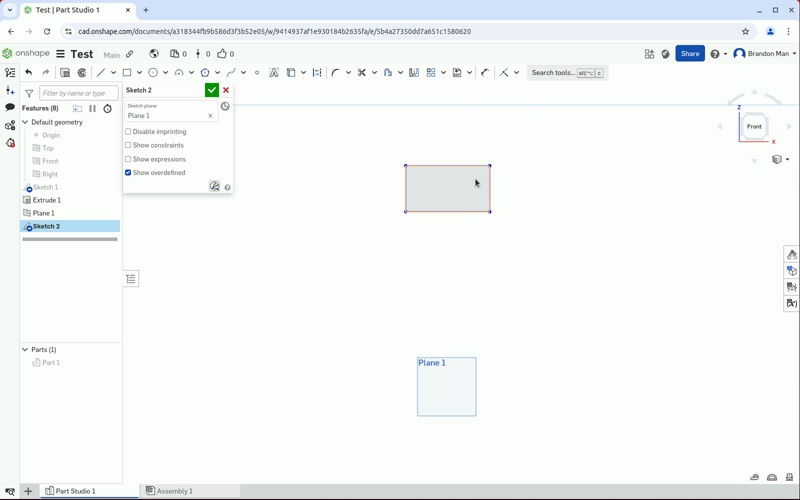
scroll(6)
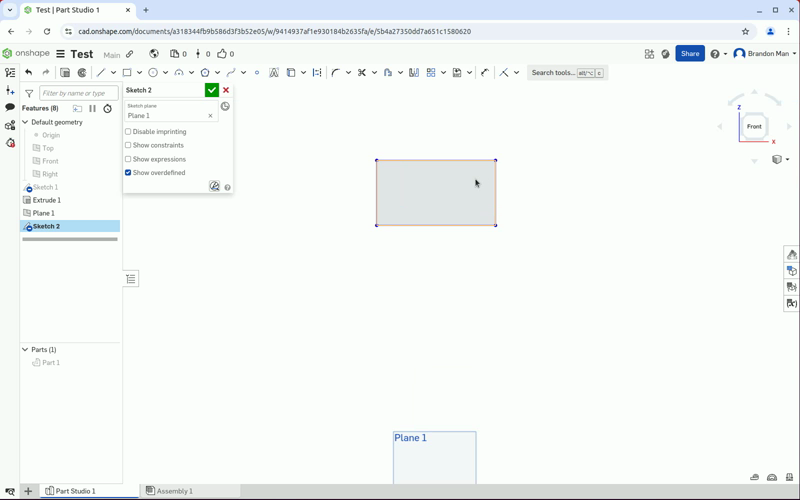
scroll(6)
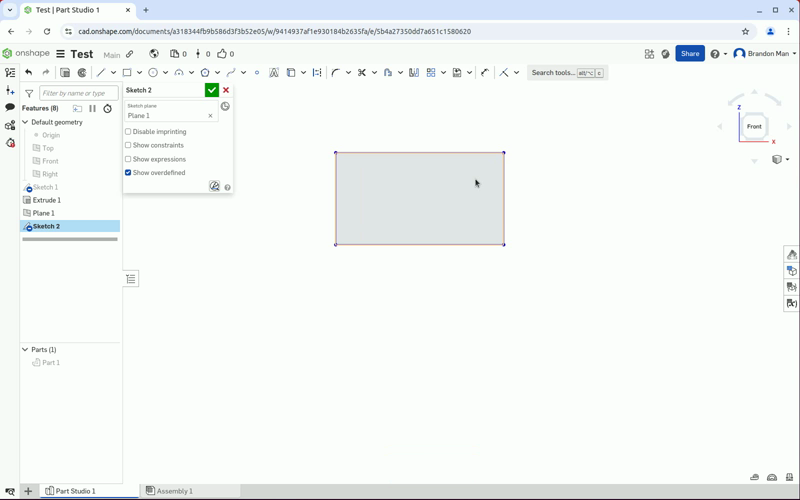
scroll(6)
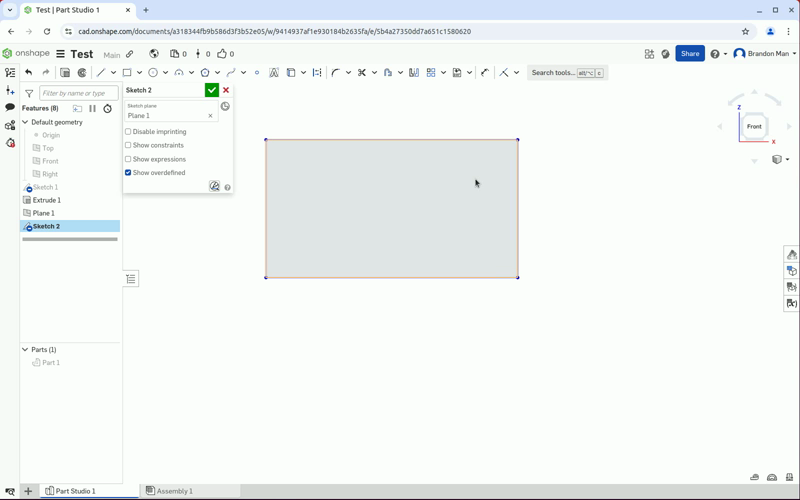
scroll(6)
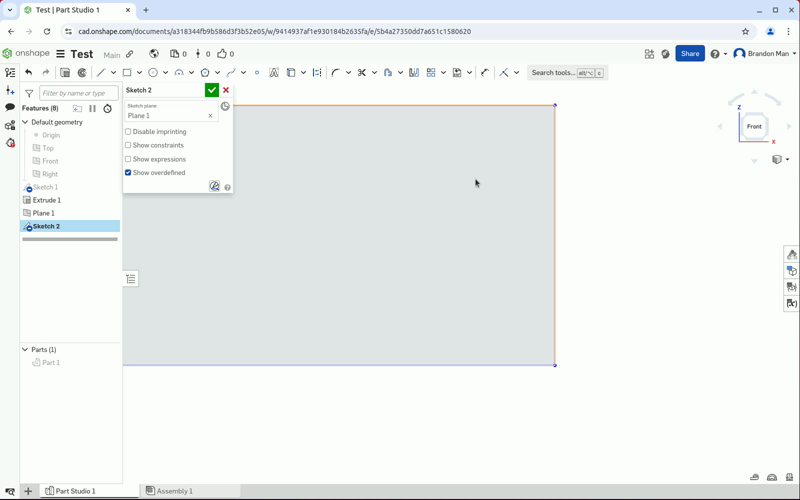
click(475, 178)
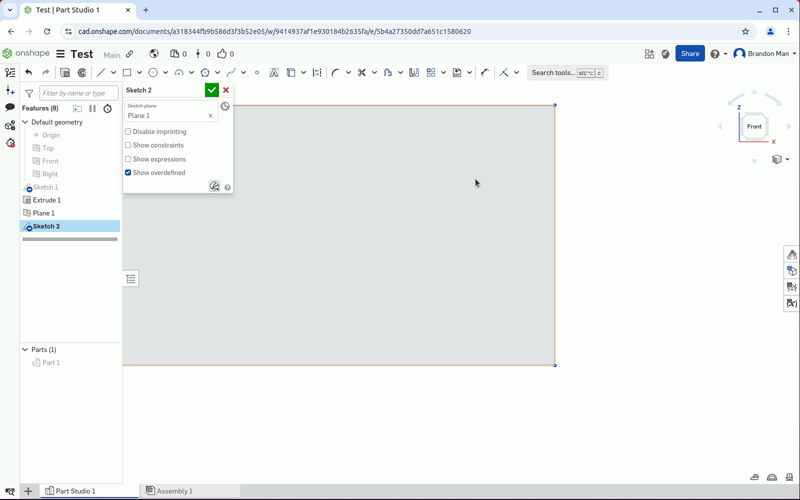
scroll(-6)
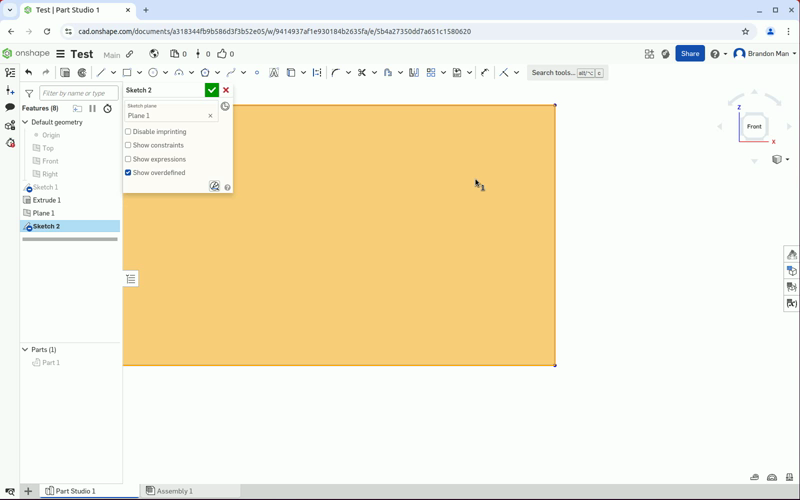
scroll(-6)
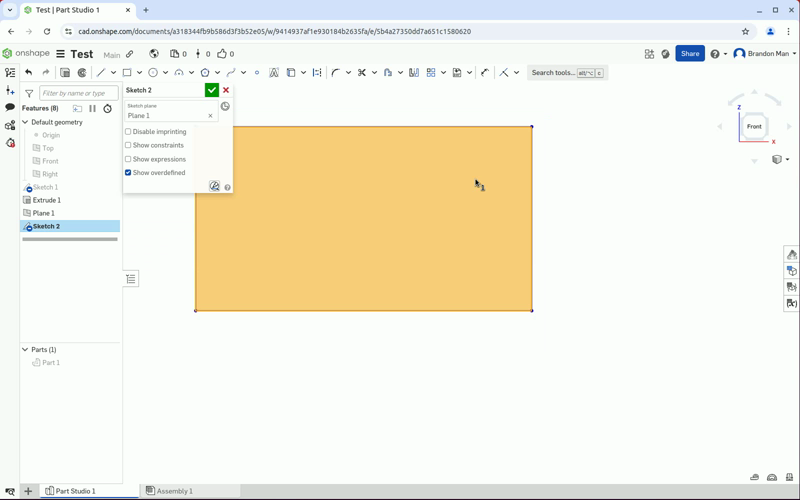
scroll(-6)
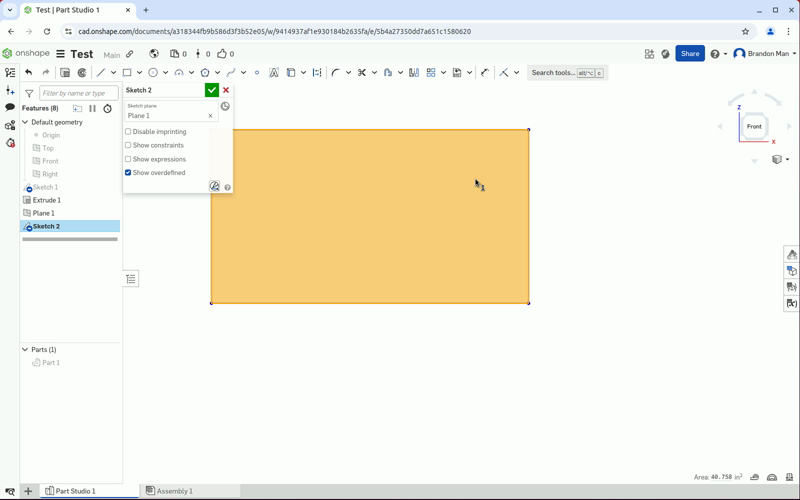
scroll(-6)
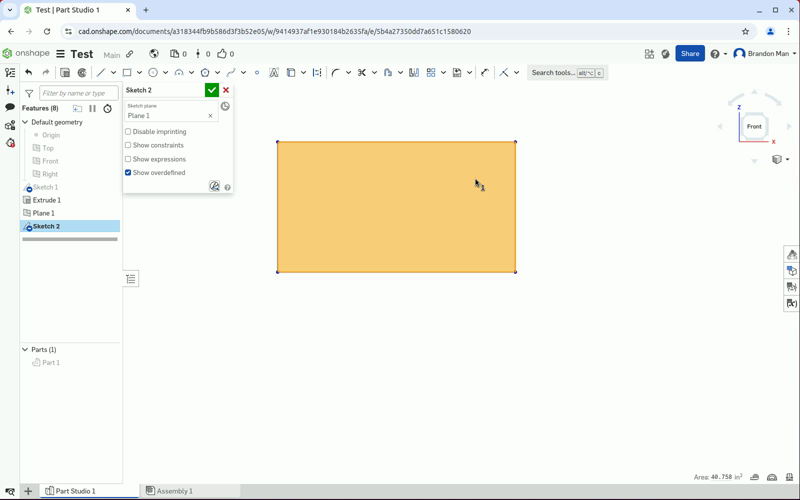
scroll(-6)
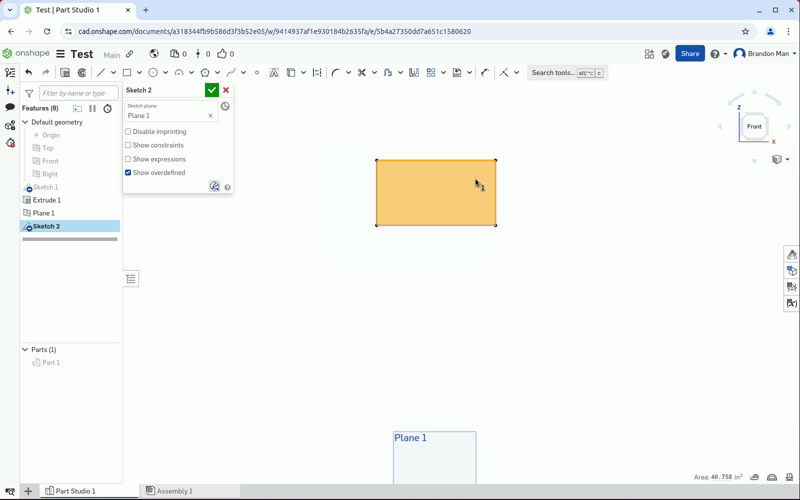
scroll(-6)
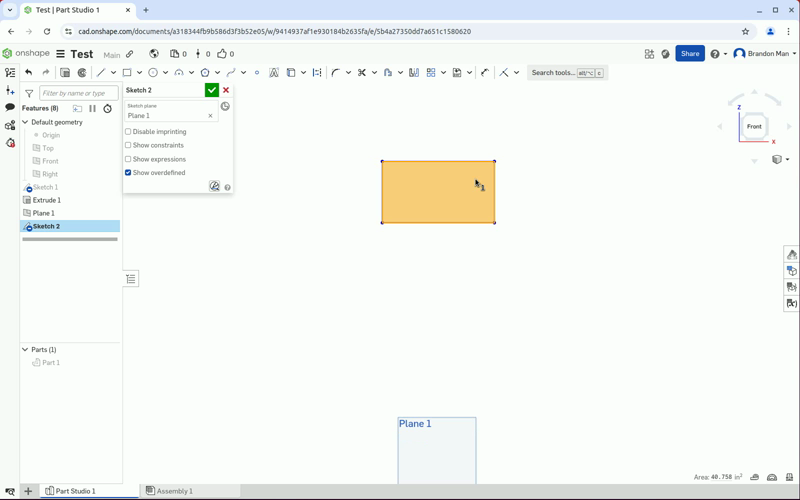
scroll(-6)
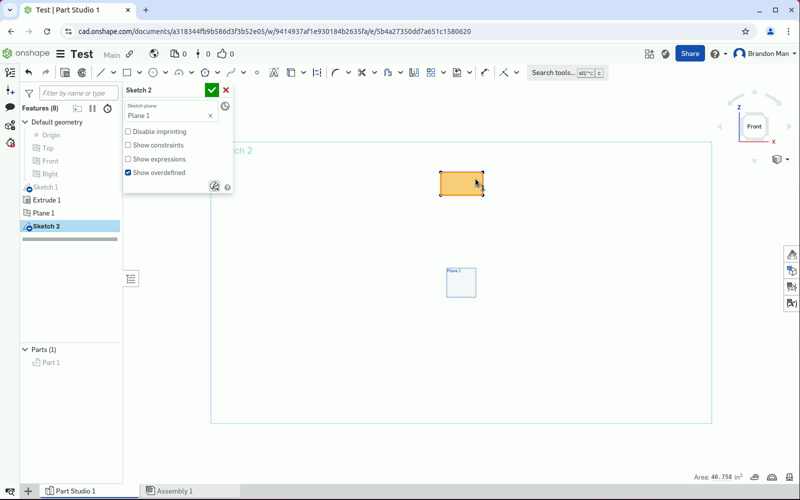
mouse_move(73, 352)
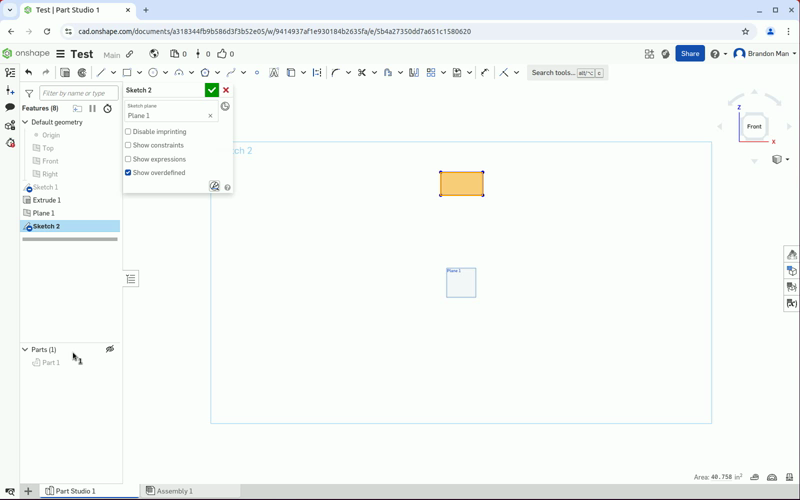
key(shift+y)
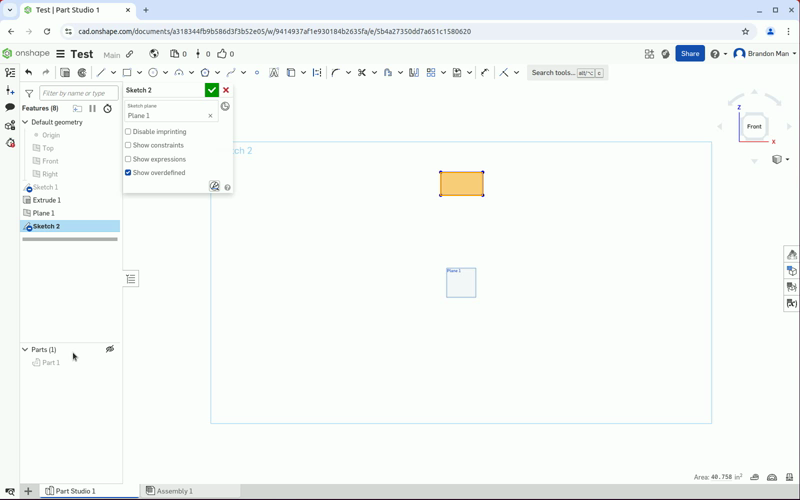
key(shift+e)
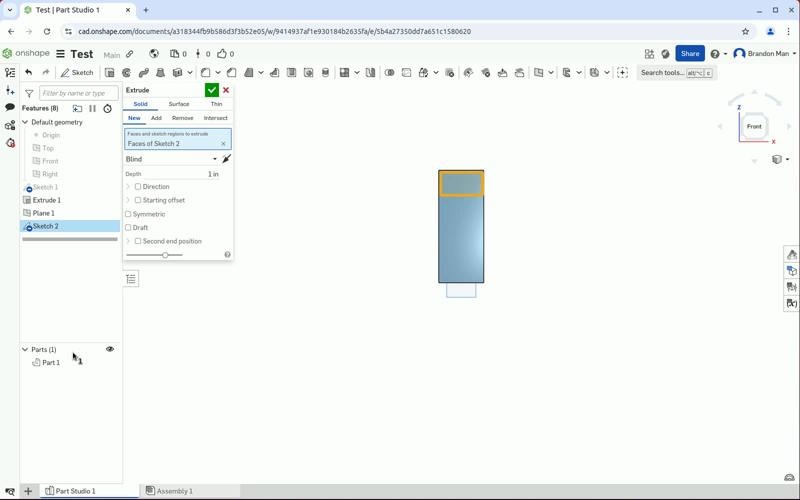
mouse_move(143, 106)
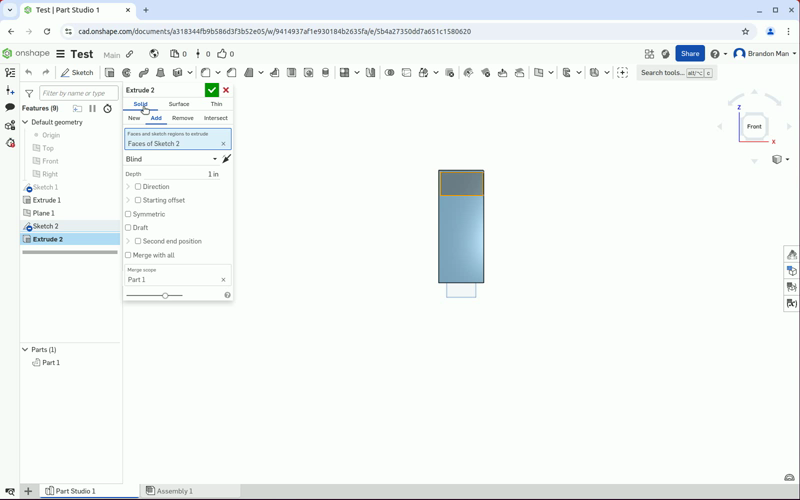
click(143, 106)
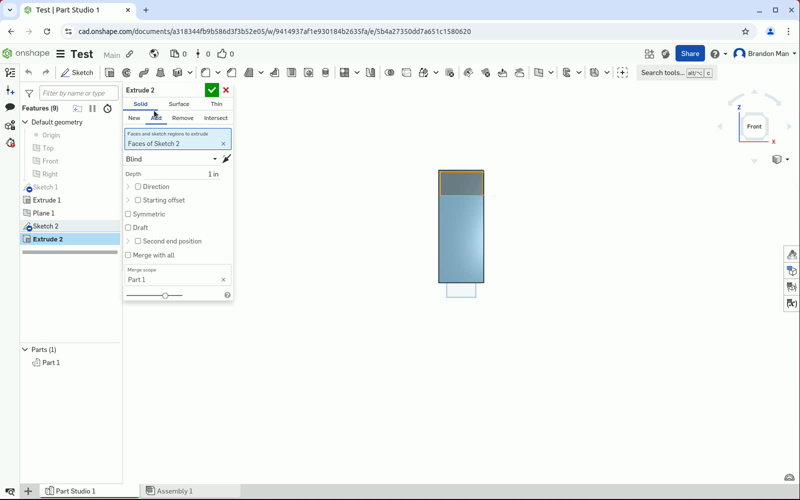
mouse_move(186, 120)
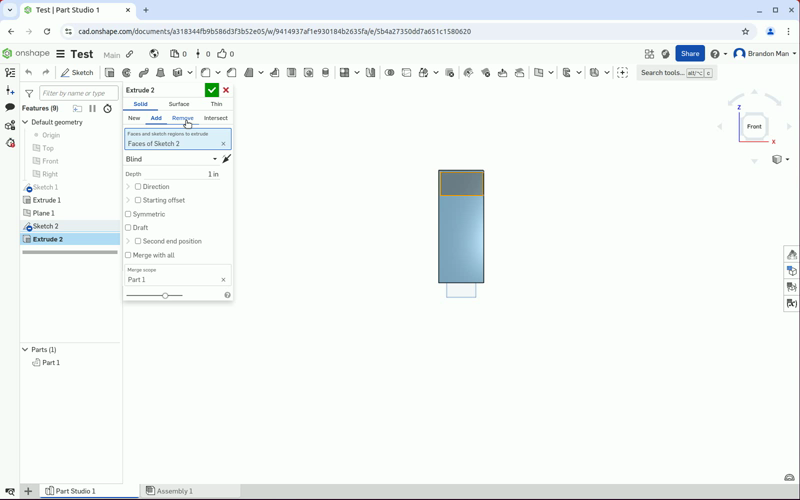
click(186, 120)
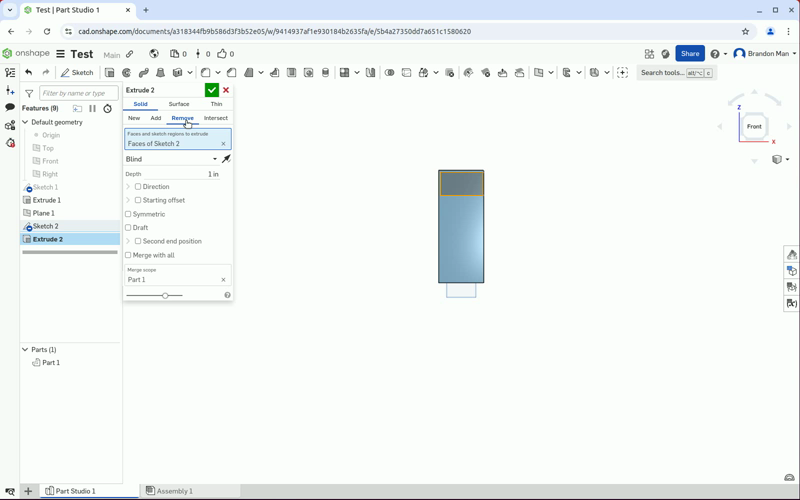
key(tab, 4)
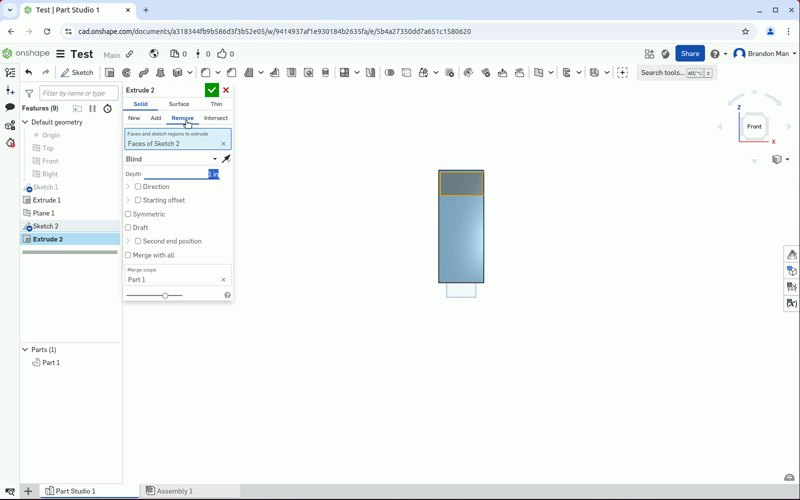
text(3.129)
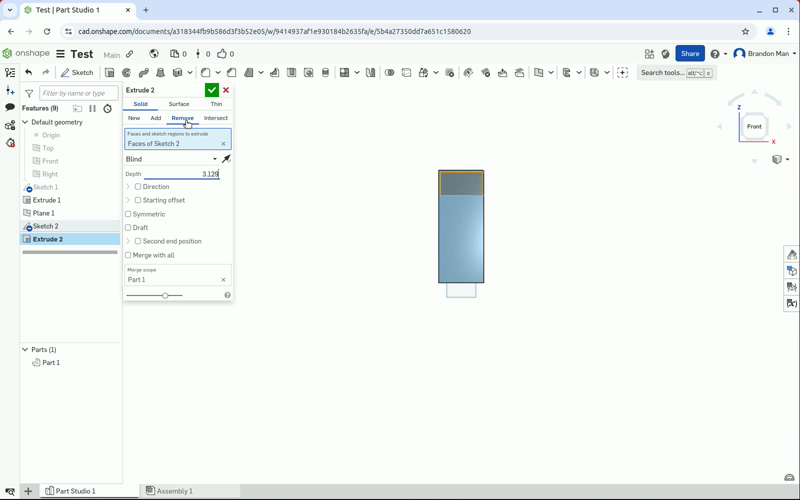
key(tab, 6)
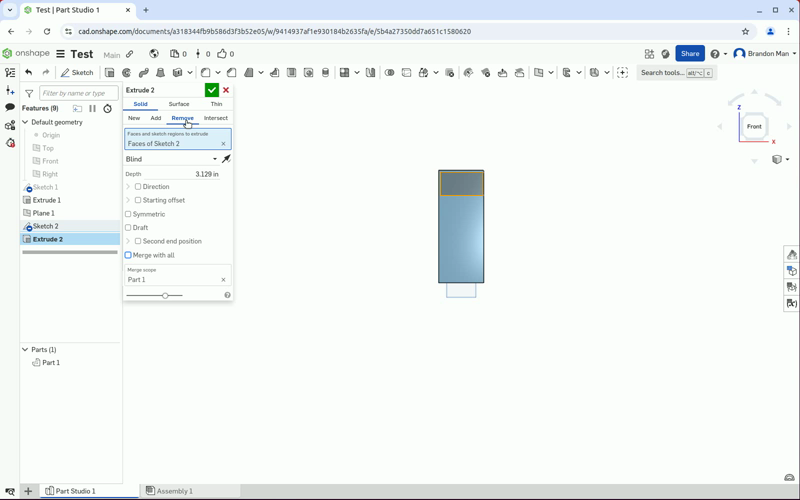
key(space)
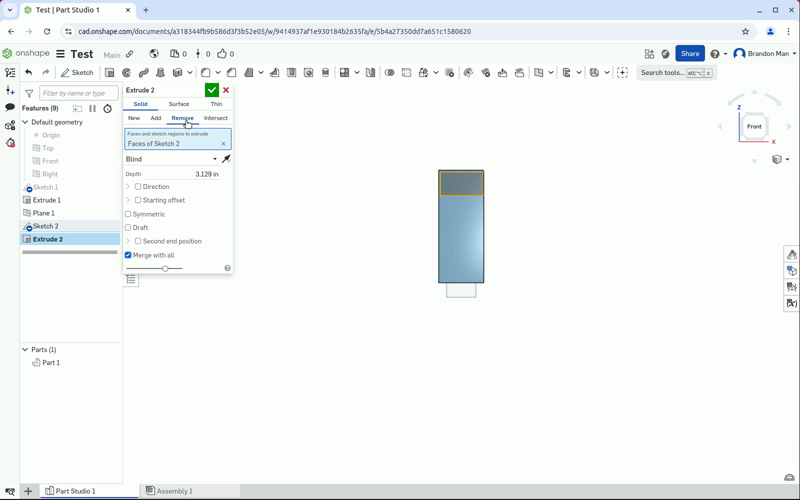
key(enter)
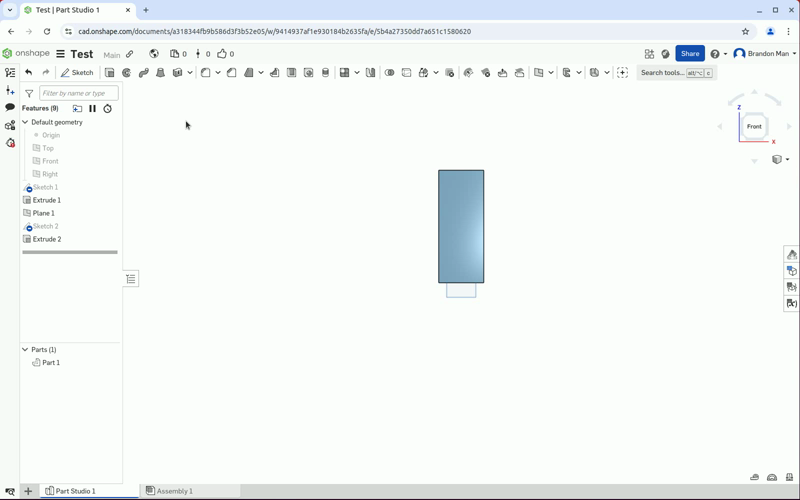
key(shift+h)
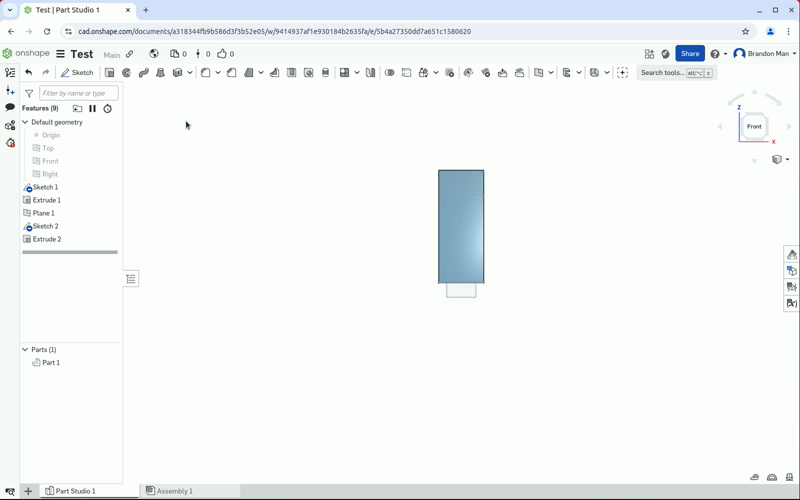
key(shift+h)
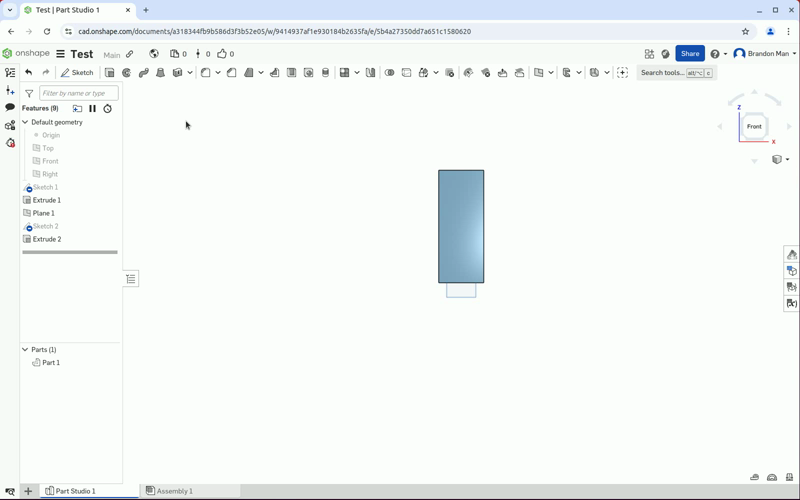
mouse_move(73, 189)
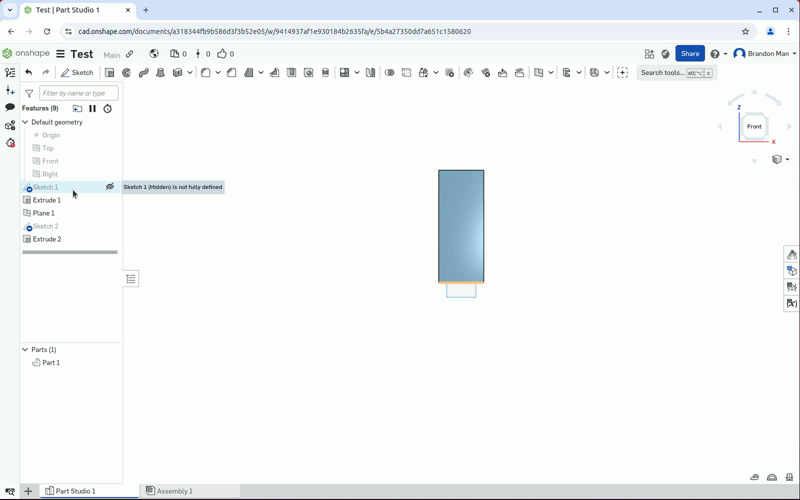
click(73, 189)
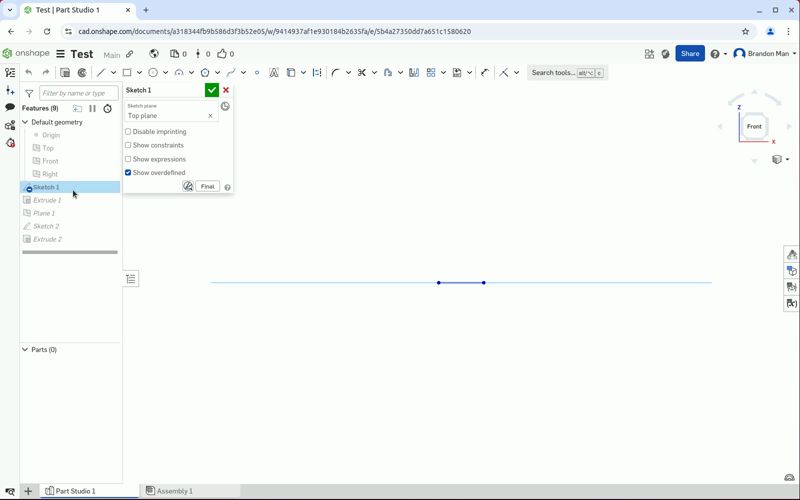
mouse_move(229, 92)
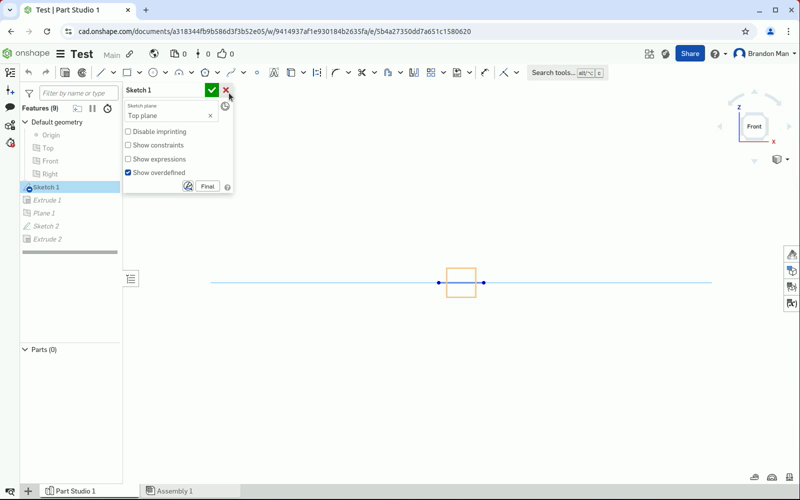
click(229, 92)
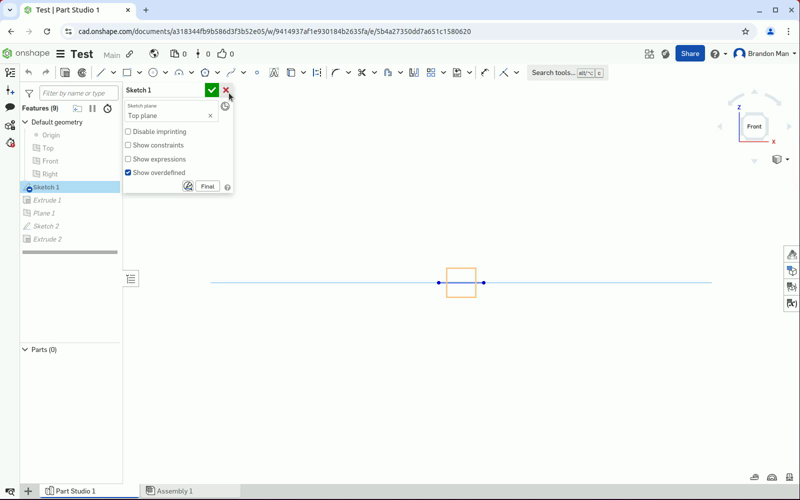
key(shift+s)
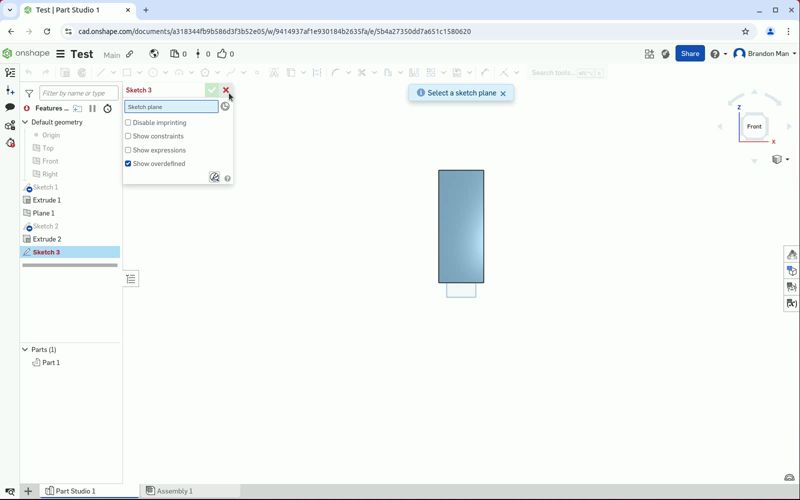
mouse_move(73, 215)
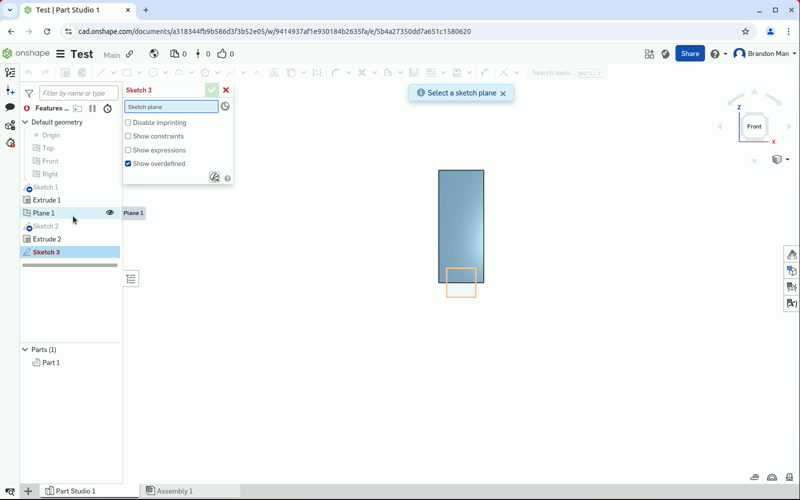
click(73, 215)
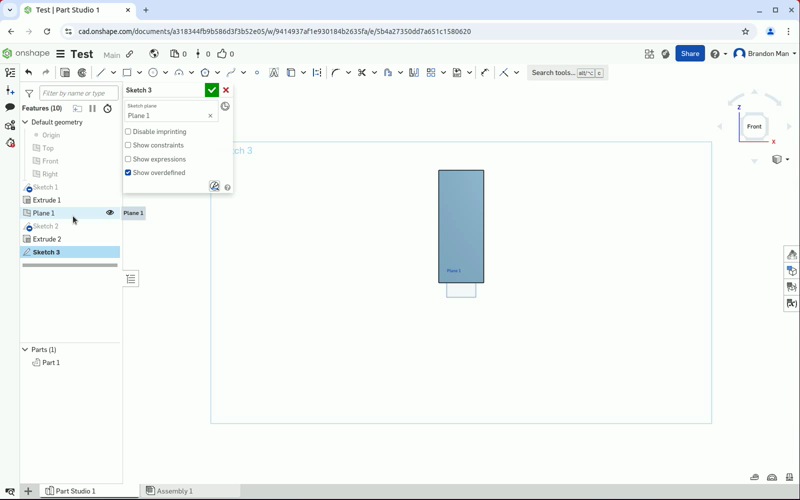
mouse_move(73, 352)
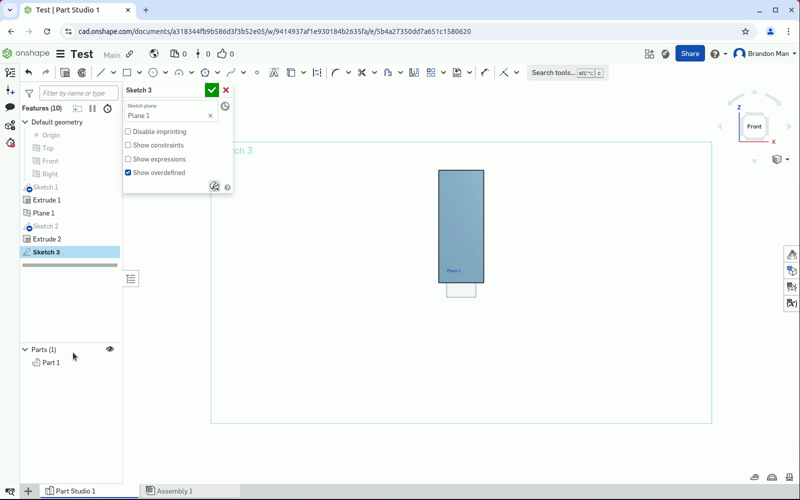
key(y)
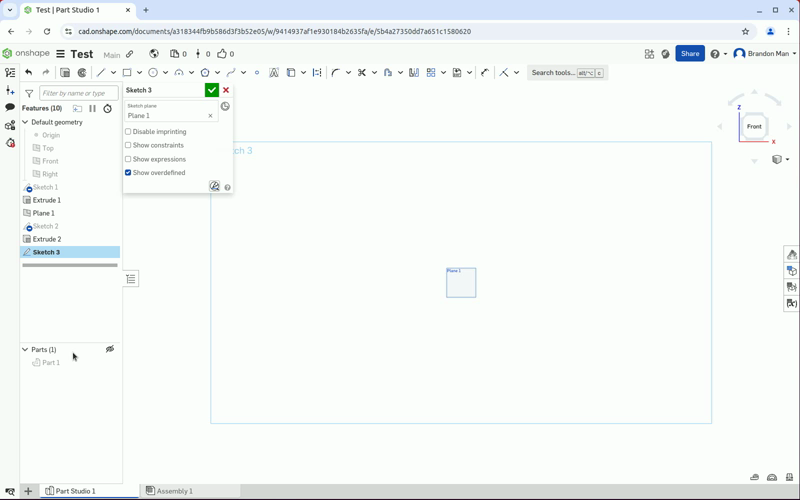
key(l)
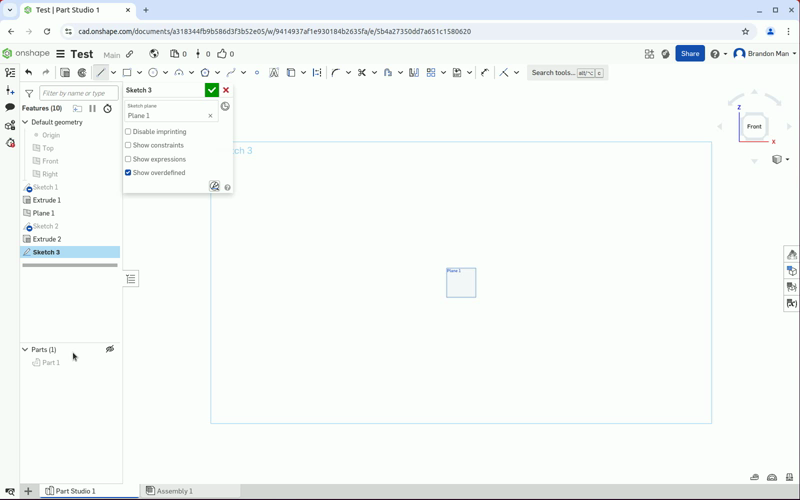
key_down(shift)
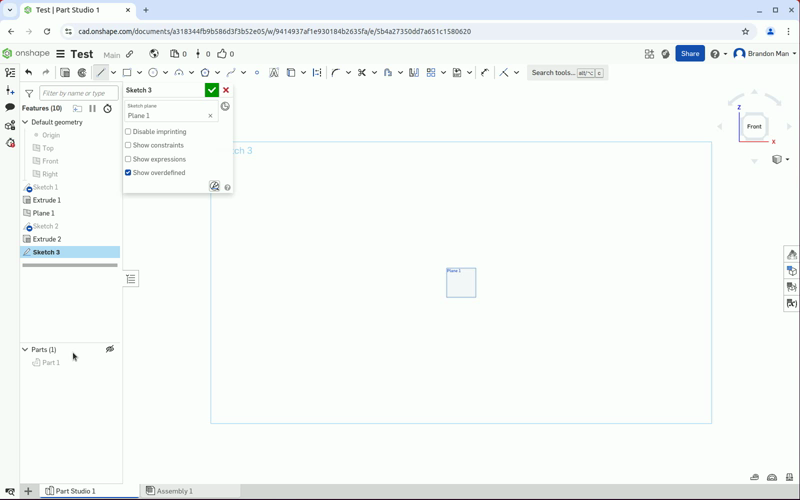
mouse_move(440, 223)
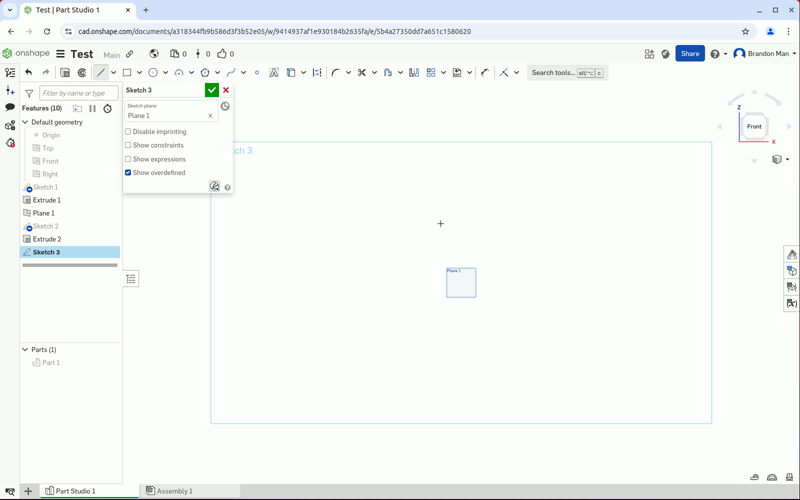
click(440, 223)
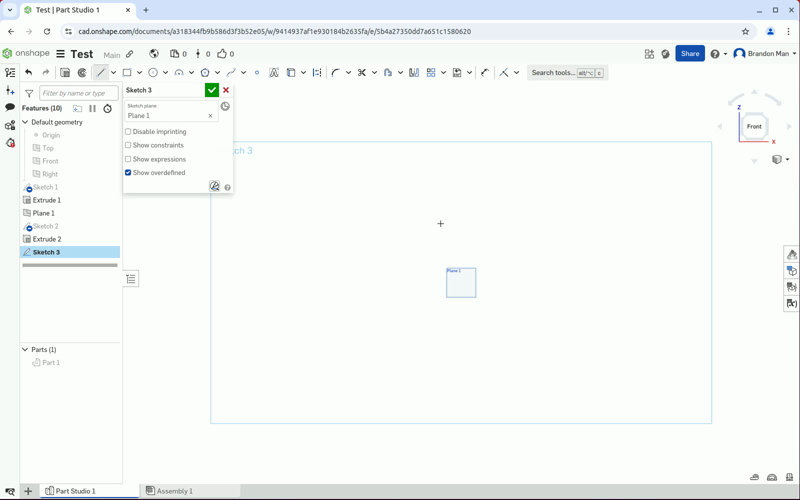
key_up(shift)
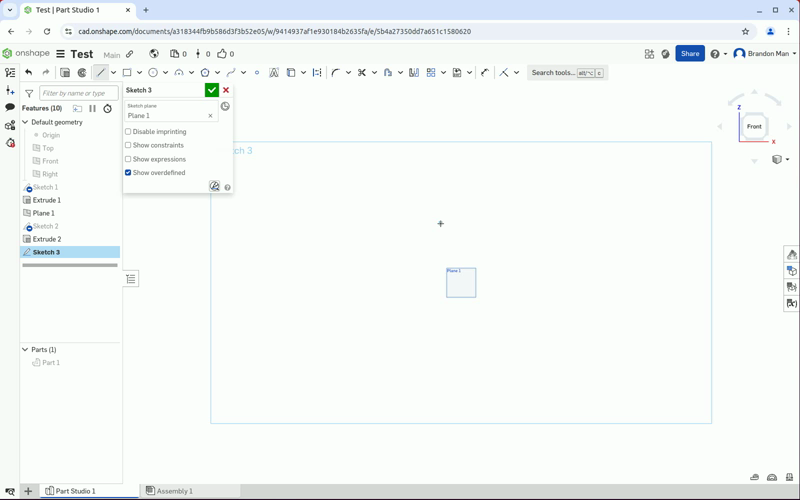
key_down(shift)
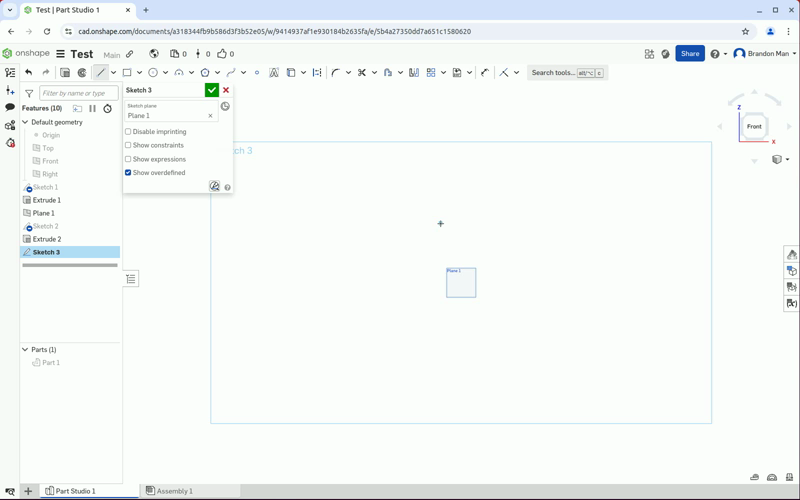
mouse_move(470, 223)
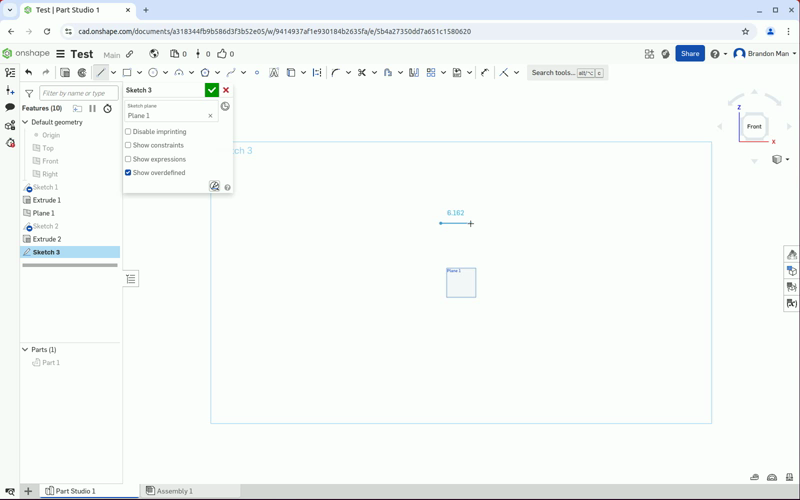
mouse_move(482, 223)
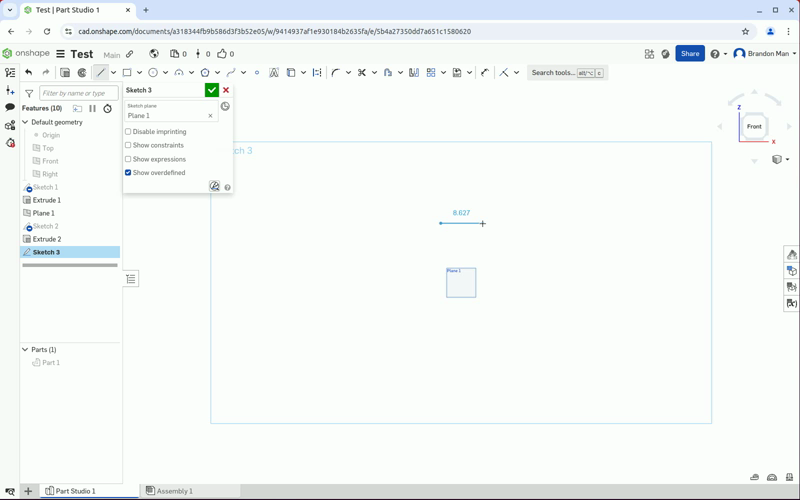
click(482, 223)
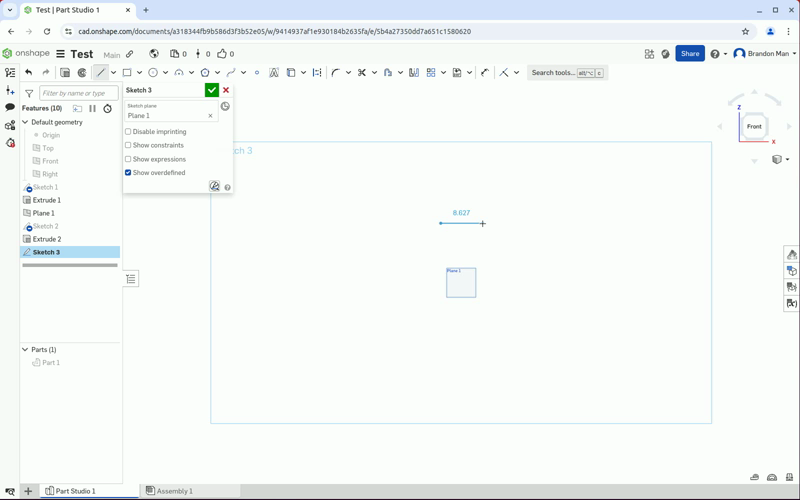
key_up(shift)
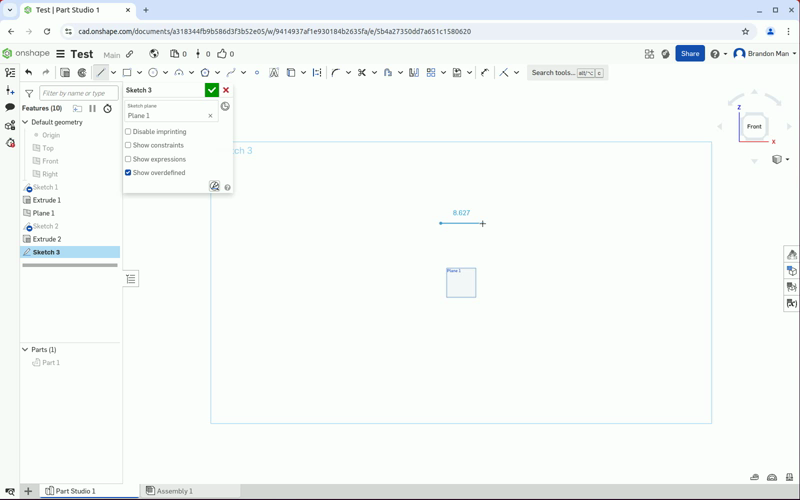
key_down(shift)
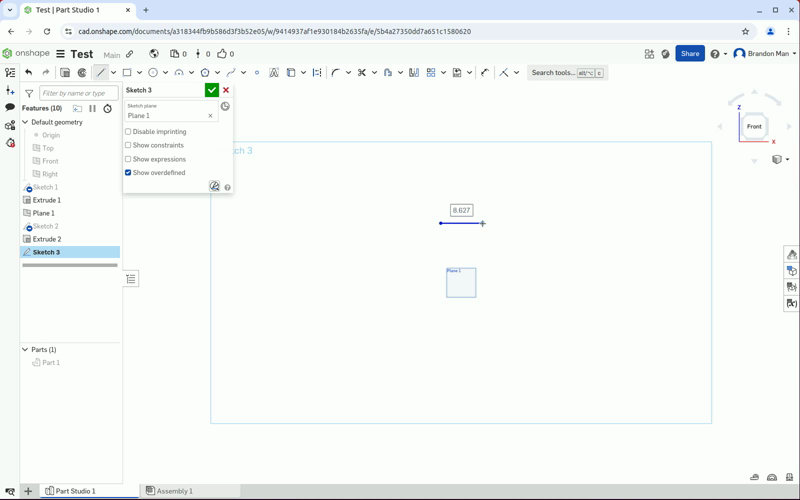
mouse_move(512, 223)
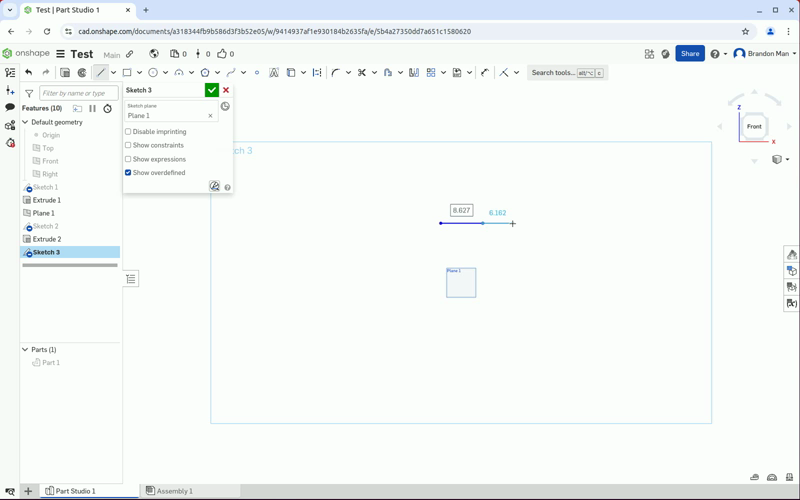
mouse_move(482, 200)
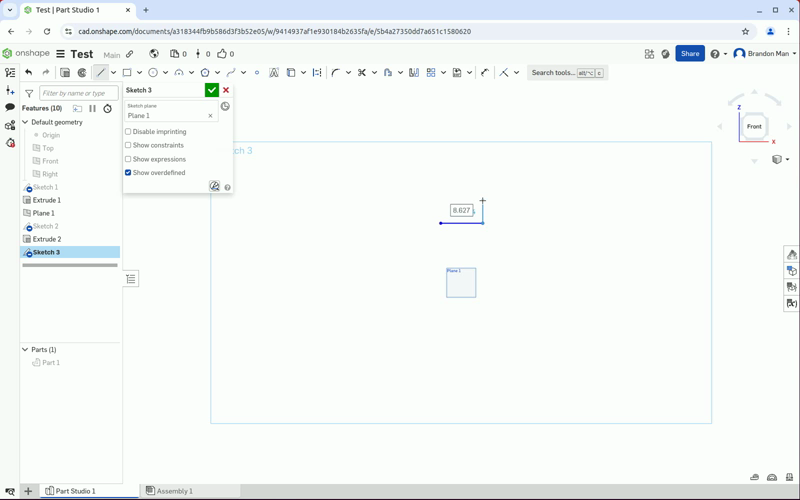
click(482, 200)
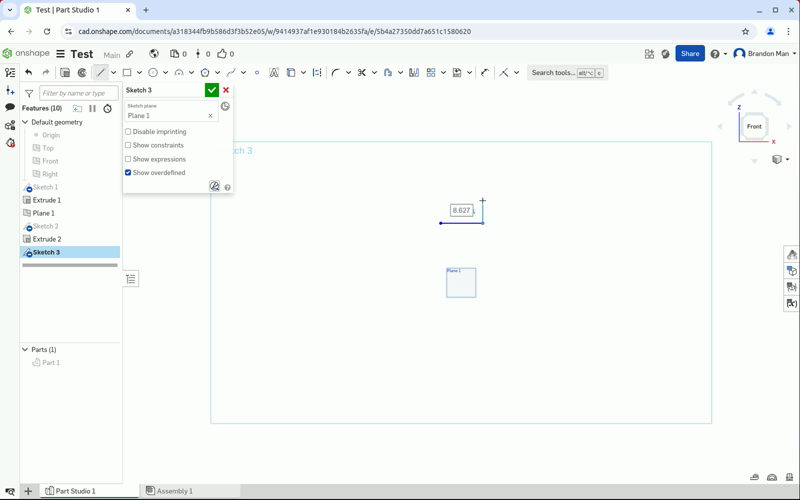
key_up(shift)
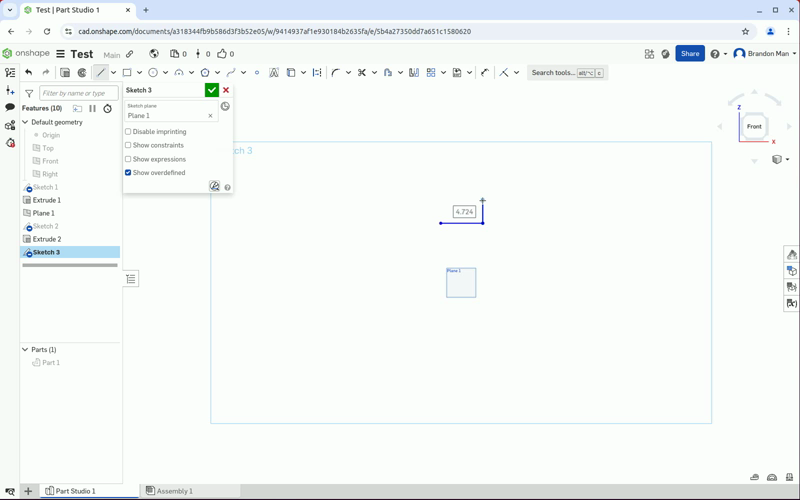
key_down(shift)
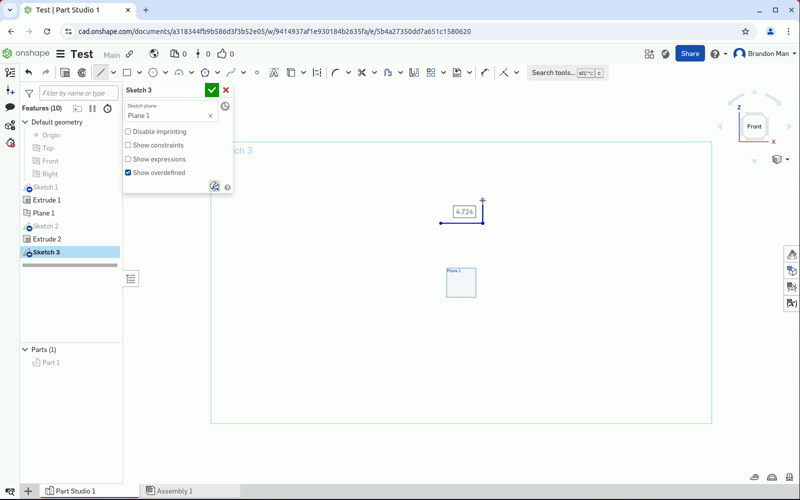
mouse_move(512, 200)
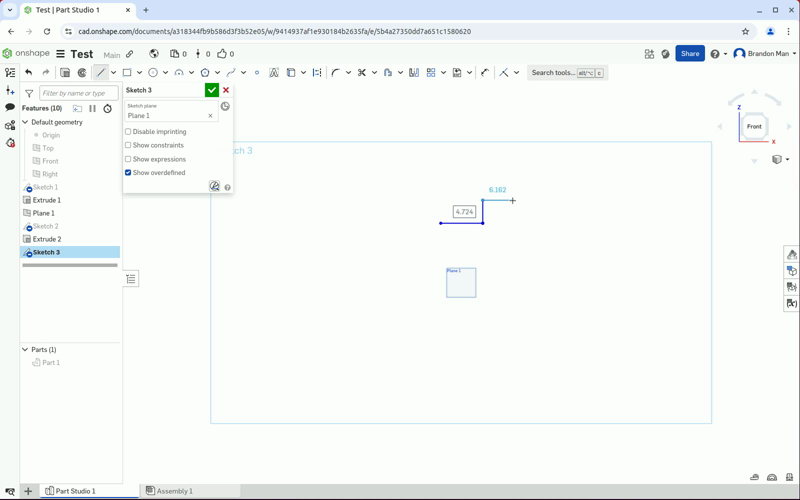
mouse_move(440, 200)
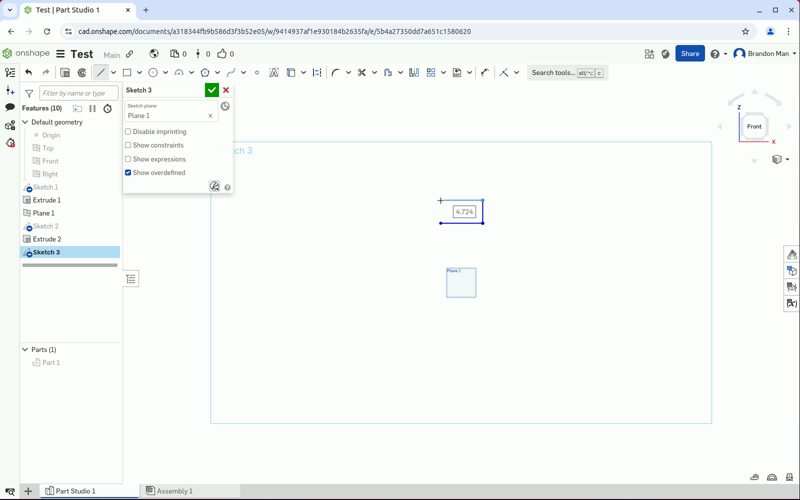
click(440, 200)
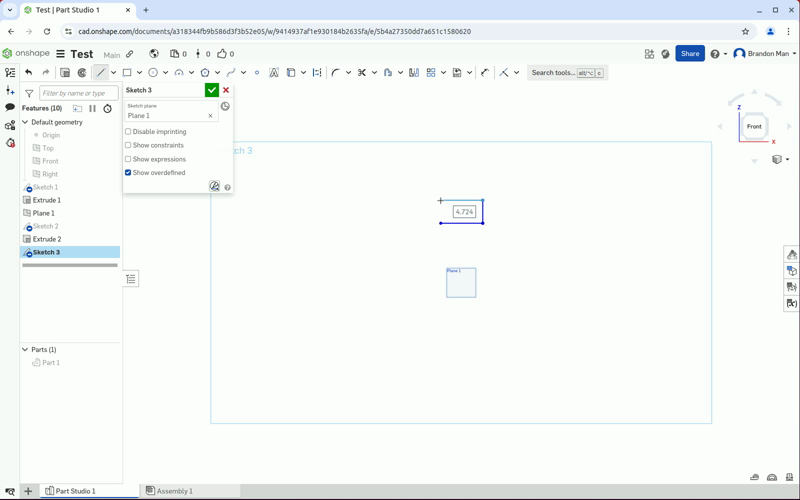
key_up(shift)
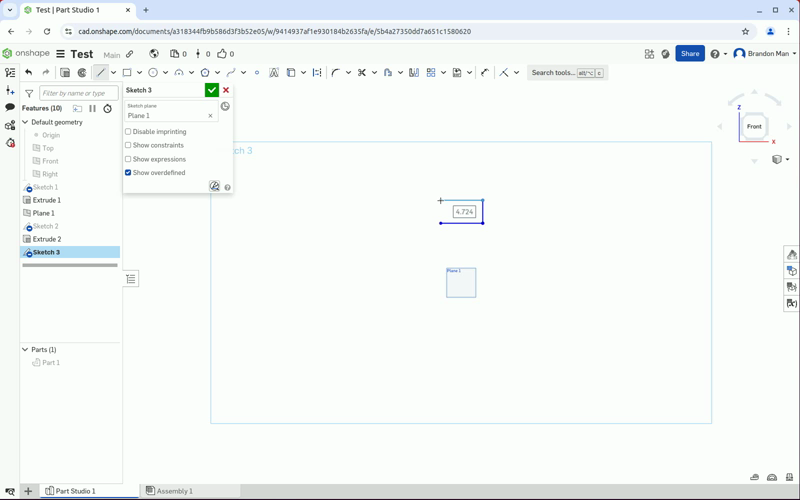
mouse_move(470, 200)
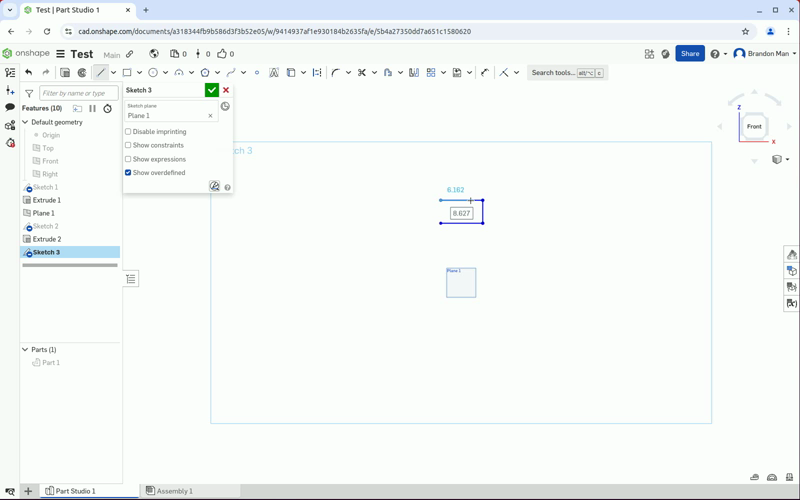
key_down(shift)
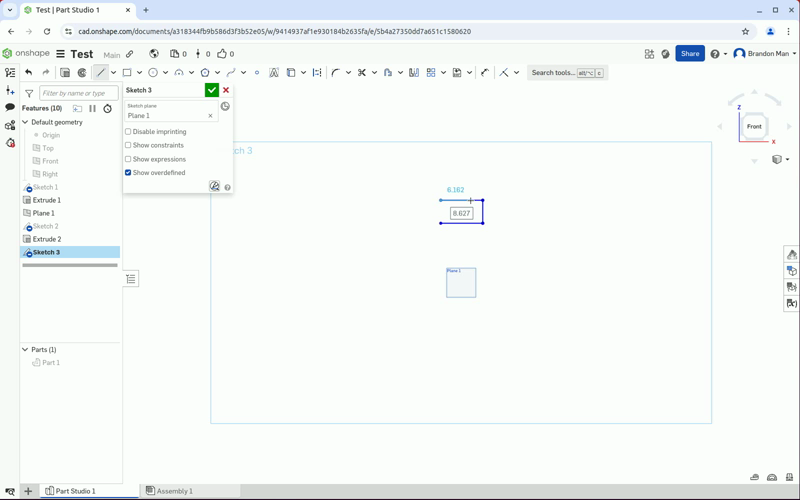
mouse_move(440, 223)
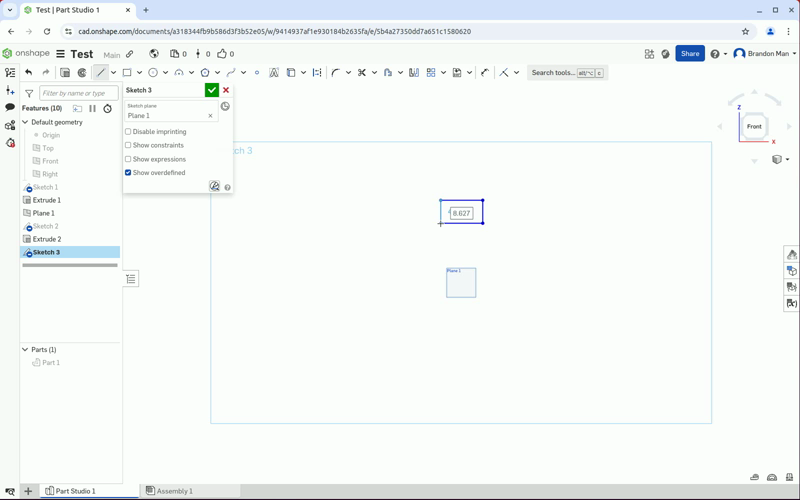
key_up(shift)
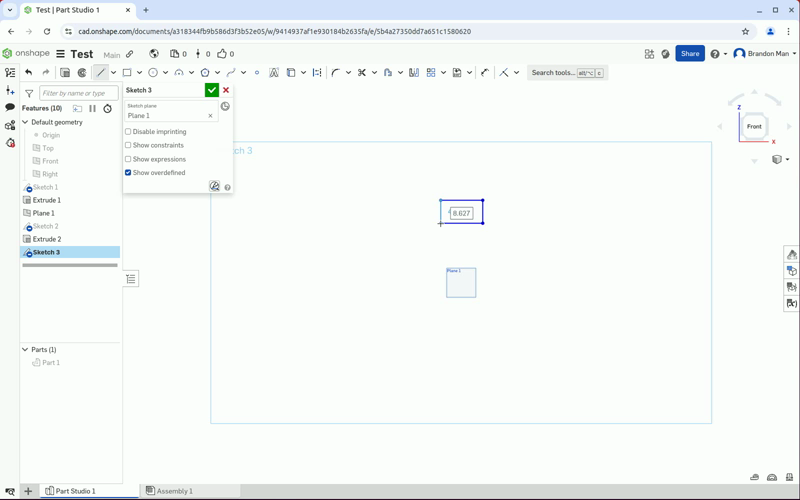
click(440, 223)
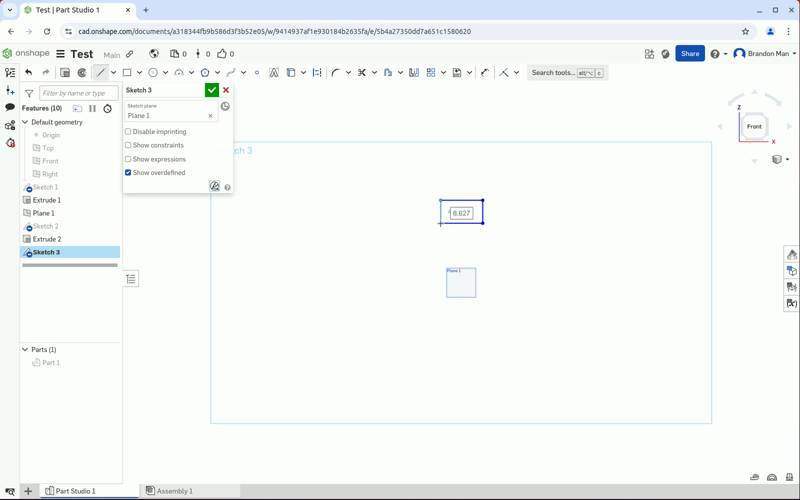
key(esc)
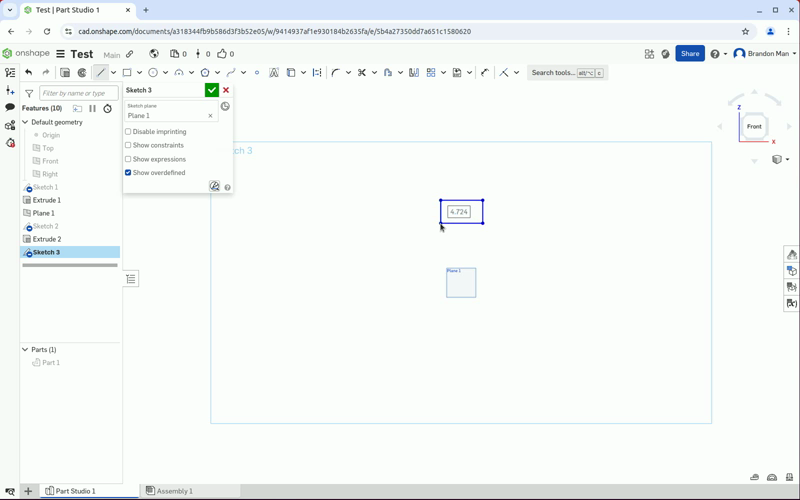
mouse_move(459, 218)
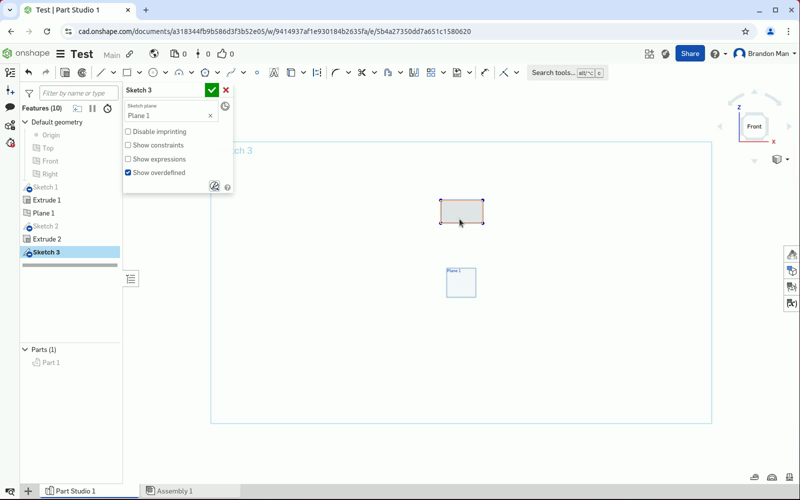
scroll(6)
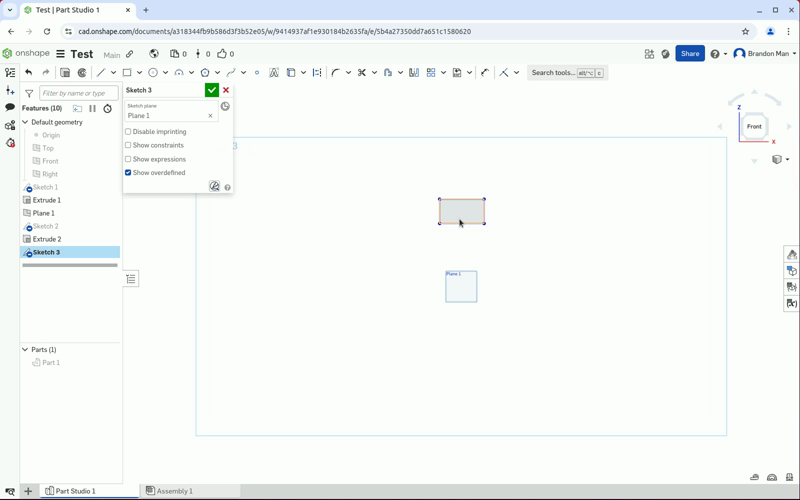
scroll(6)
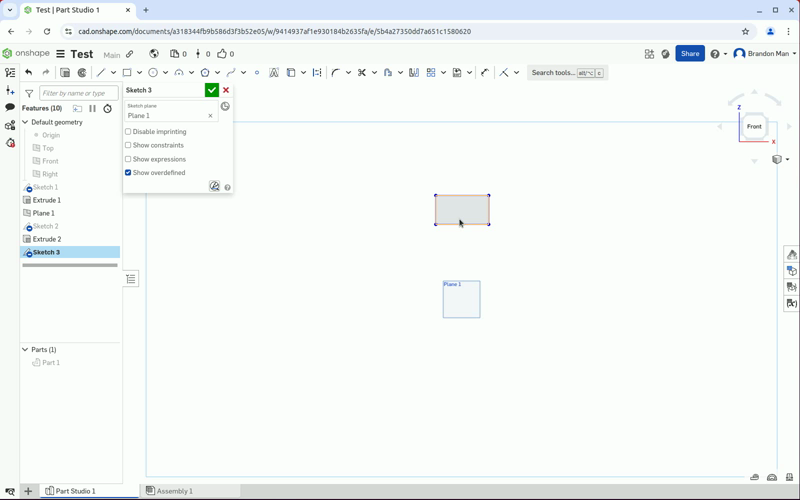
scroll(6)
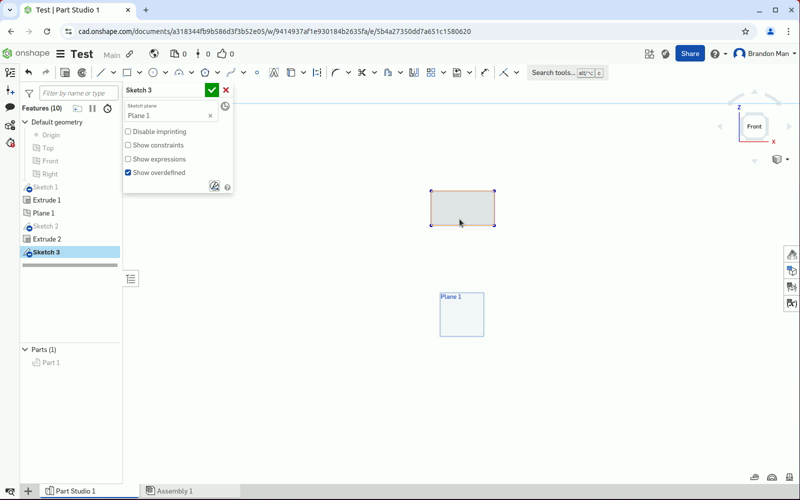
scroll(6)
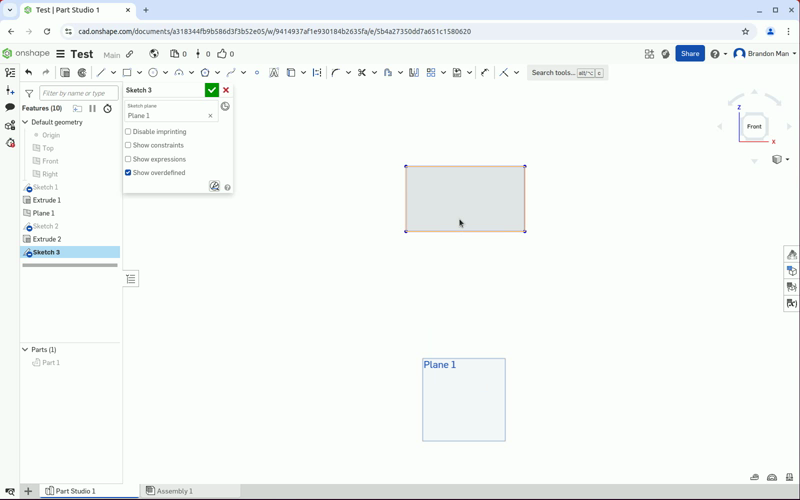
scroll(6)
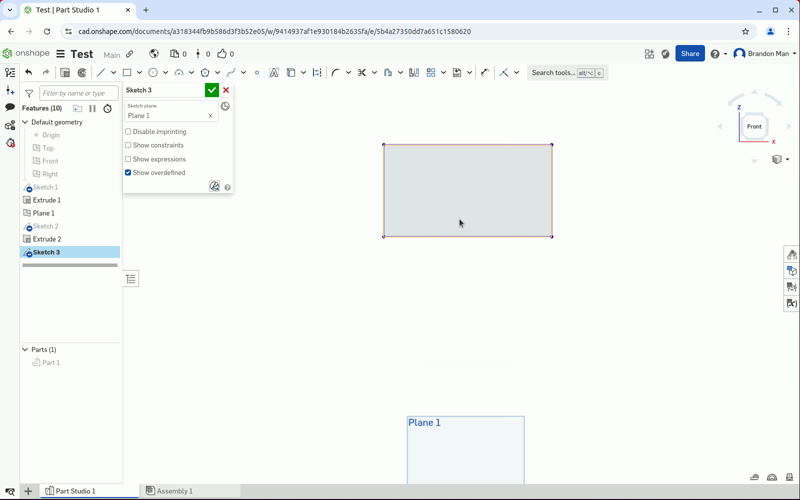
scroll(6)
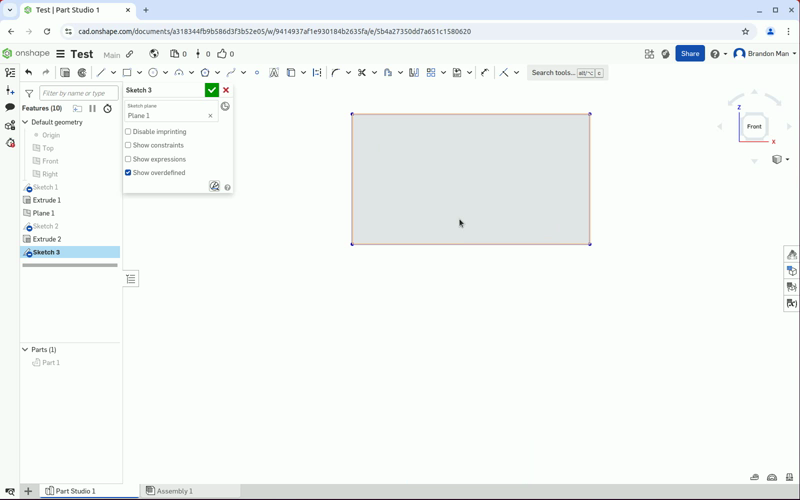
scroll(6)
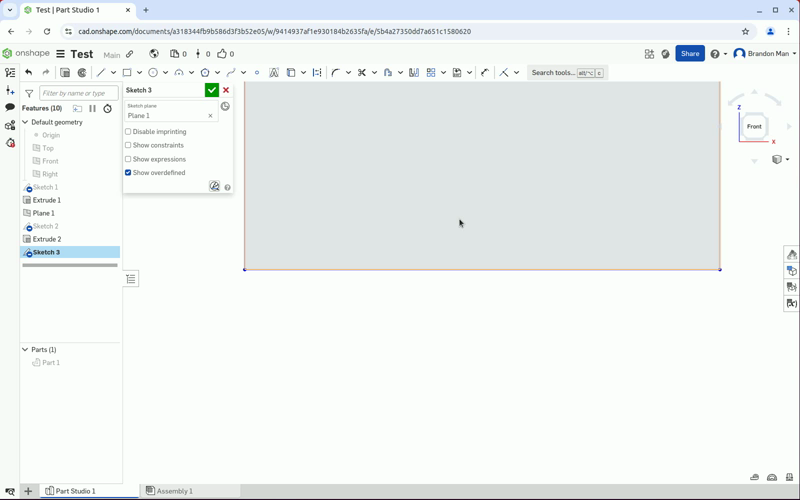
click(459, 218)
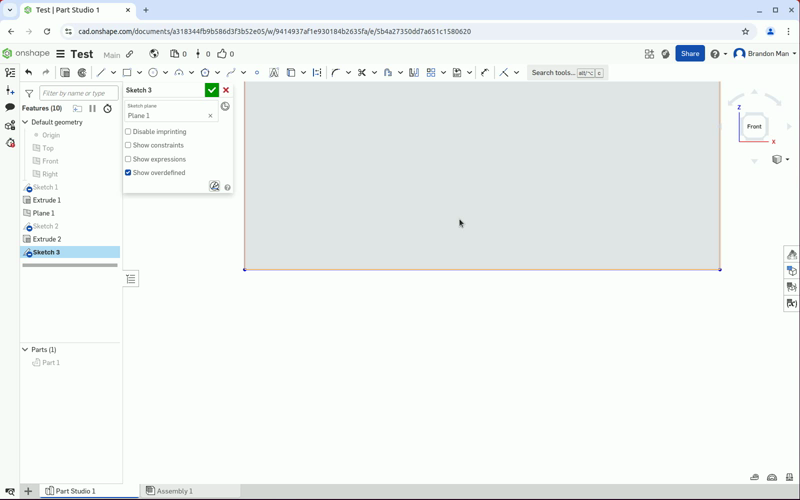
scroll(-6)
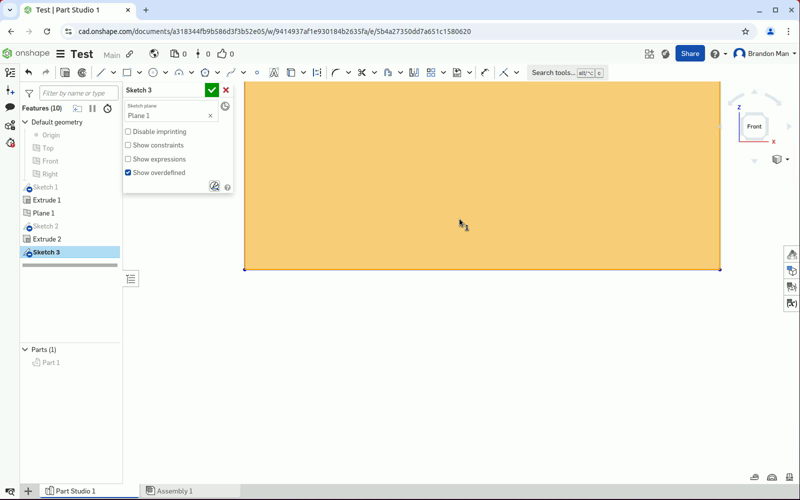
scroll(-6)
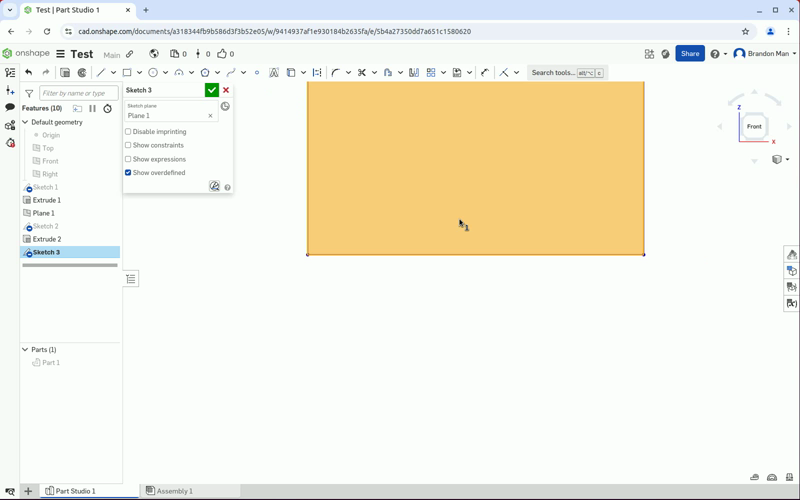
scroll(-6)
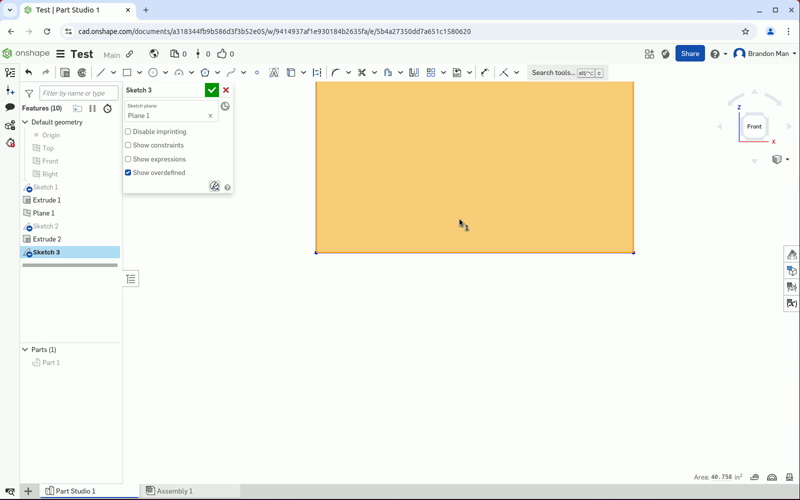
scroll(-6)
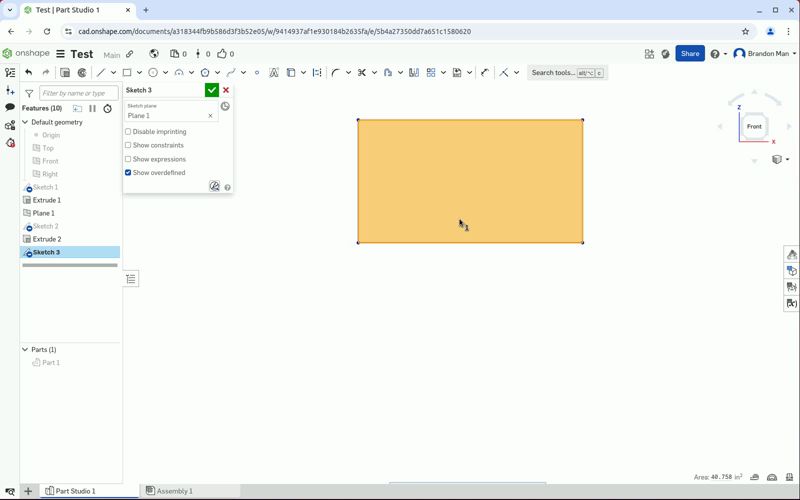
scroll(-6)
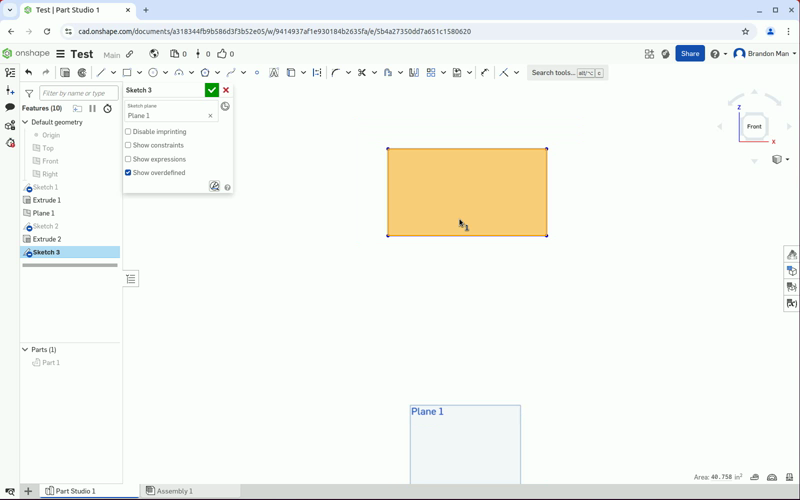
scroll(-6)
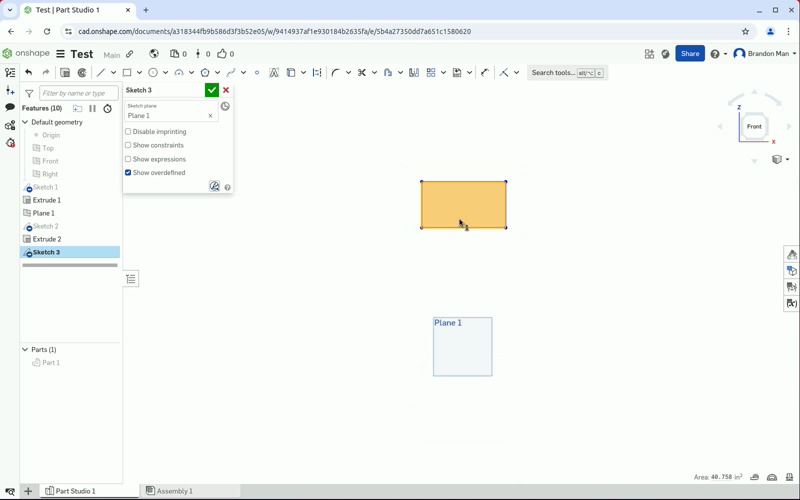
scroll(-6)
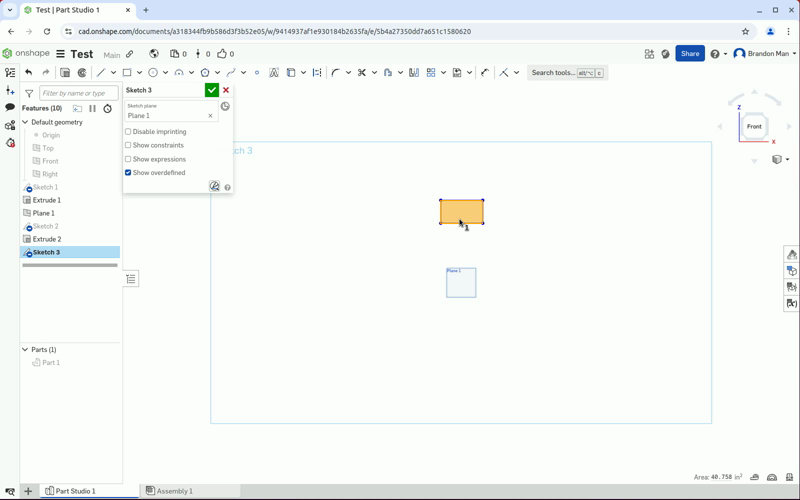
mouse_move(73, 352)
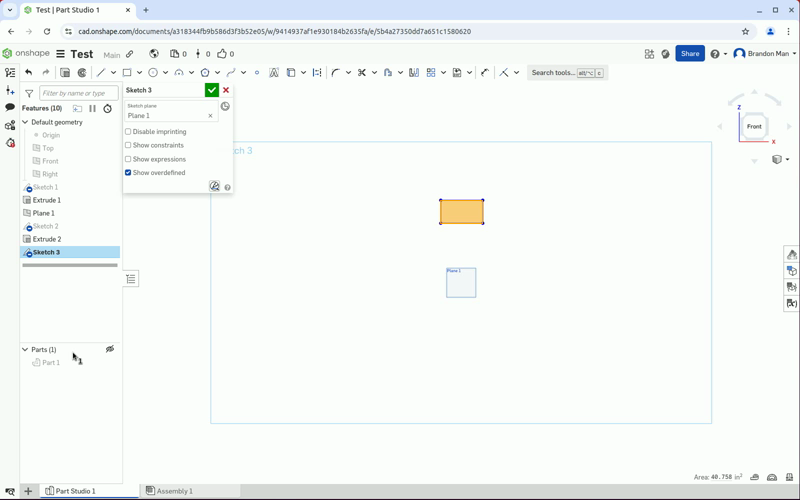
key(shift+y)
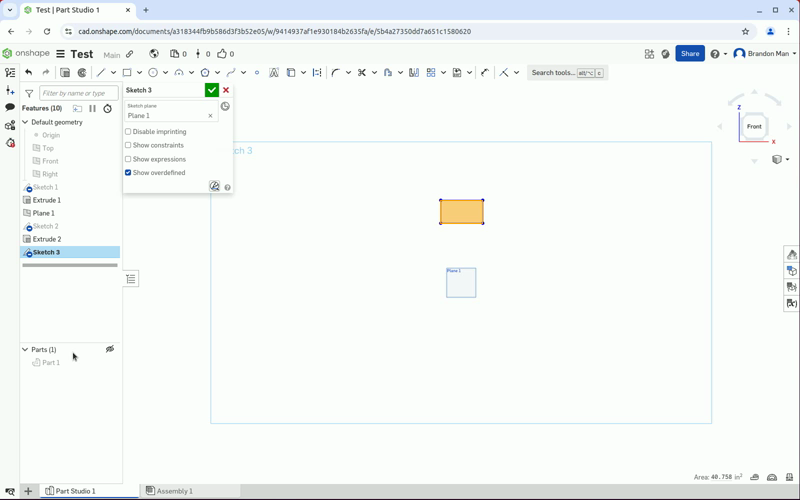
key(shift+e)
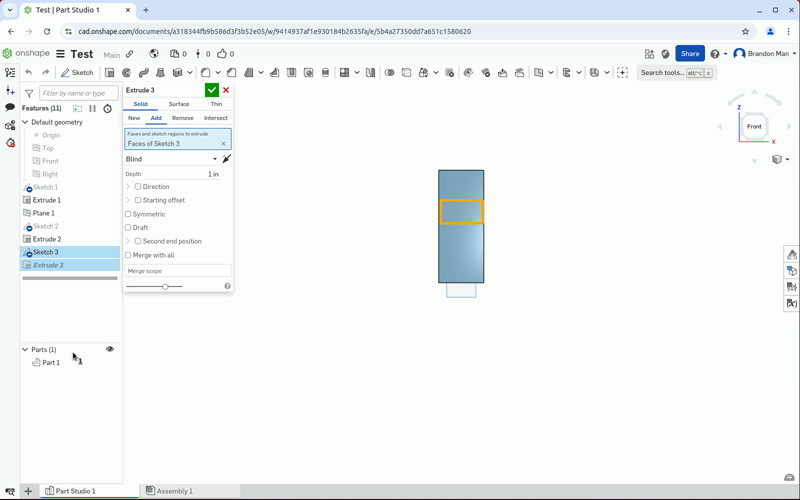
mouse_move(143, 106)
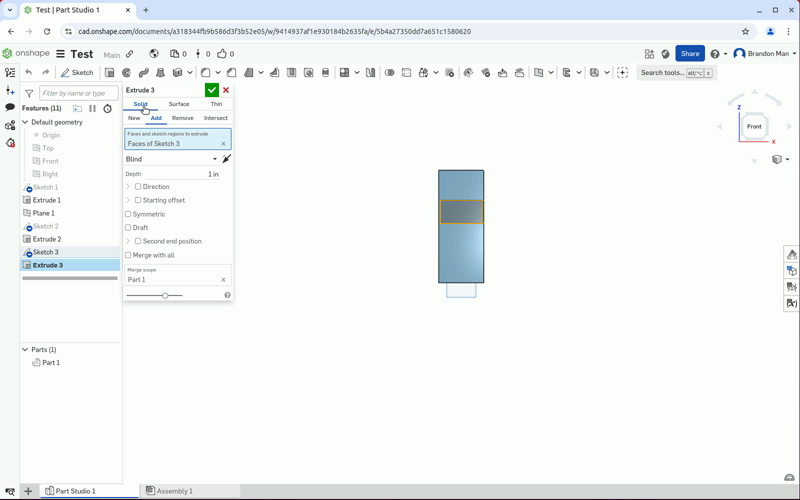
click(143, 106)
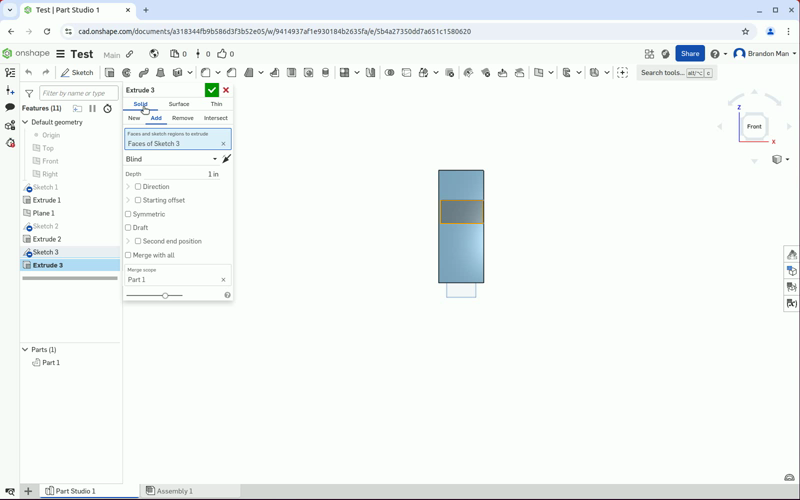
mouse_move(186, 120)
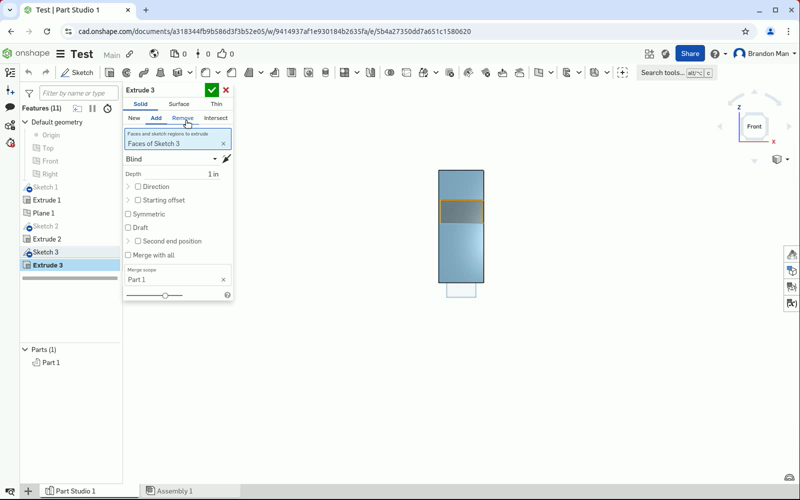
click(186, 120)
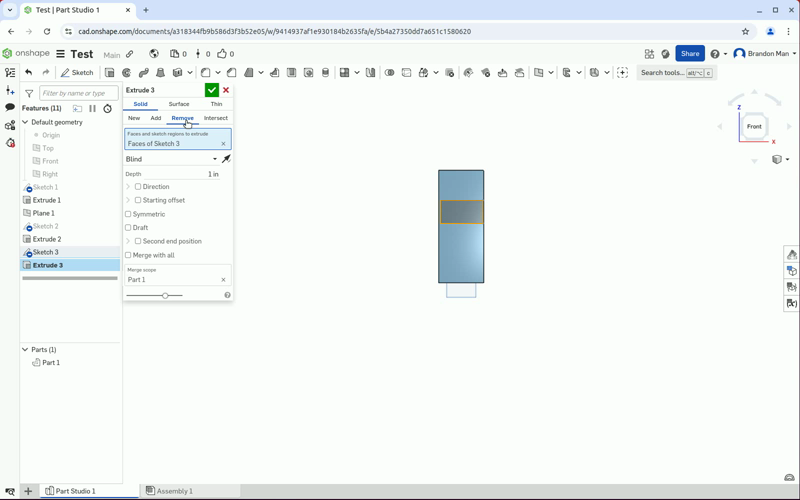
key(tab, 4)
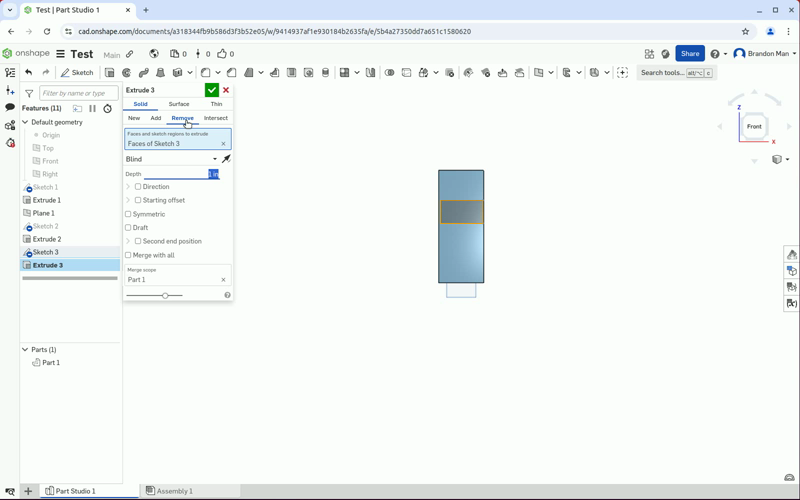
text(3.129)
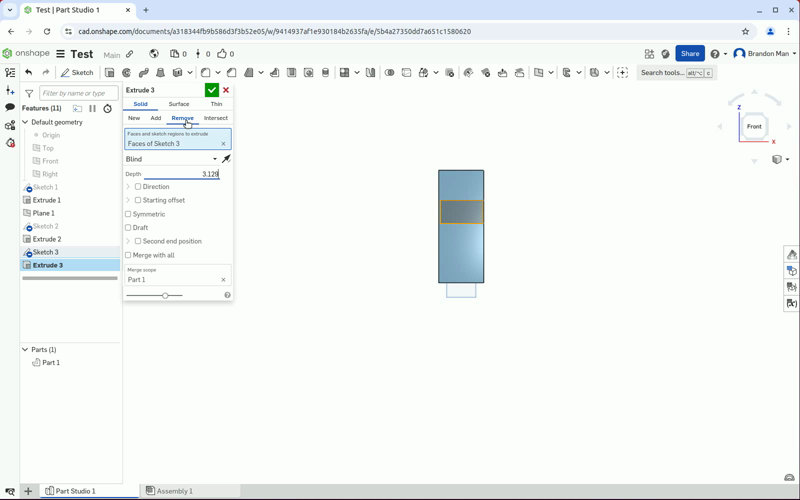
key(tab, 6)
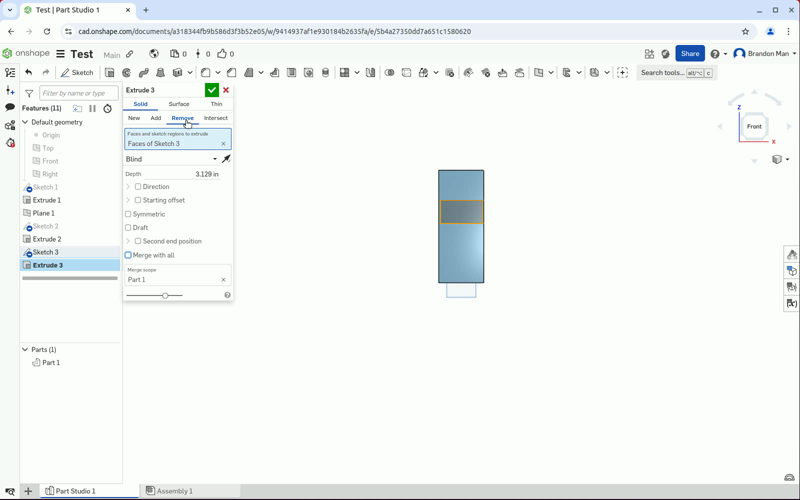
key(space)
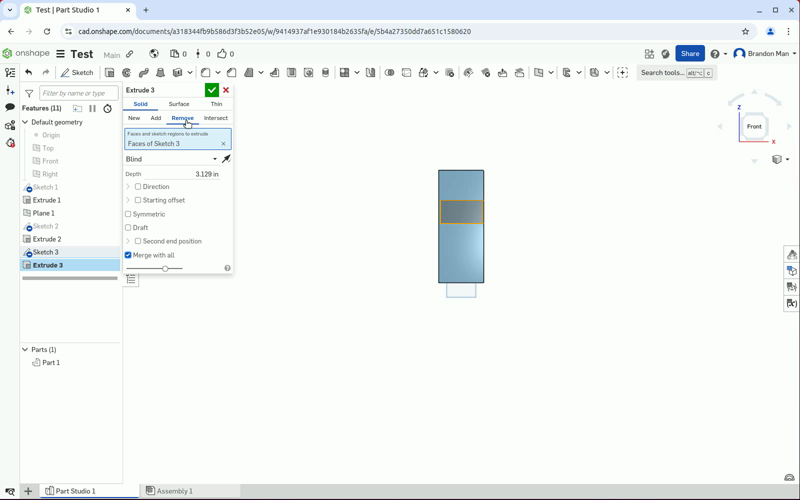
key(enter)
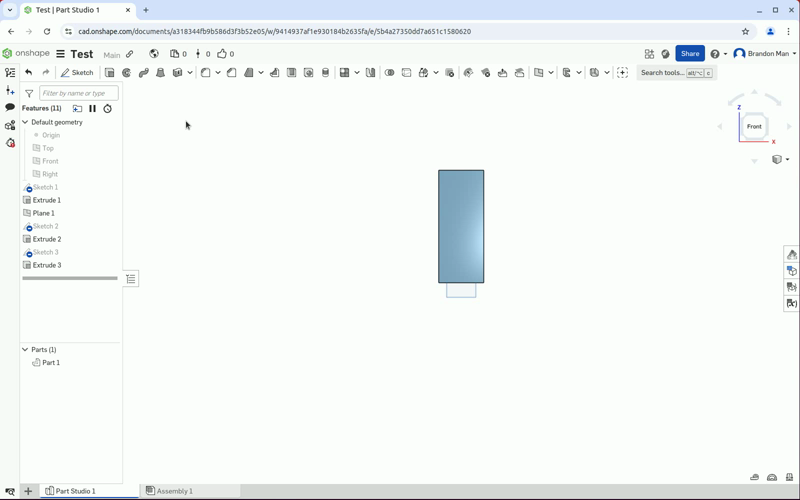
key(shift+h)
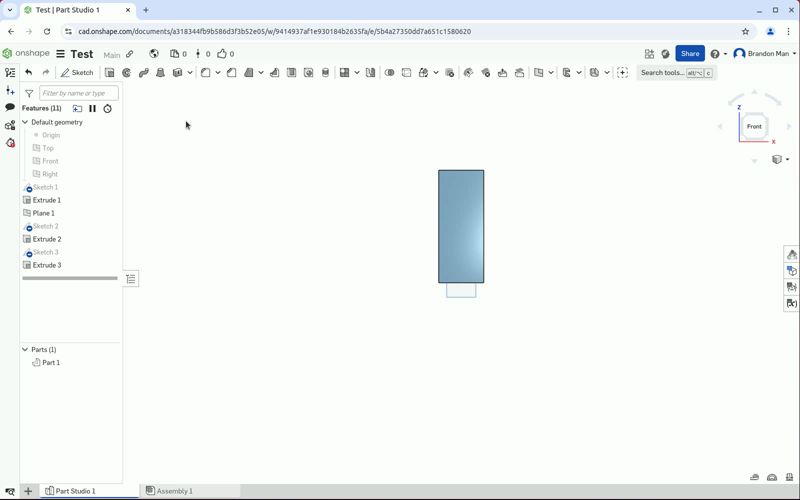
key(shift+h)
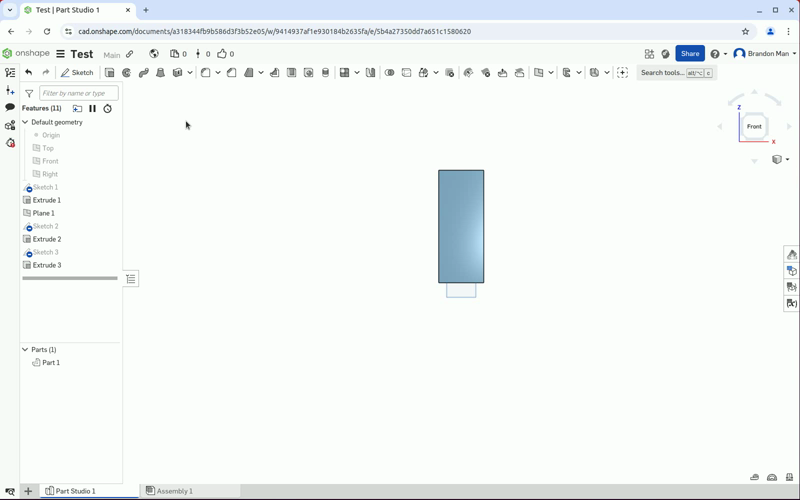
mouse_move(73, 189)
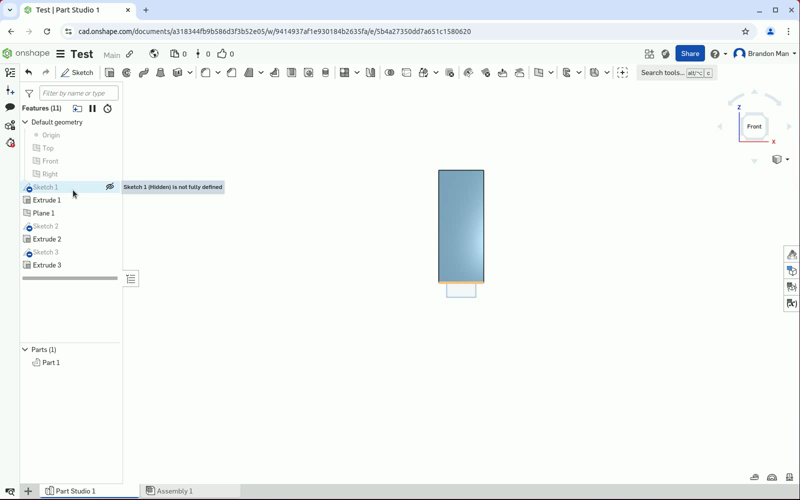
click(73, 189)
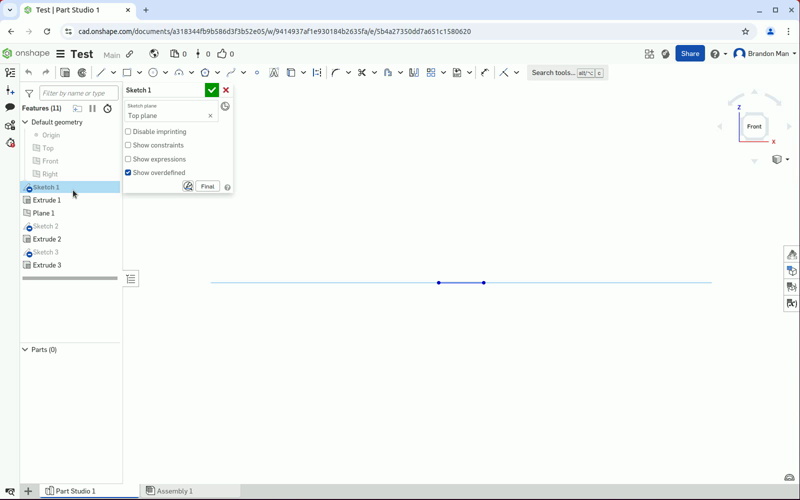
mouse_move(229, 92)
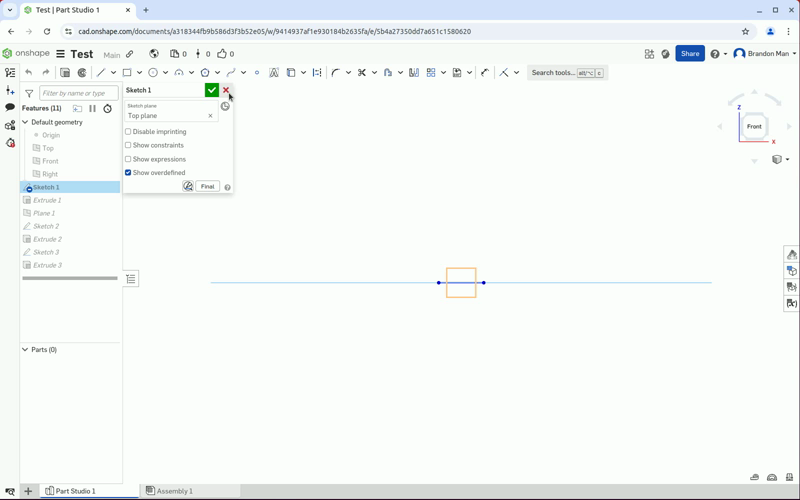
click(229, 92)
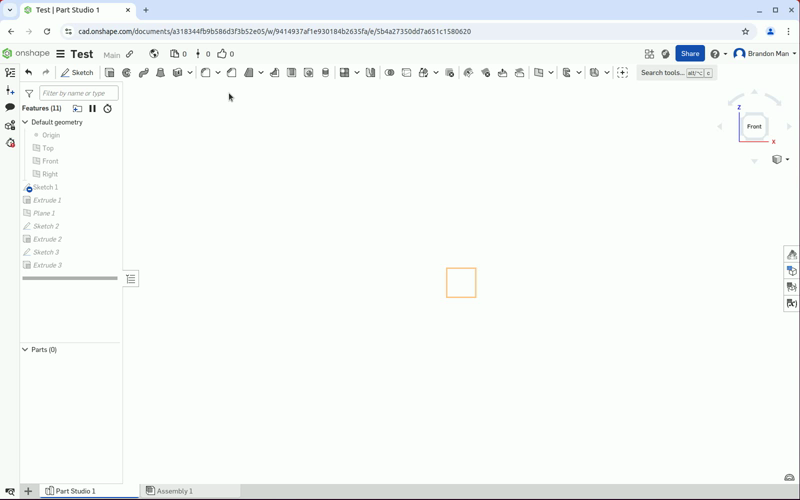
key(shift+s)
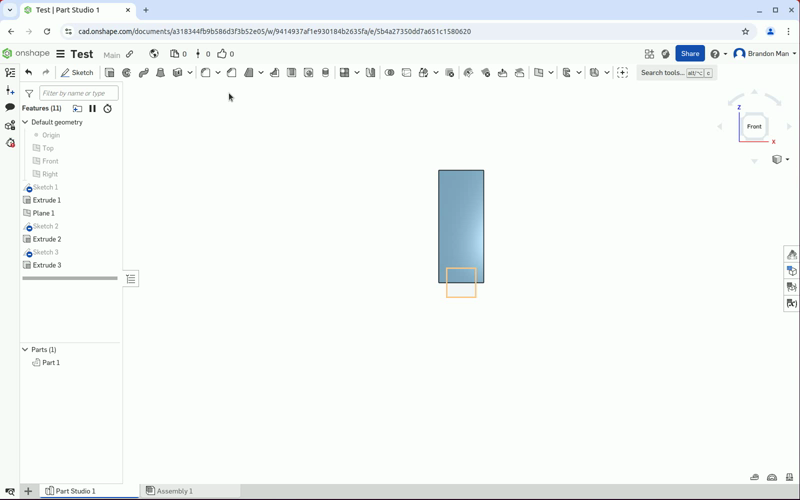
mouse_move(73, 215)
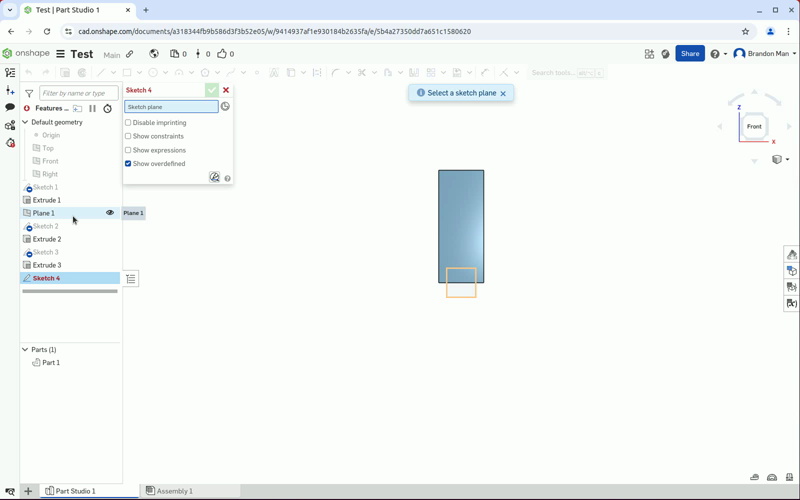
click(73, 215)
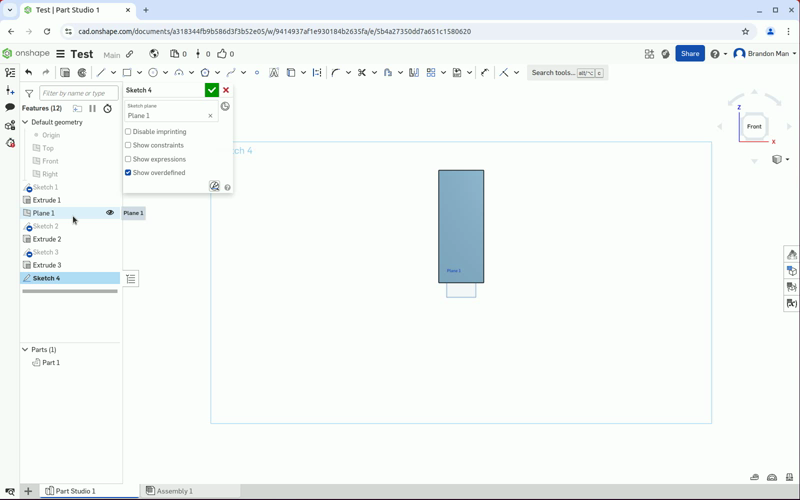
mouse_move(73, 352)
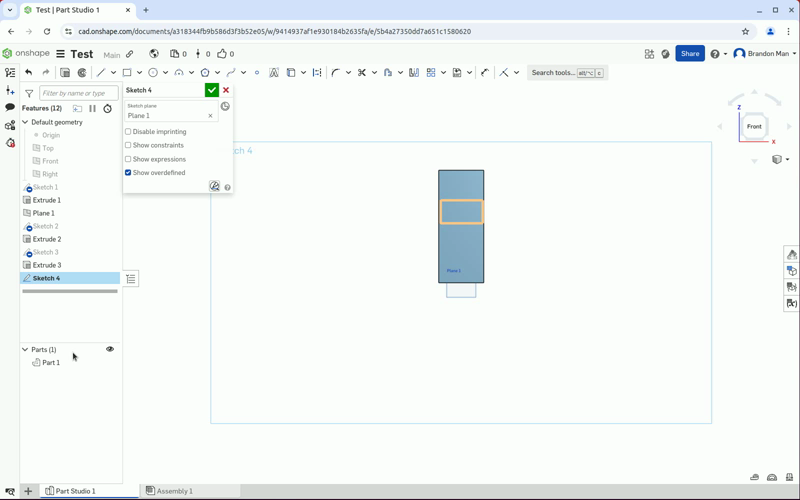
key(y)
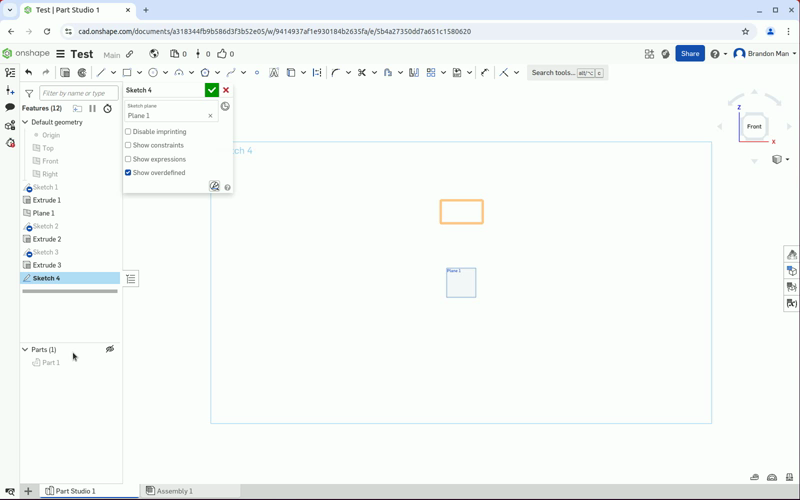
key(l)
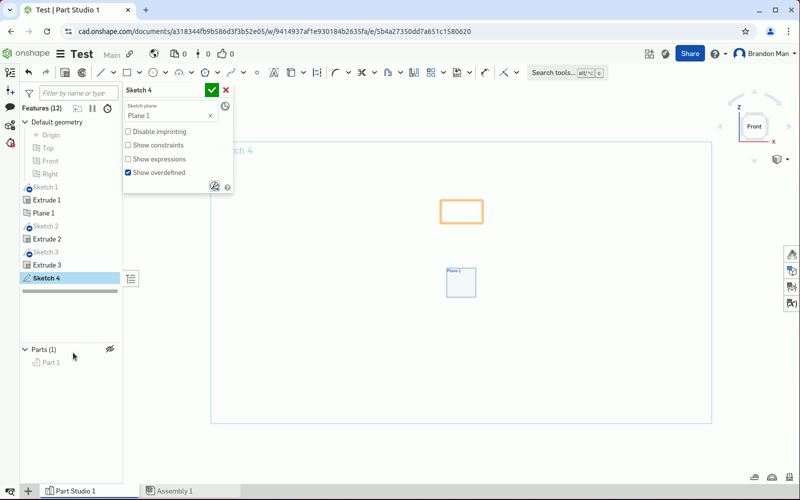
key_down(shift)
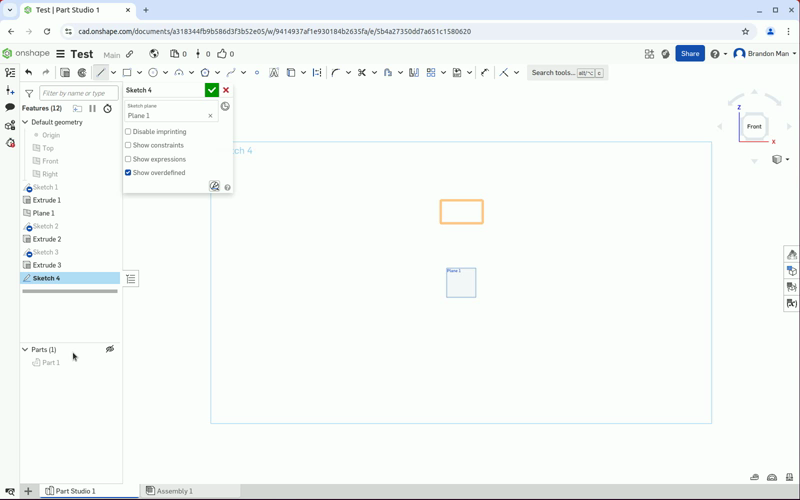
mouse_move(440, 251)
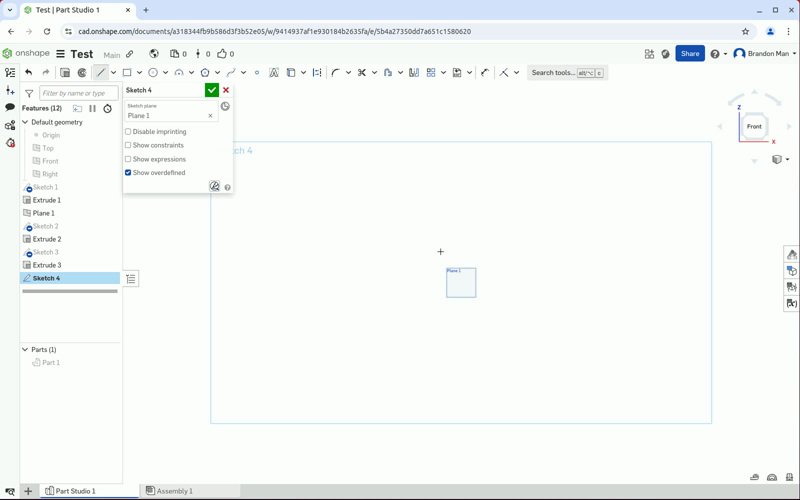
click(440, 251)
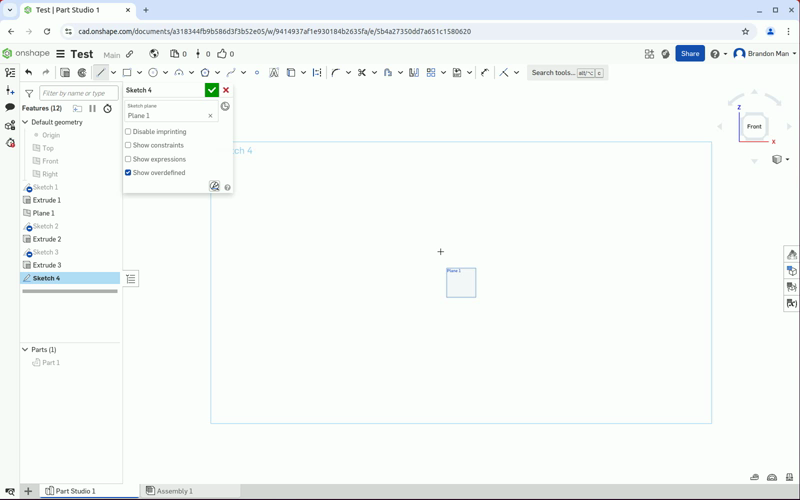
key_up(shift)
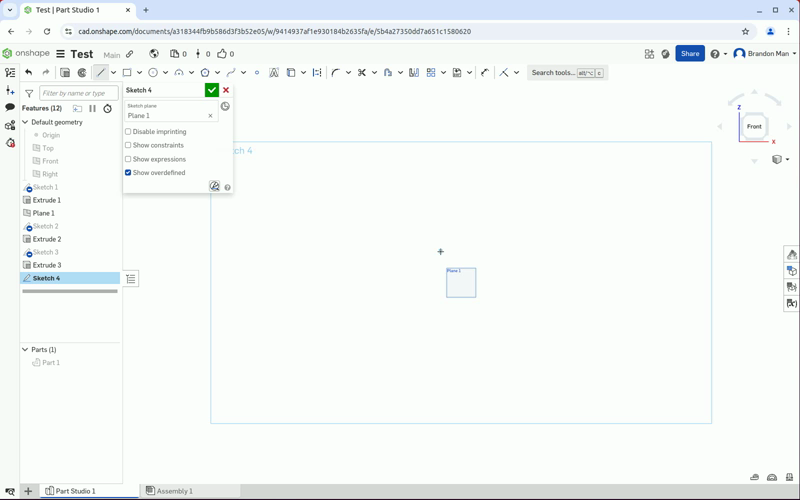
key_down(shift)
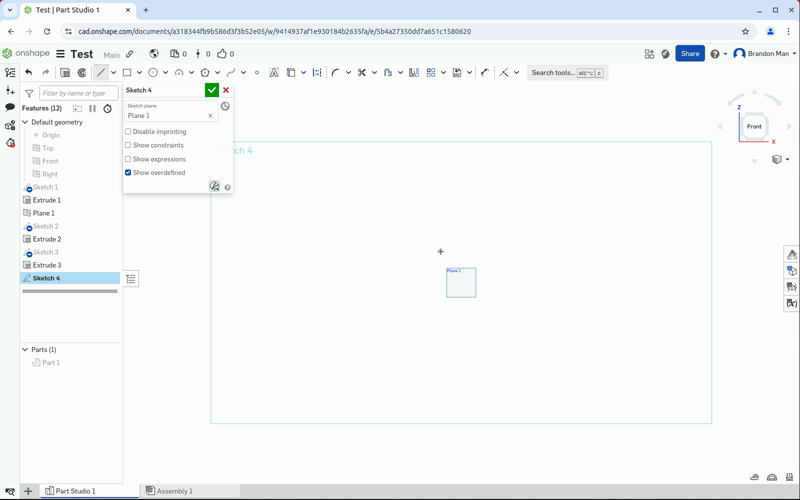
mouse_move(470, 251)
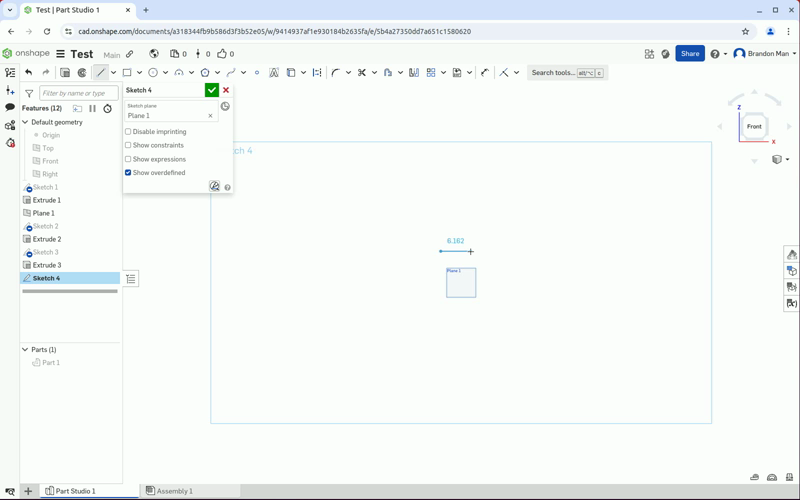
mouse_move(482, 251)
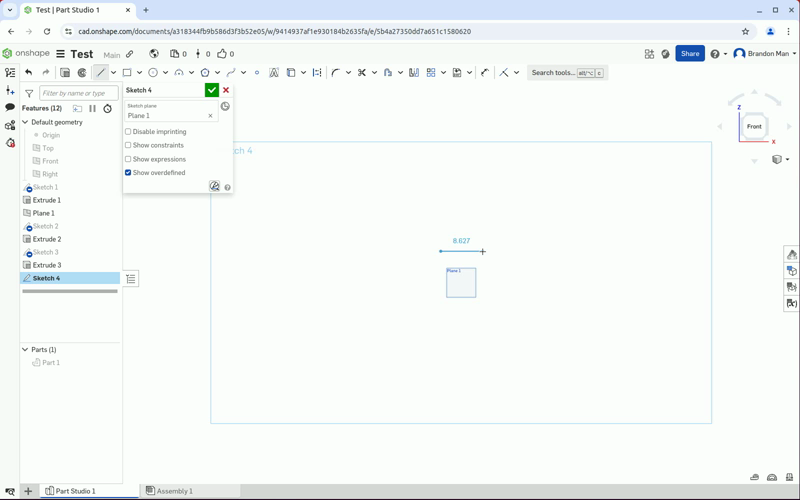
click(482, 251)
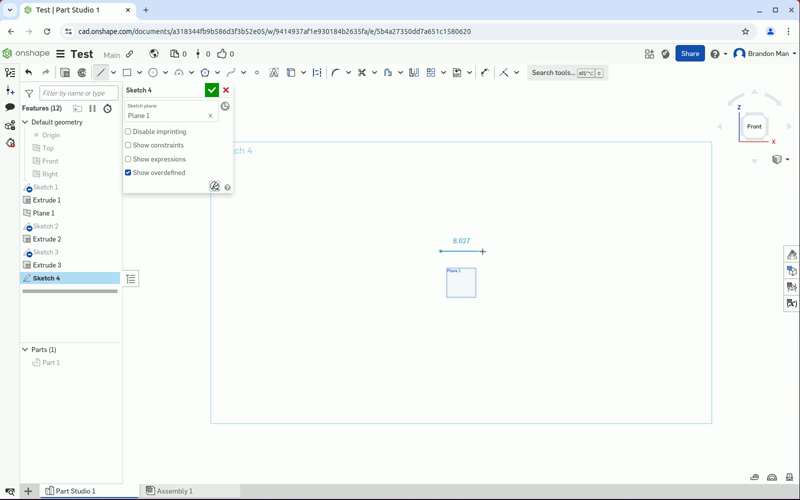
key_up(shift)
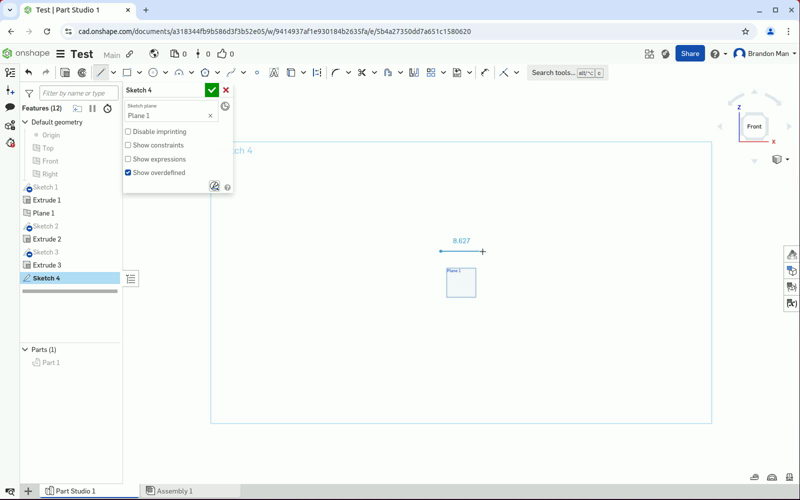
key_down(shift)
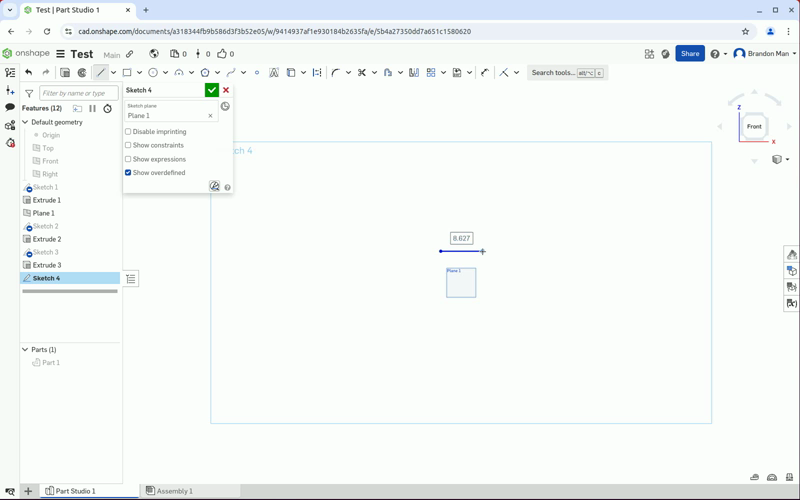
mouse_move(512, 251)
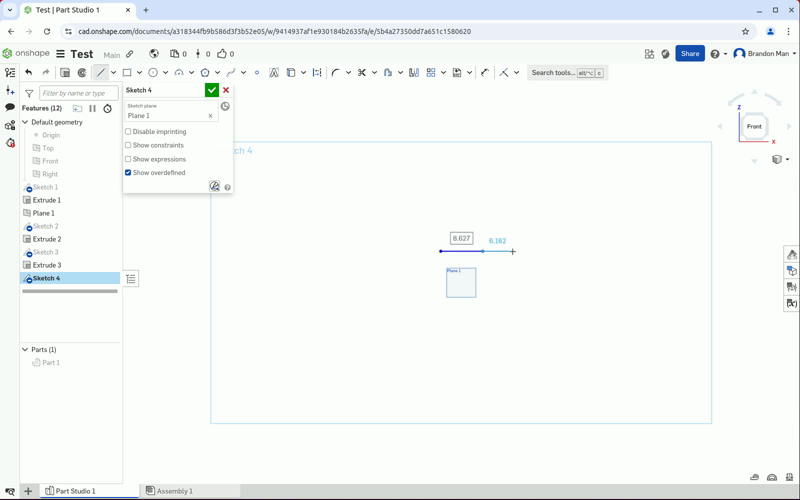
mouse_move(482, 228)
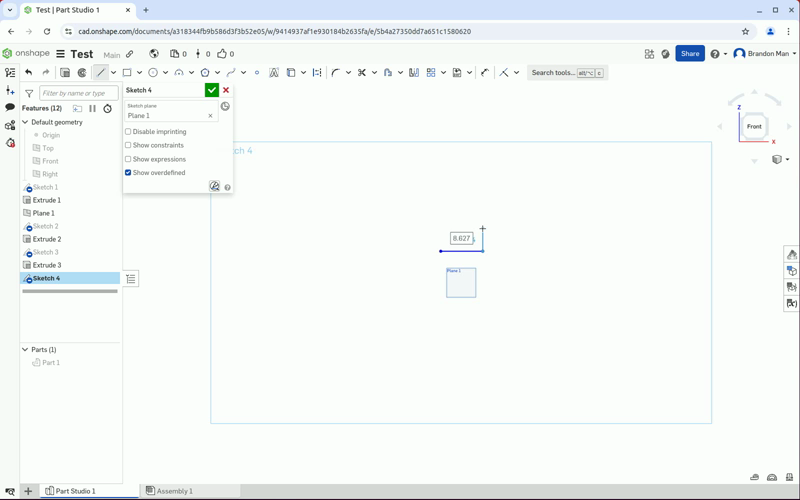
click(482, 228)
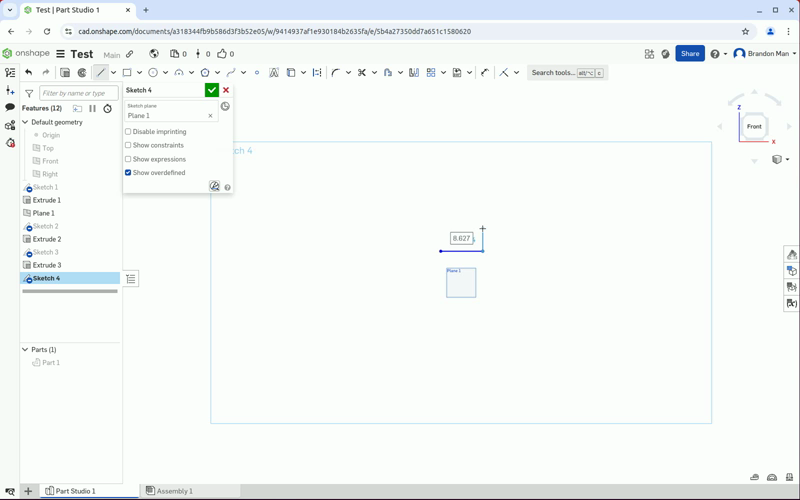
key_up(shift)
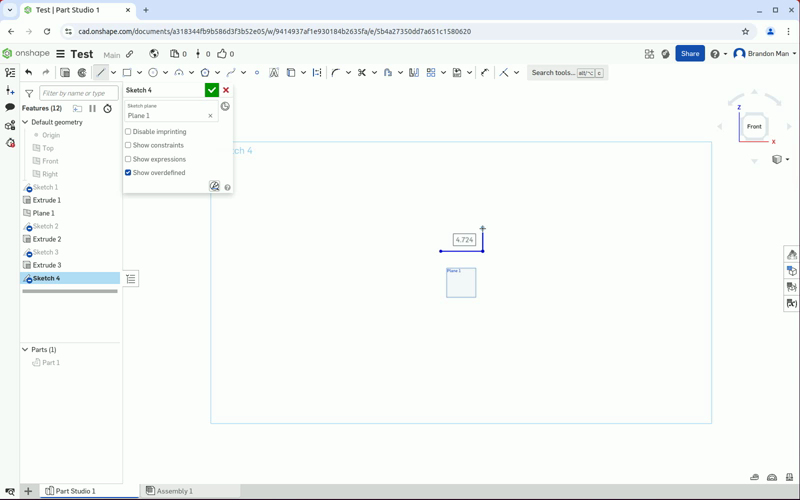
key_down(shift)
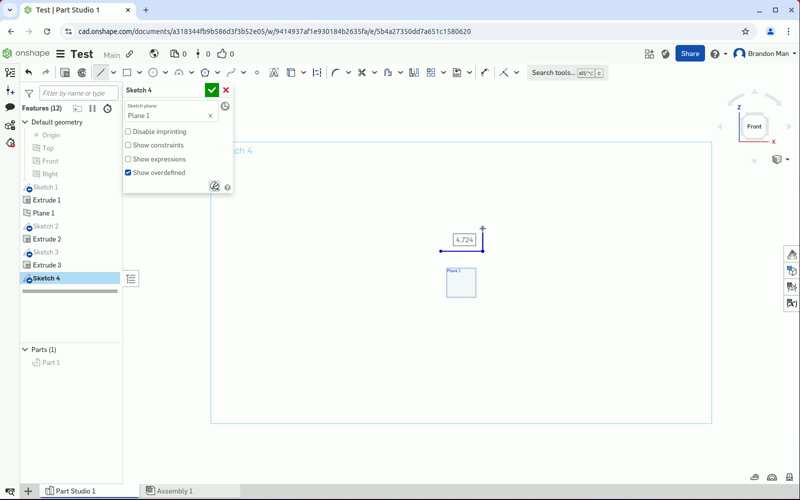
mouse_move(512, 228)
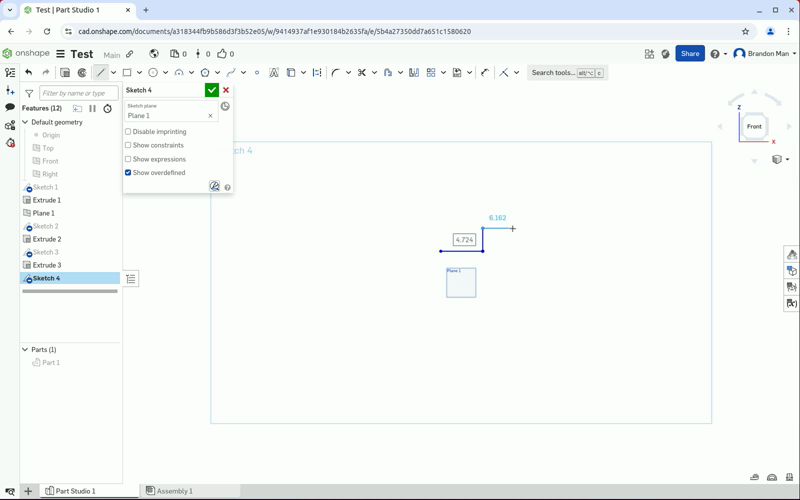
mouse_move(440, 228)
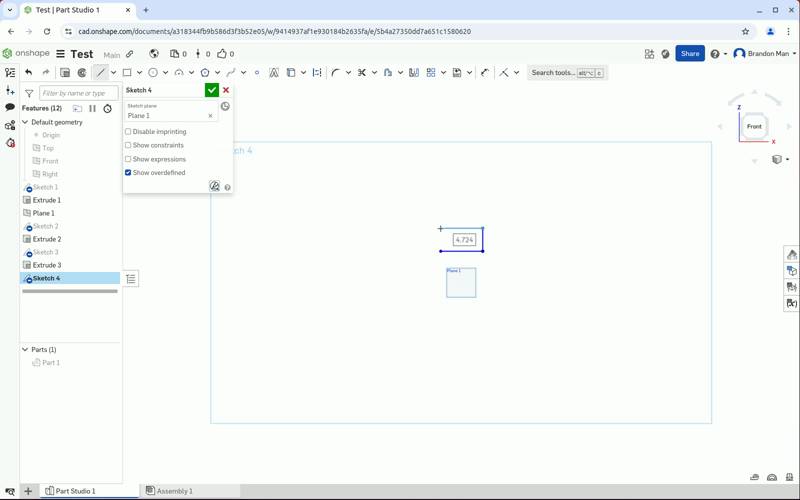
click(440, 228)
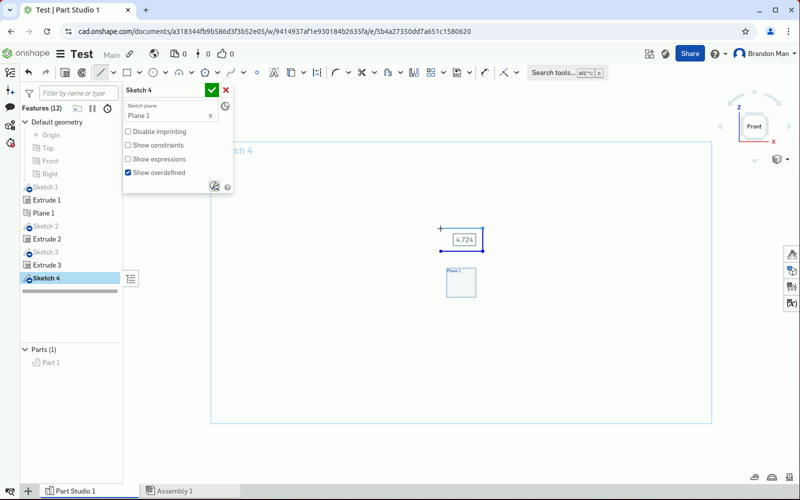
key_up(shift)
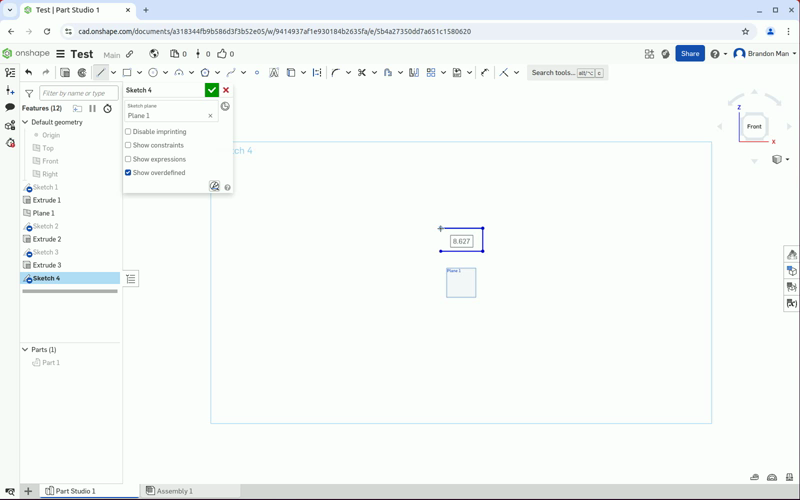
mouse_move(470, 228)
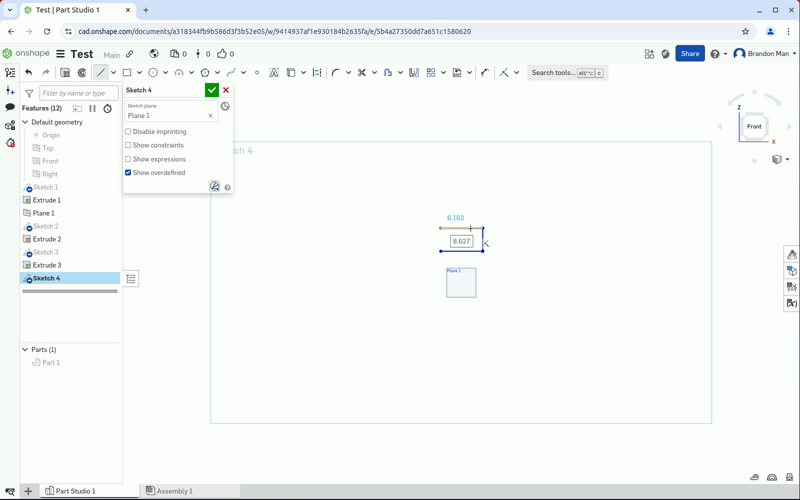
key_down(shift)
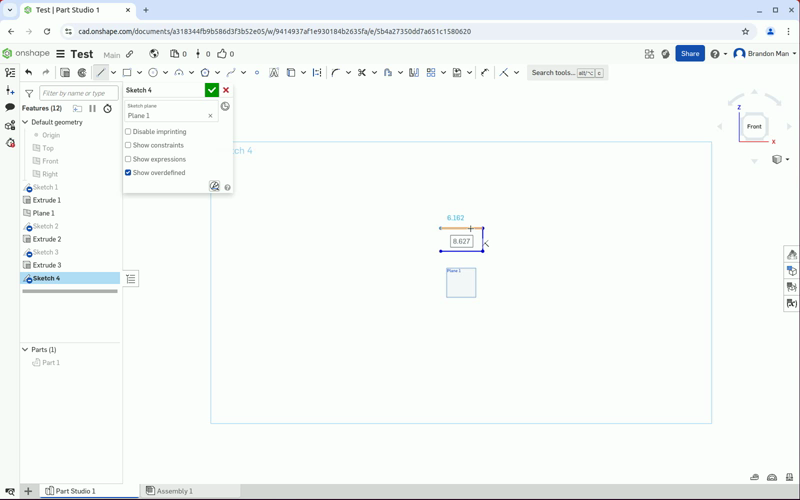
mouse_move(440, 251)
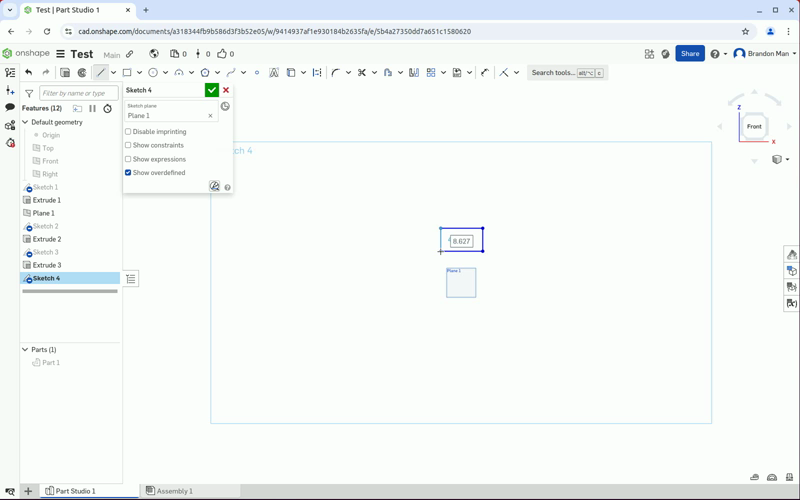
key_up(shift)
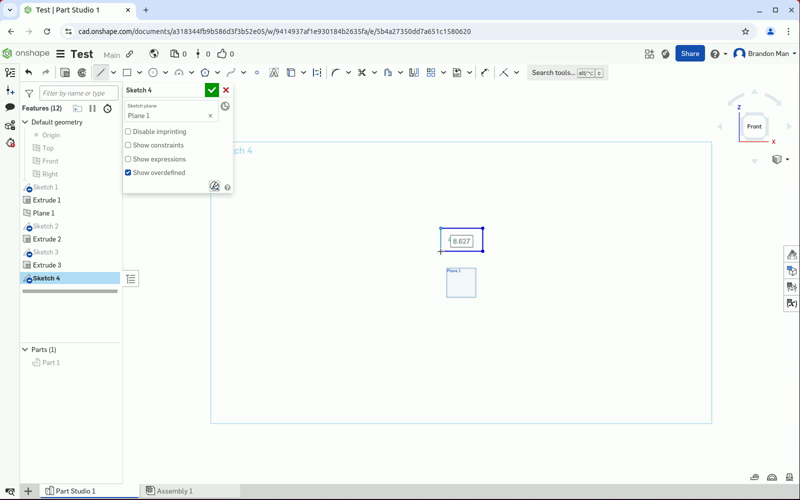
click(440, 251)
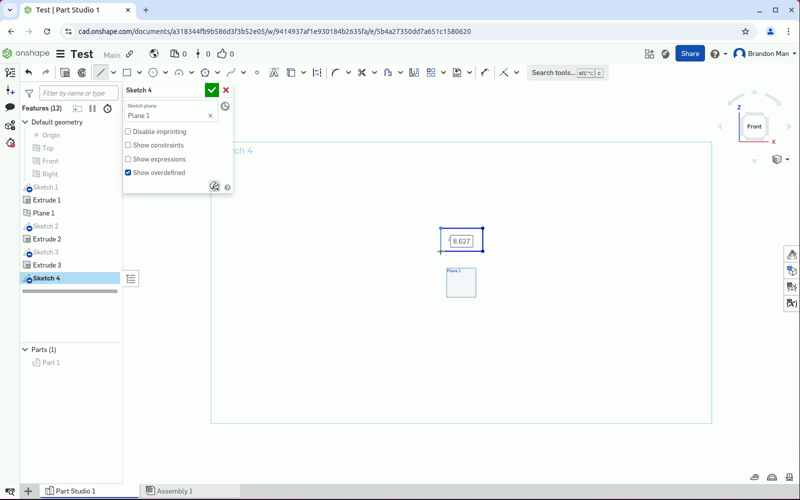
key(esc)
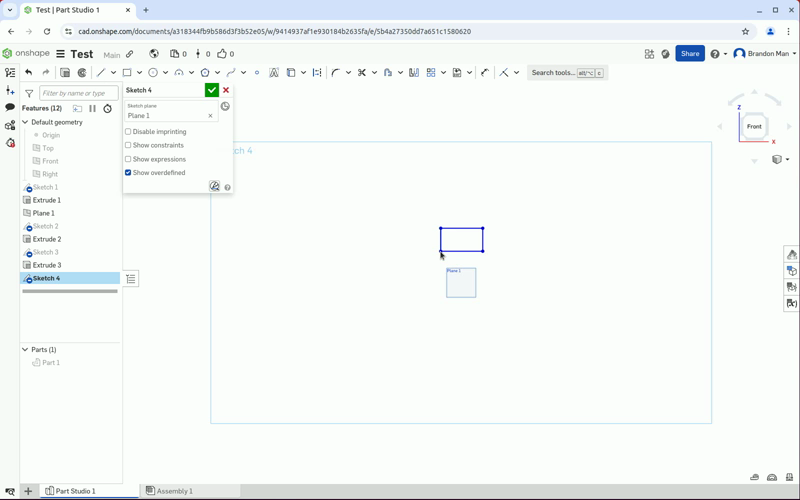
mouse_move(465, 247)
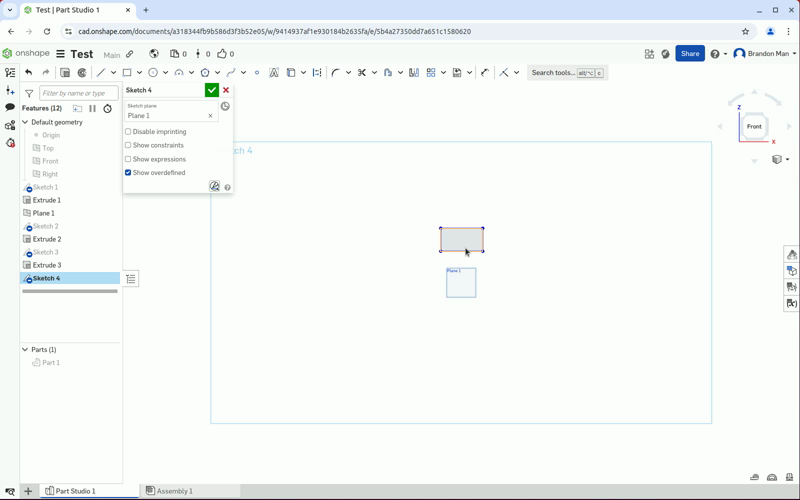
scroll(6)
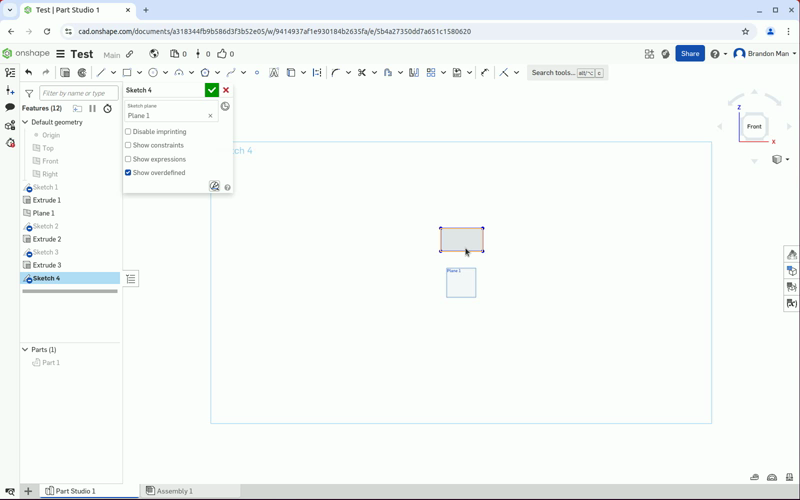
scroll(6)
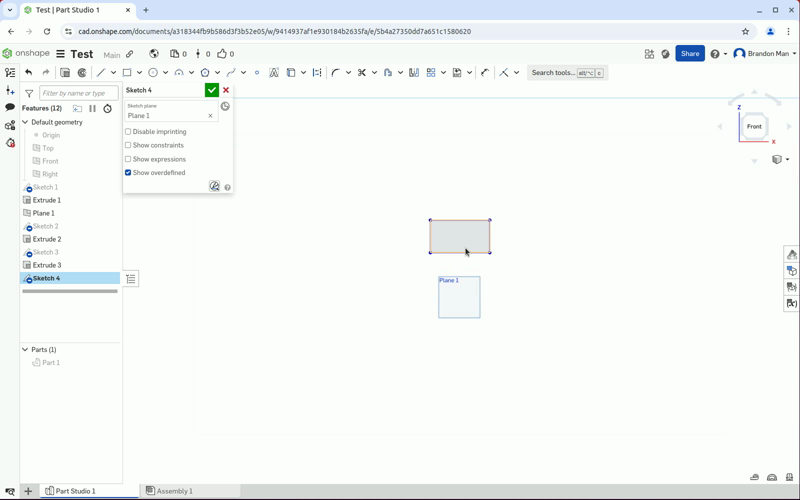
scroll(6)
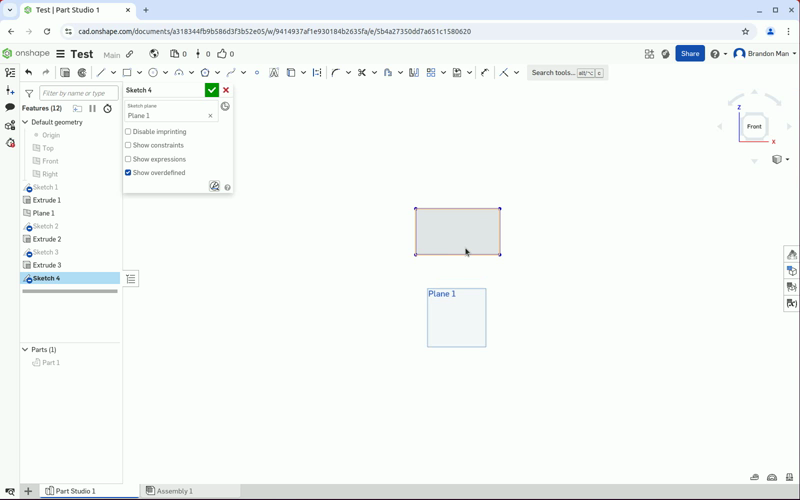
scroll(6)
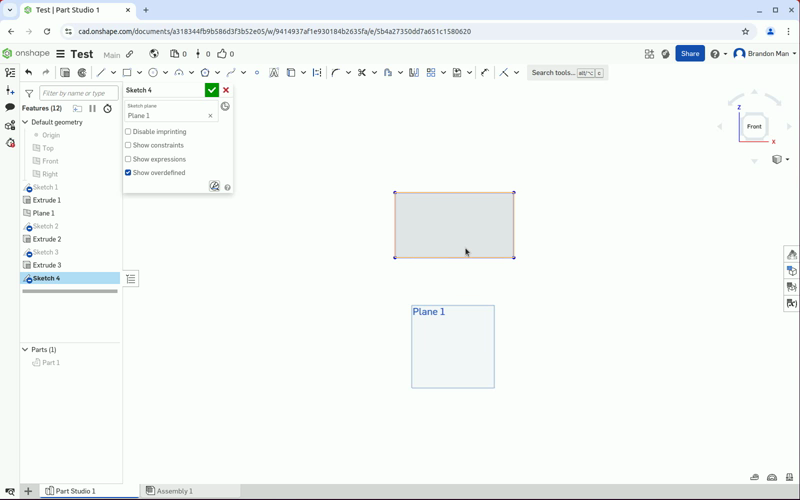
scroll(6)
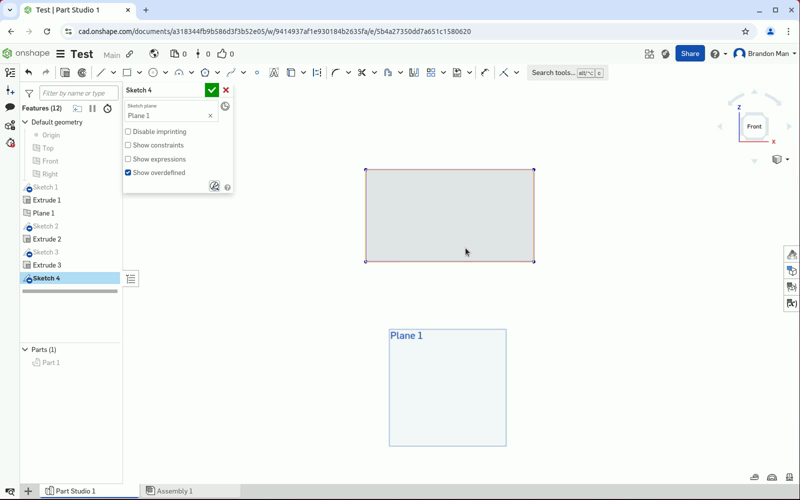
scroll(6)
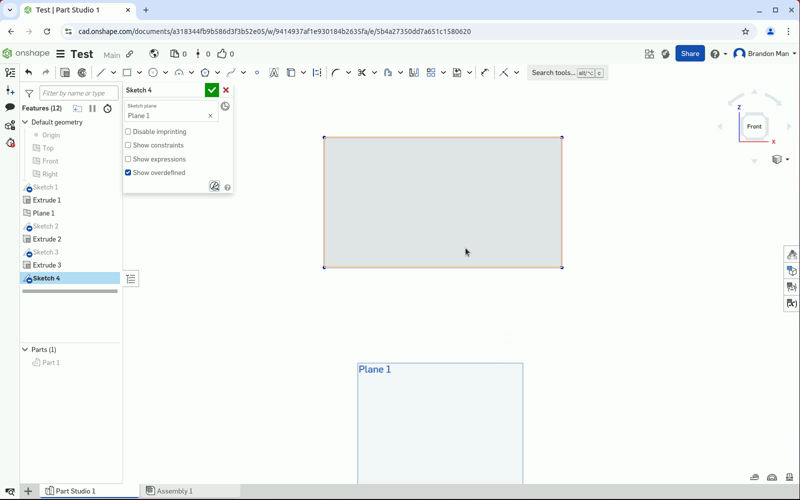
scroll(6)
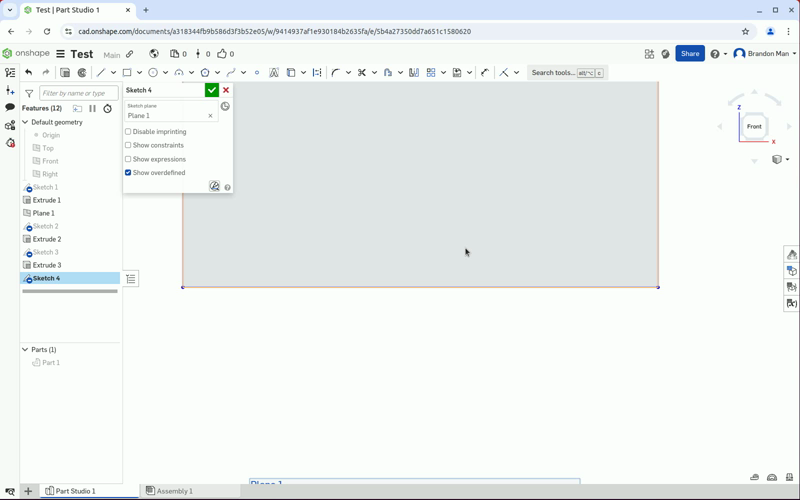
click(465, 247)
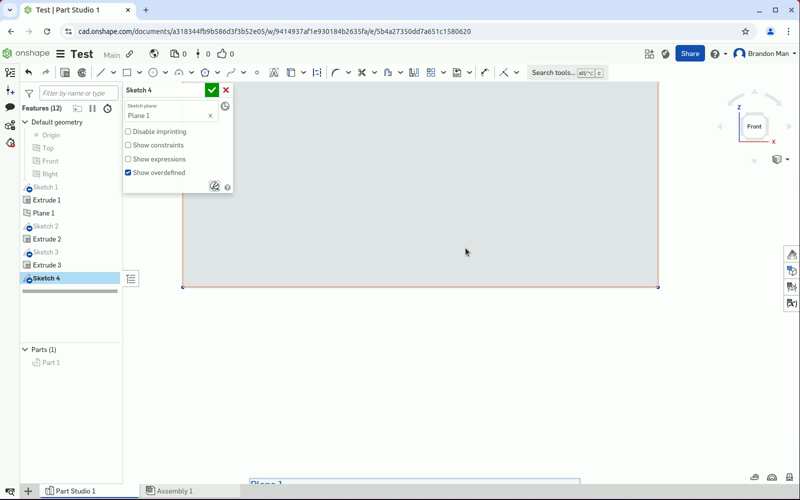
scroll(-6)
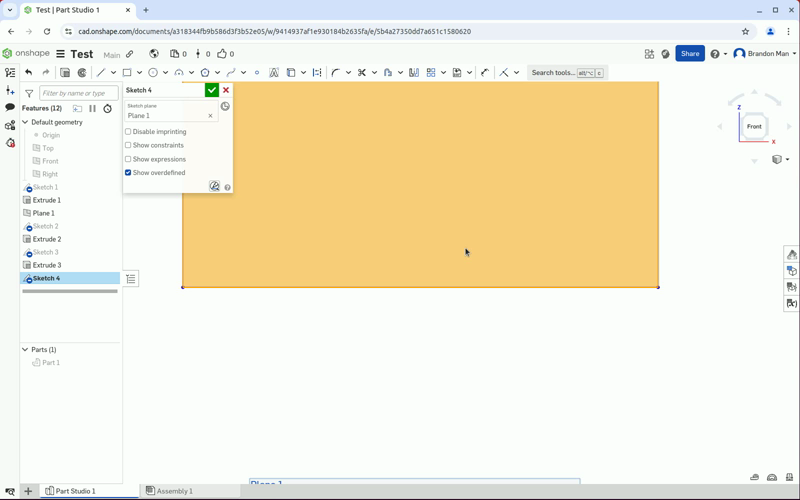
scroll(-6)
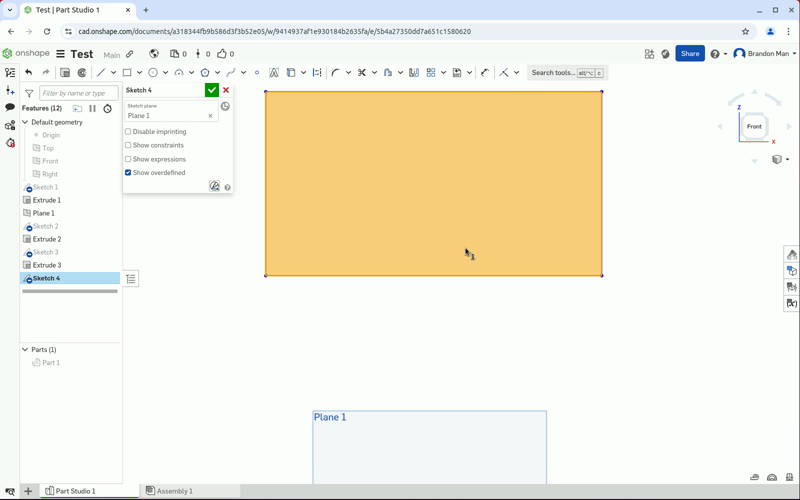
scroll(-6)
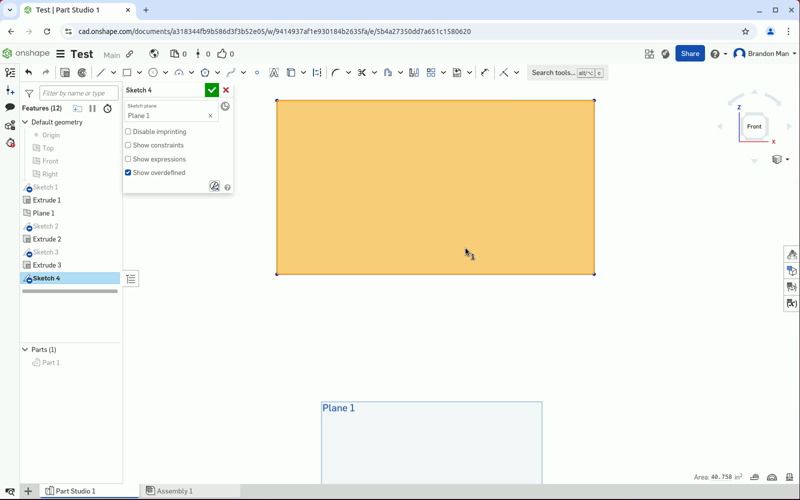
scroll(-6)
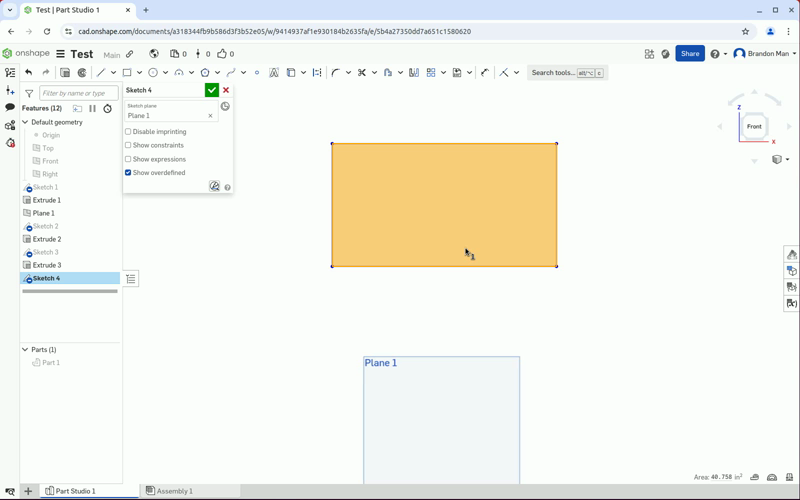
scroll(-6)
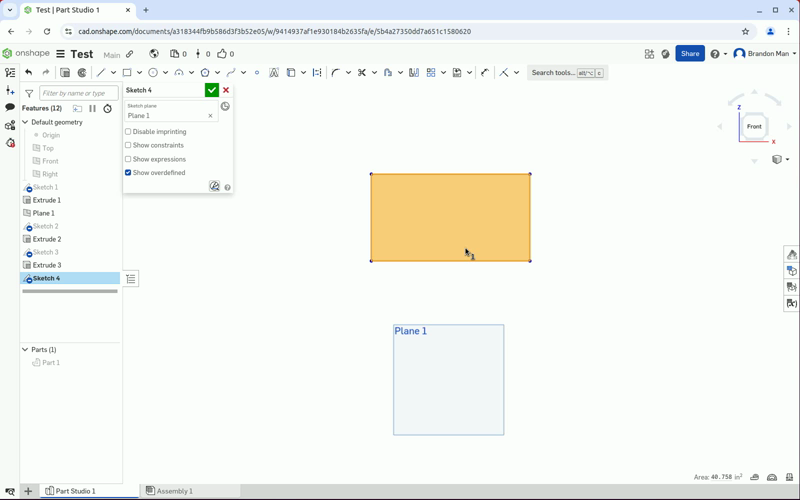
scroll(-6)
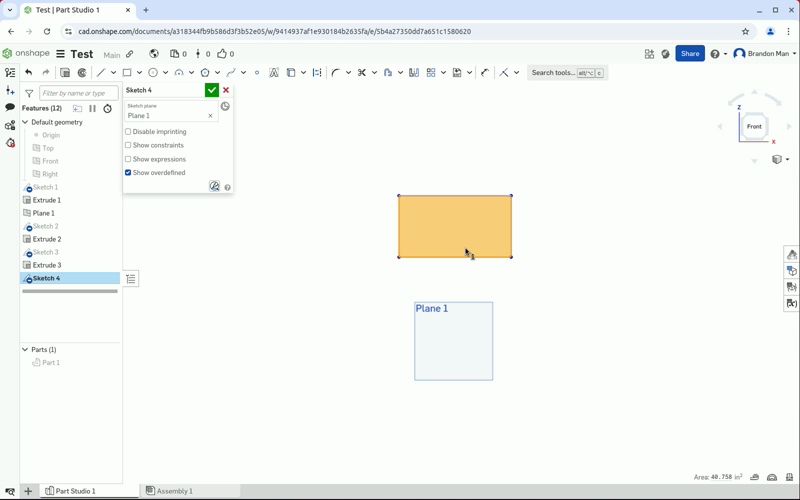
scroll(-6)
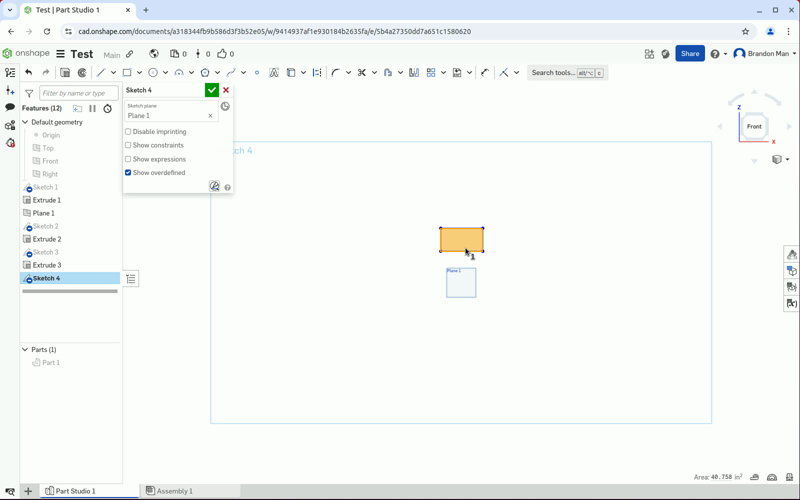
mouse_move(73, 352)
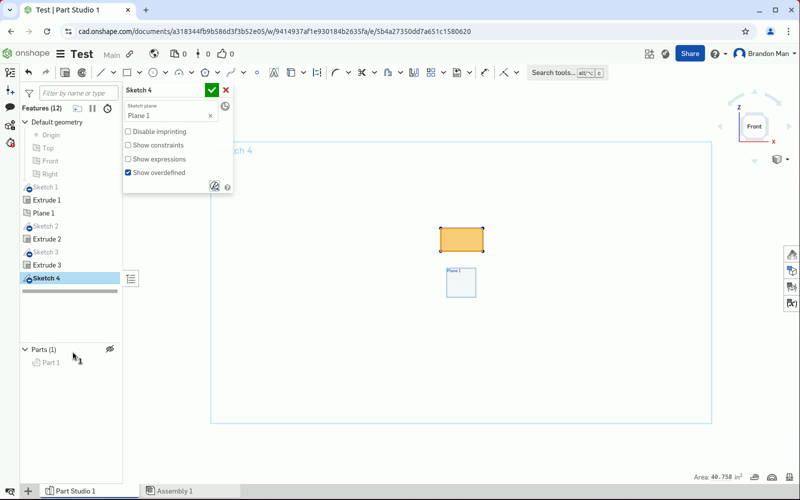
key(shift+y)
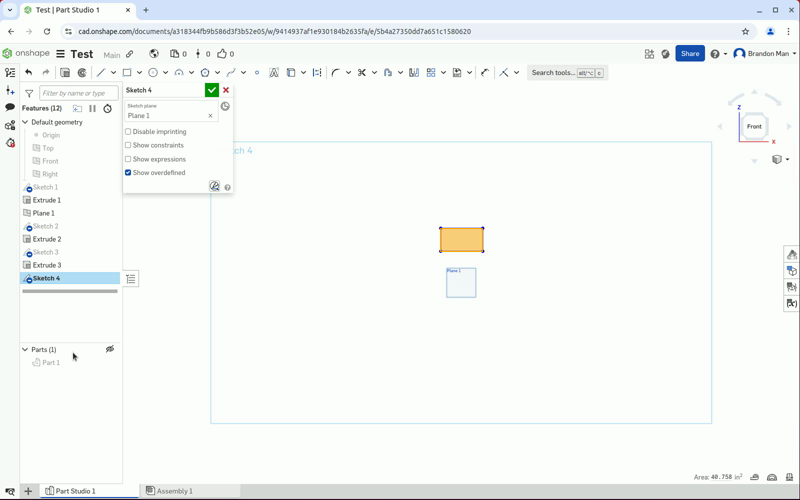
key(shift+e)
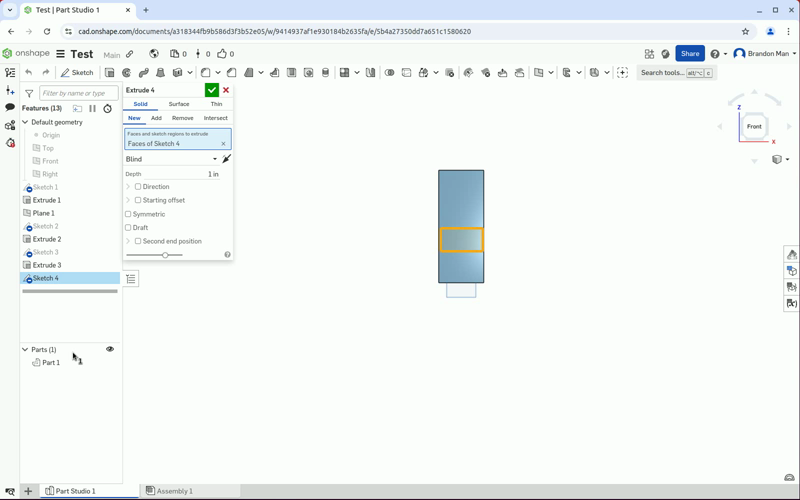
mouse_move(143, 106)
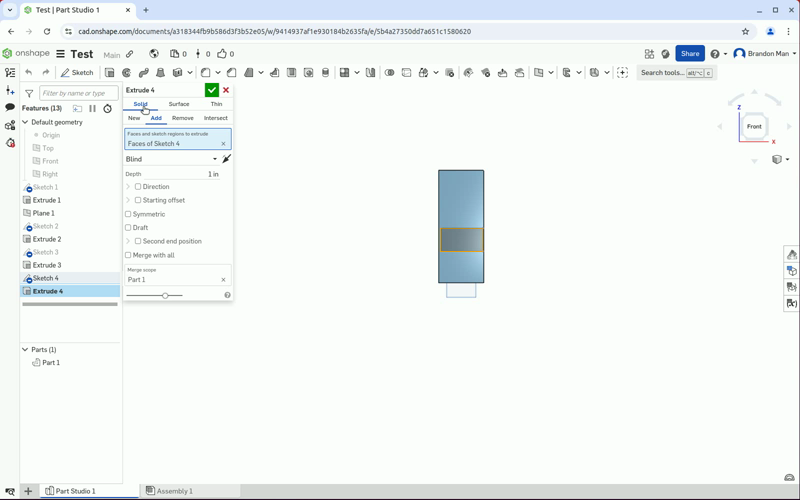
click(143, 106)
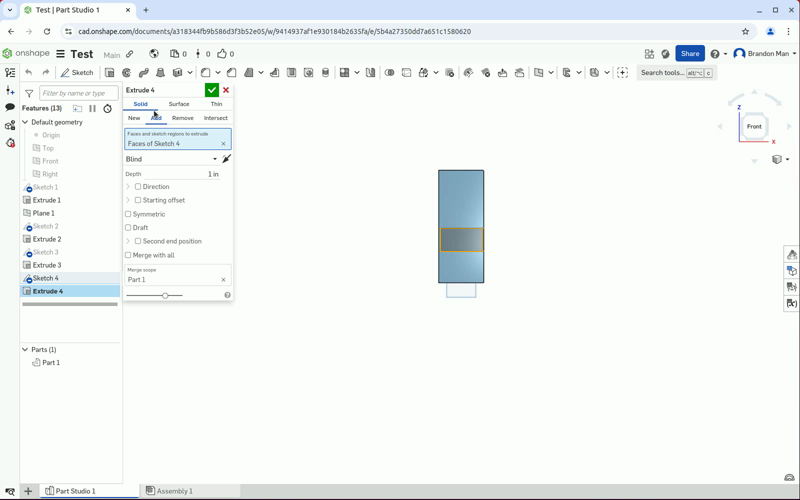
mouse_move(186, 120)
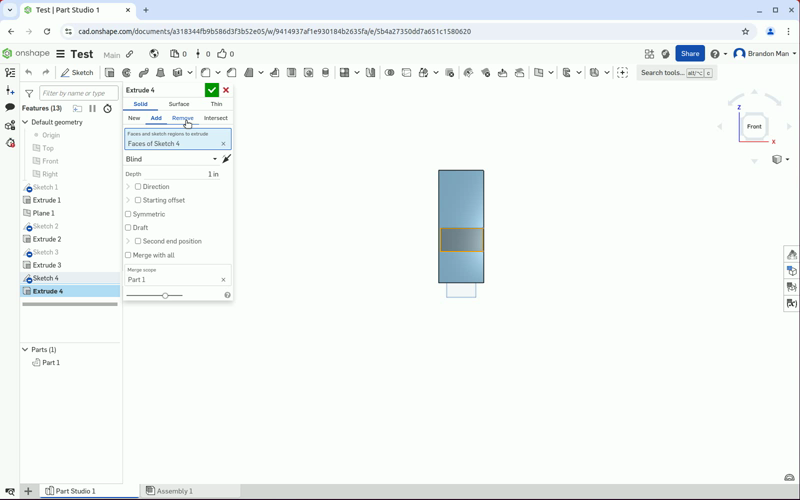
click(186, 120)
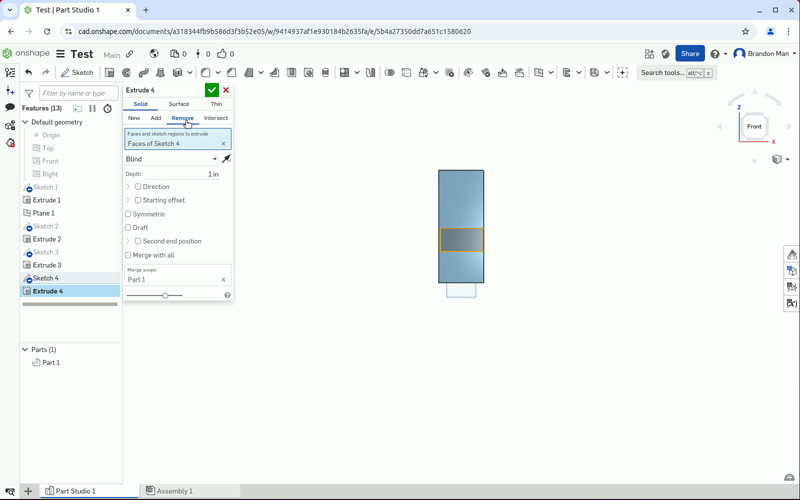
key(tab, 4)
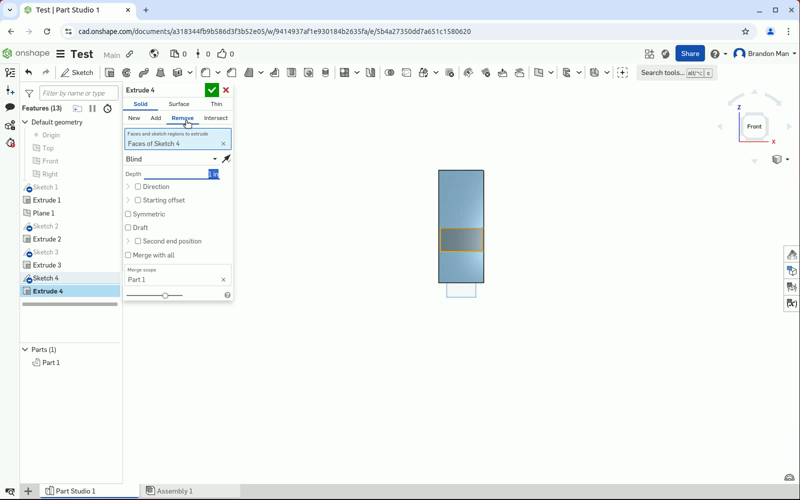
text(3.129)
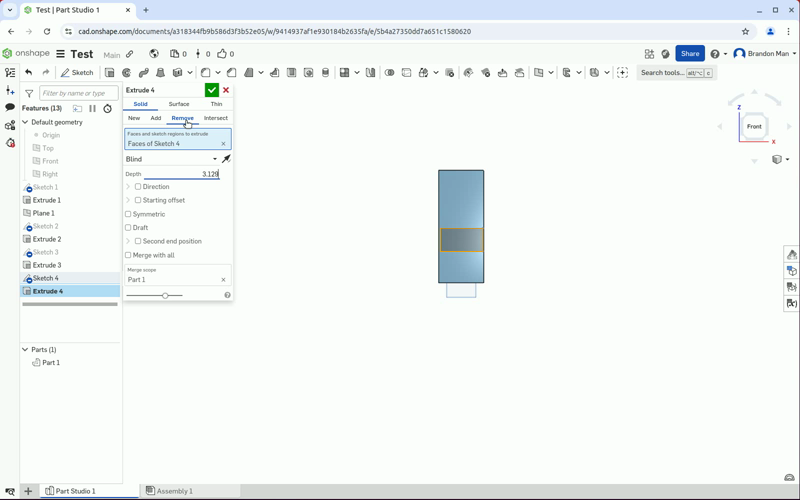
key(tab, 6)
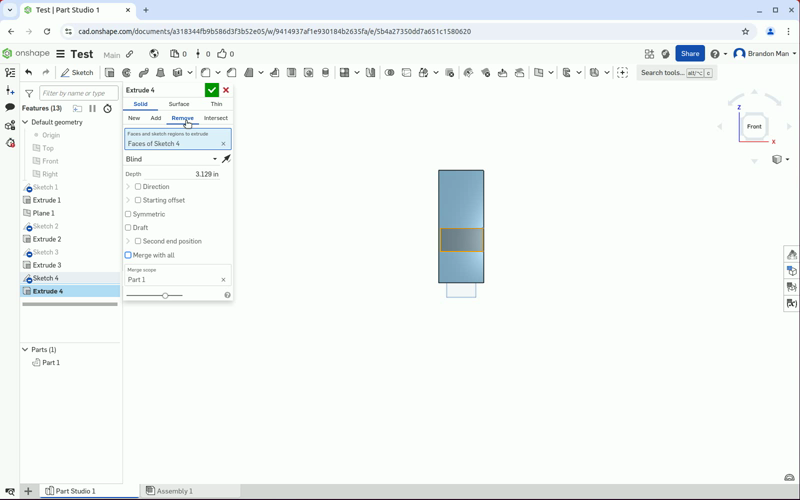
key(space)
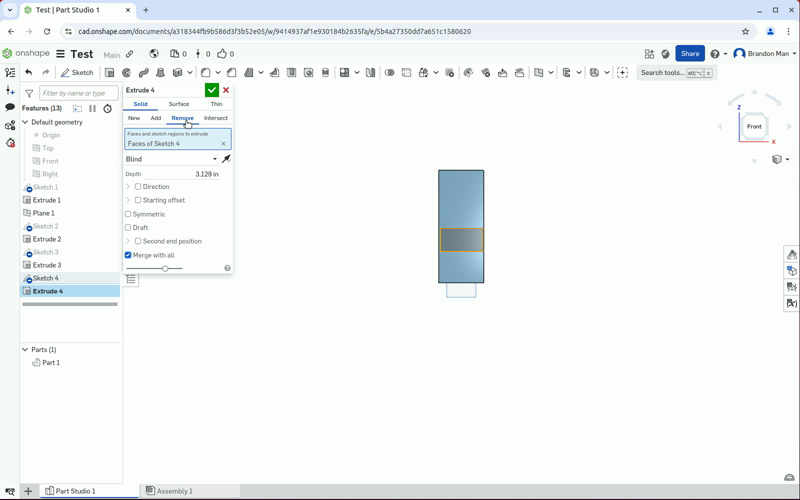
key(enter)
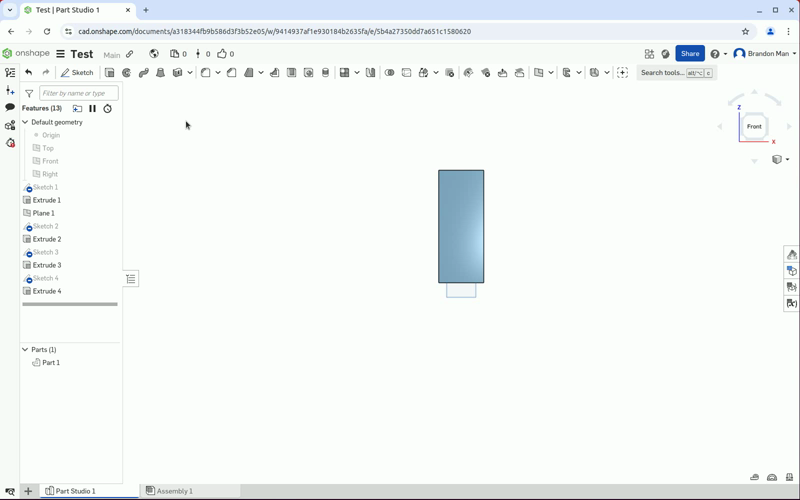
key(shift+h)
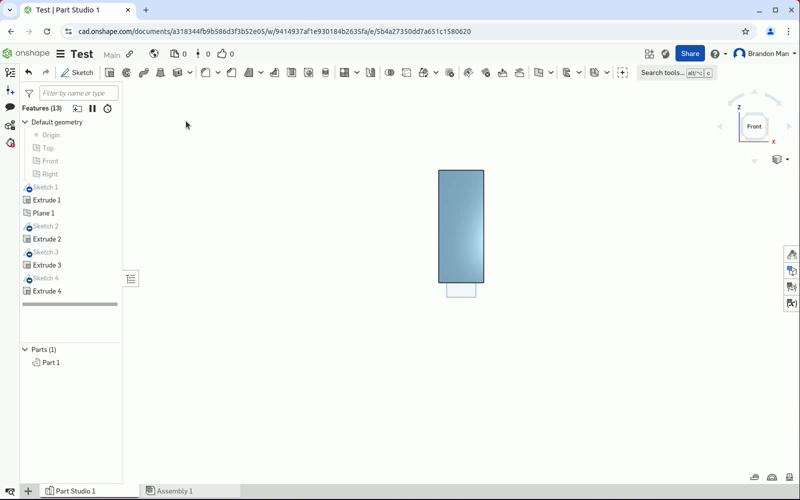
key(shift+h)
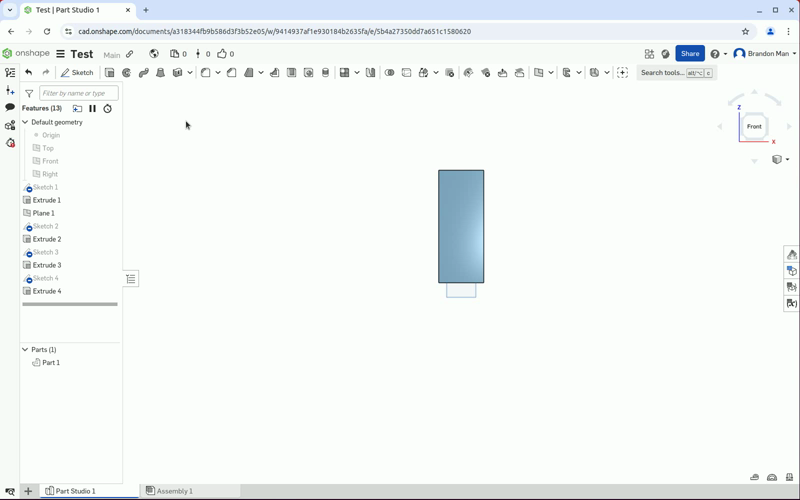
mouse_move(73, 189)
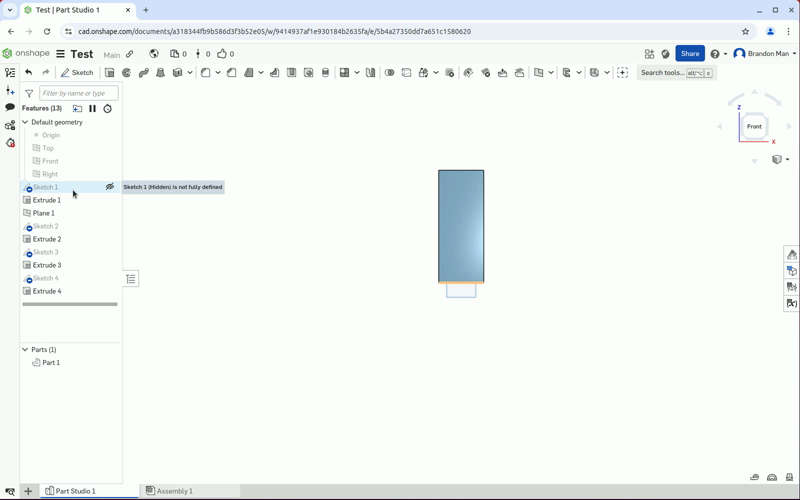
click(73, 189)
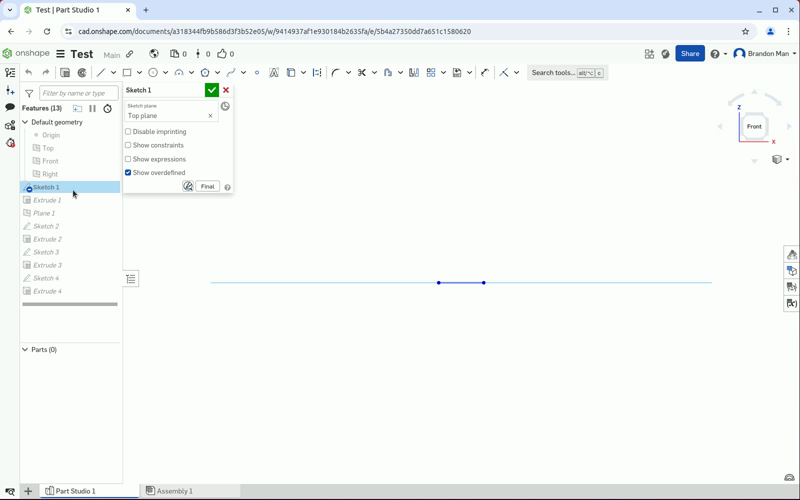
mouse_move(229, 92)
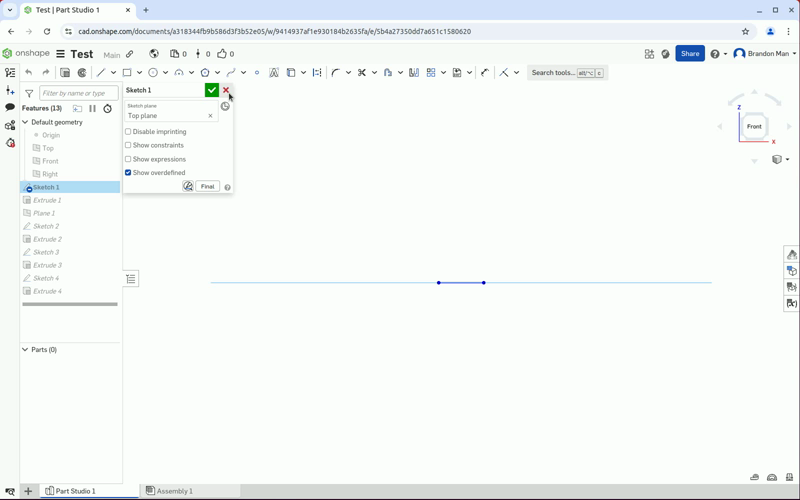
click(229, 92)
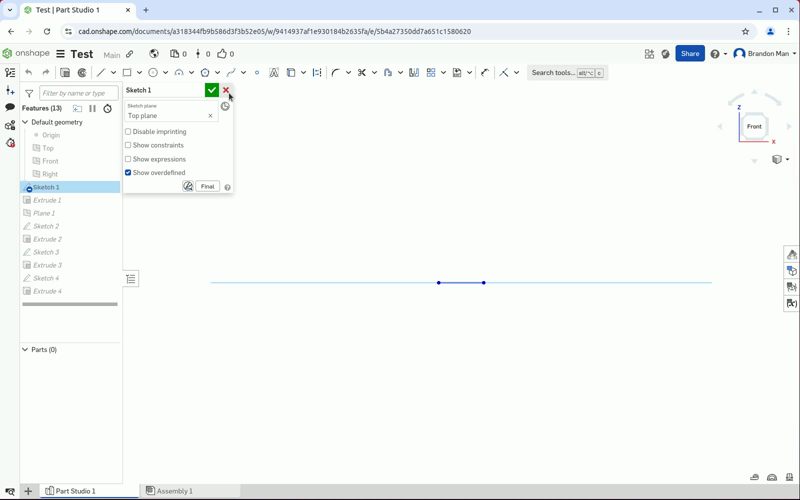
key(shift+s)
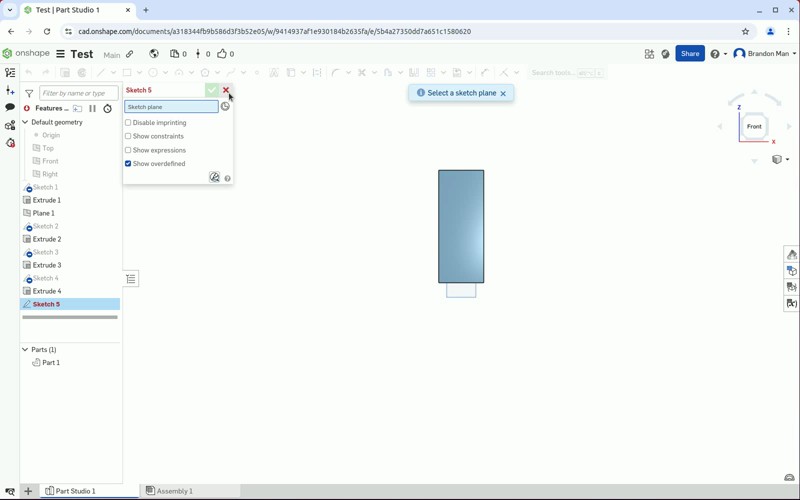
mouse_move(73, 215)
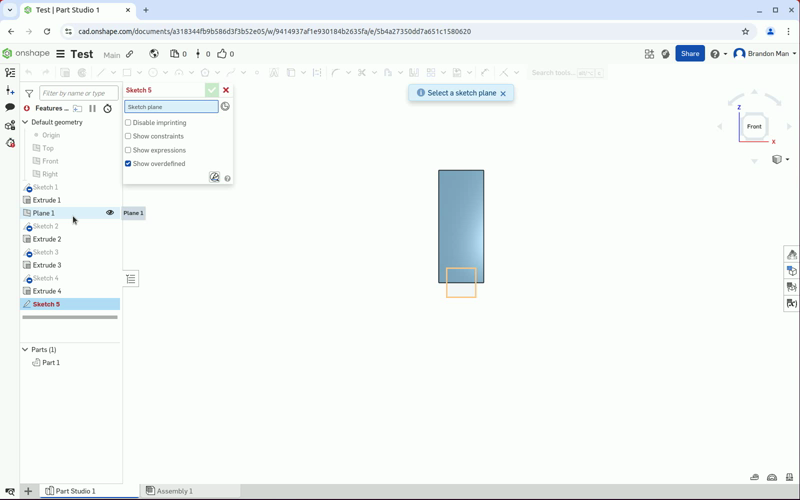
click(73, 215)
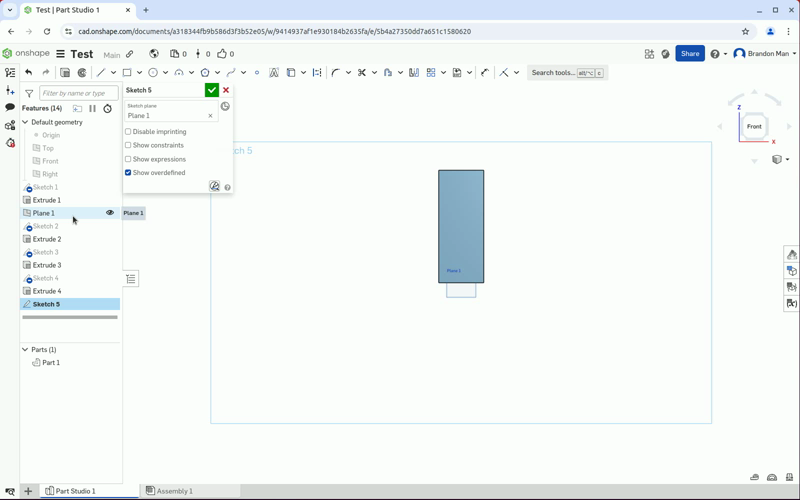
mouse_move(73, 352)
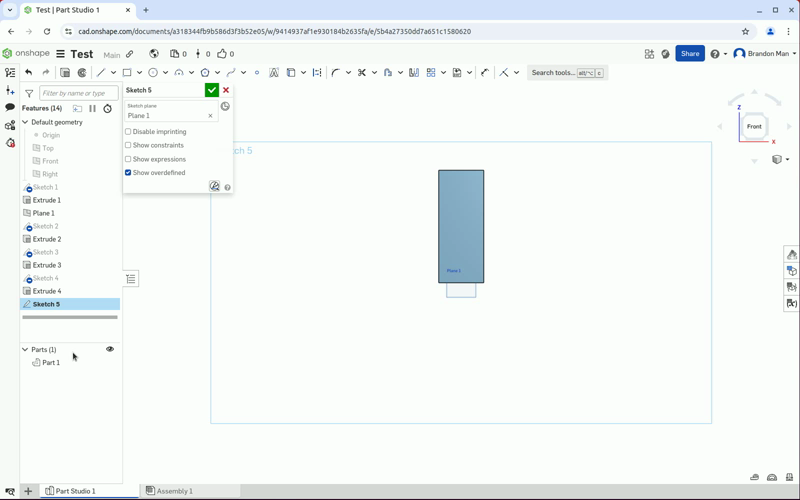
key(y)
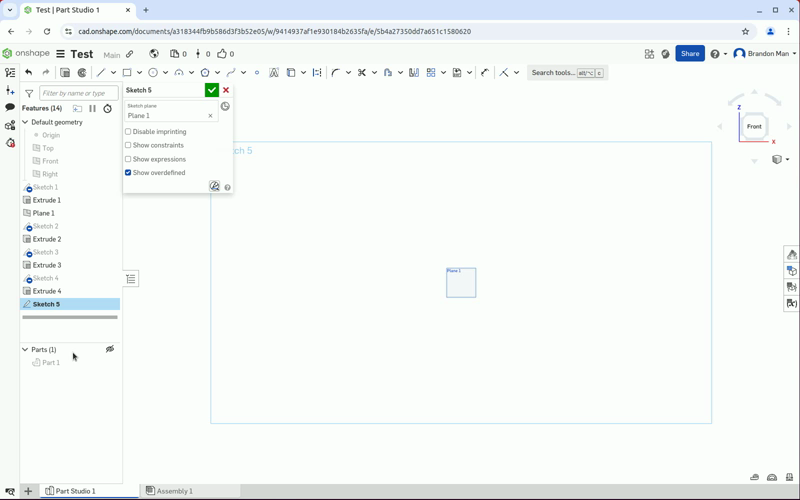
key(l)
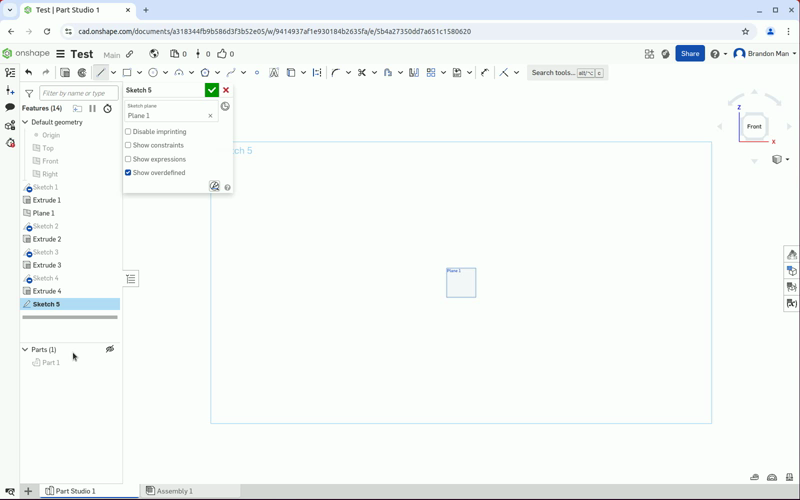
key_down(shift)
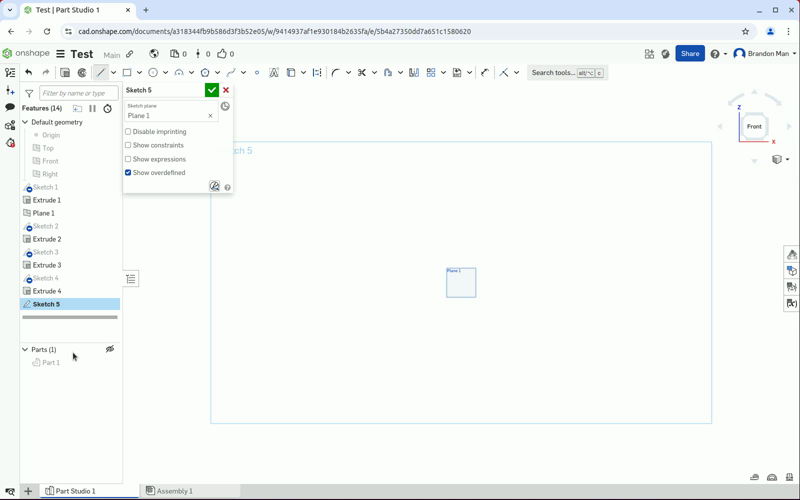
mouse_move(440, 279)
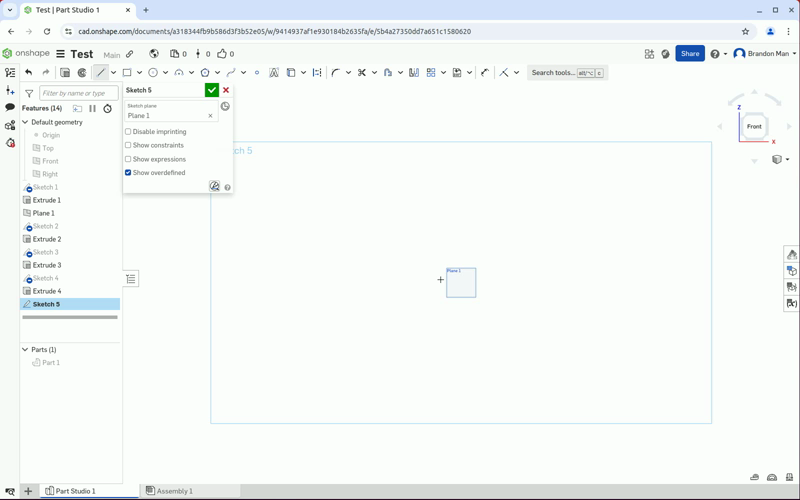
click(440, 279)
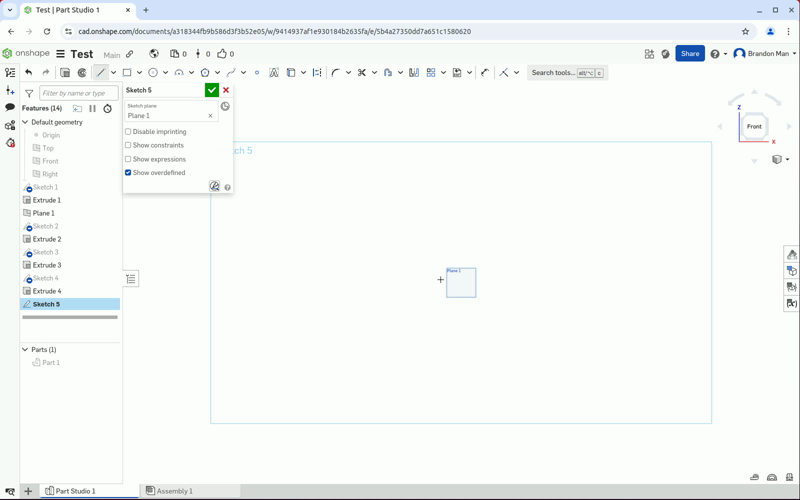
key_up(shift)
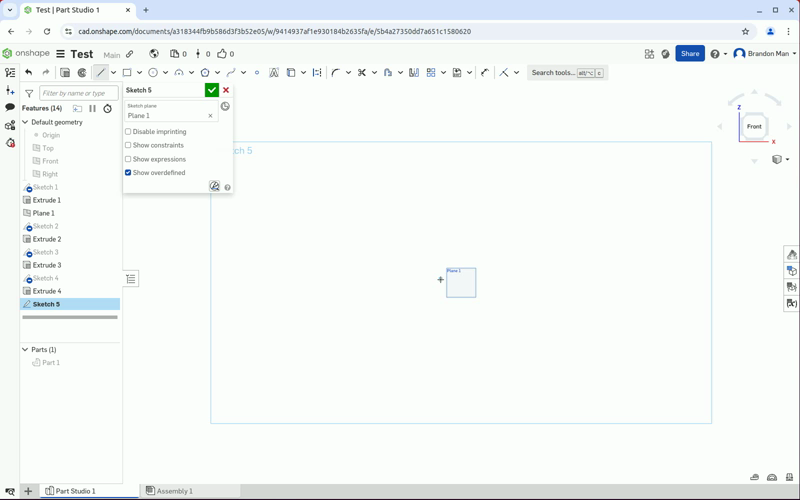
key_down(shift)
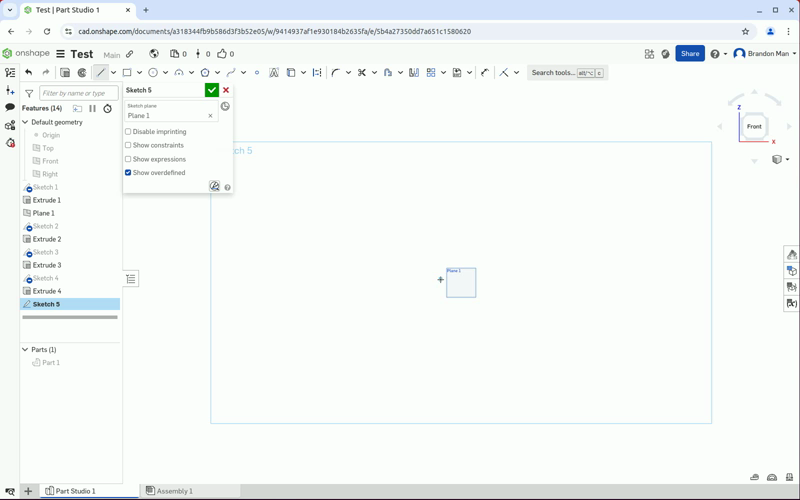
mouse_move(470, 279)
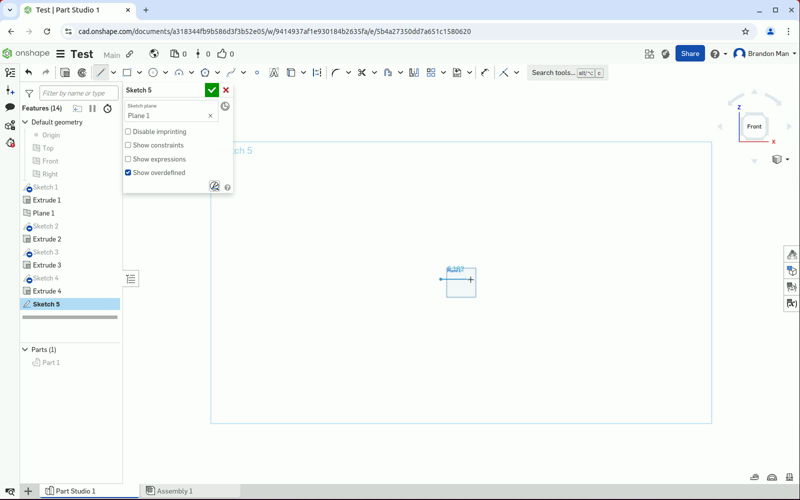
mouse_move(482, 279)
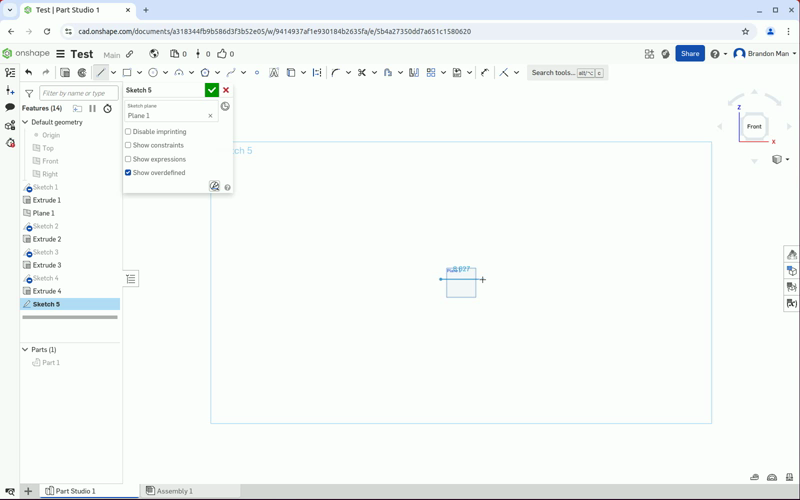
click(482, 279)
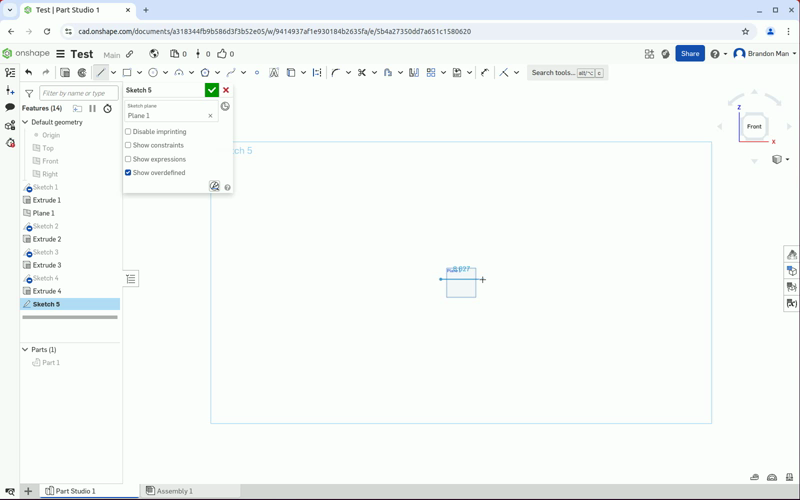
key_up(shift)
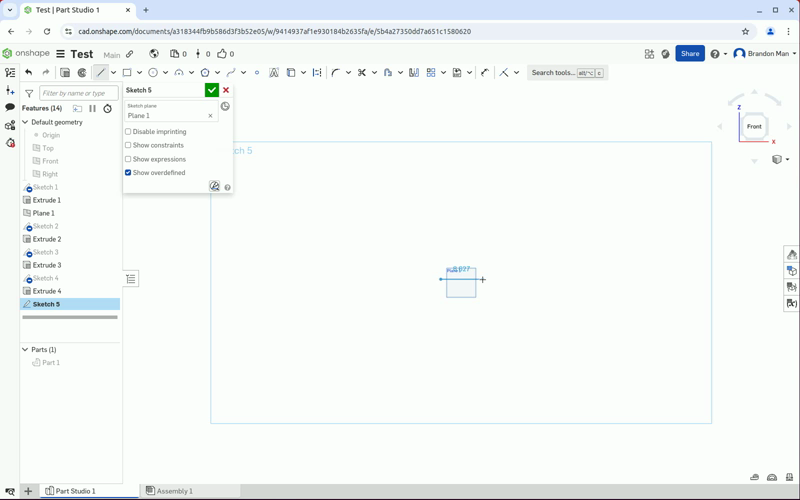
key_down(shift)
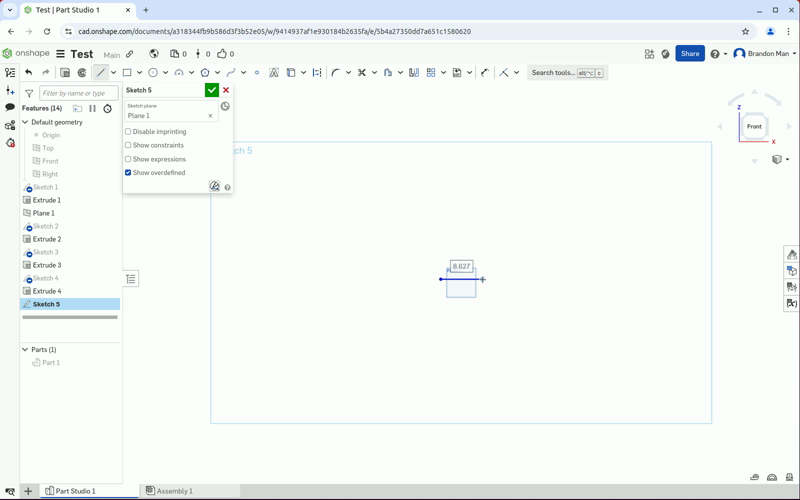
mouse_move(512, 279)
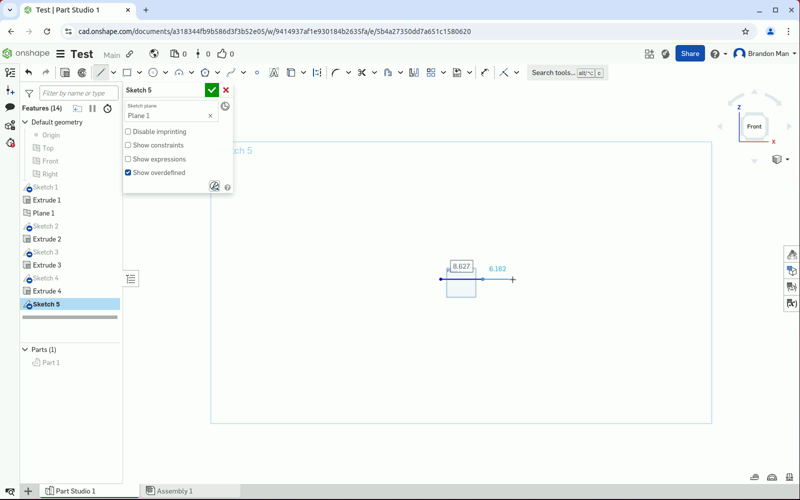
mouse_move(482, 256)
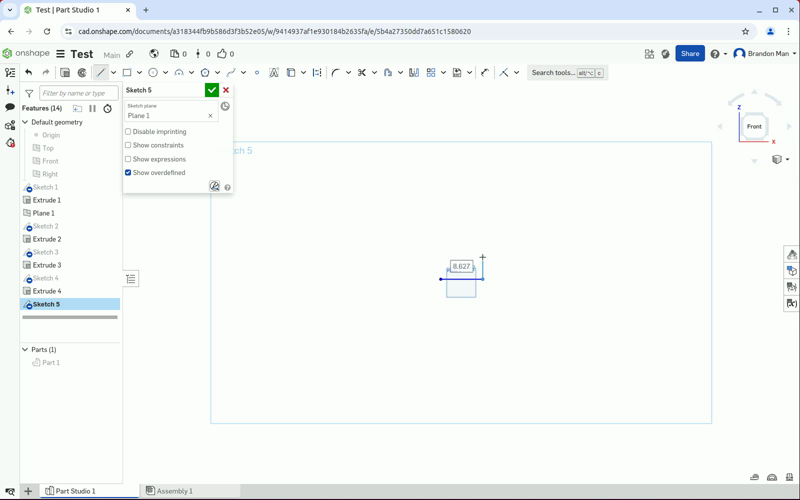
click(482, 256)
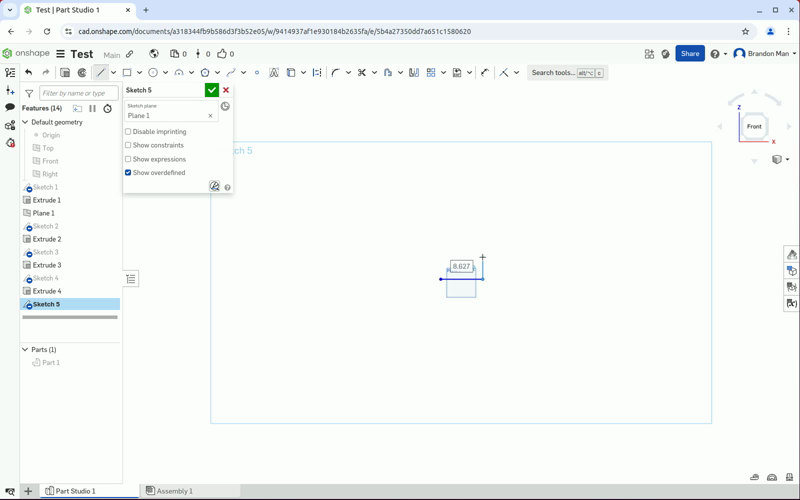
key_up(shift)
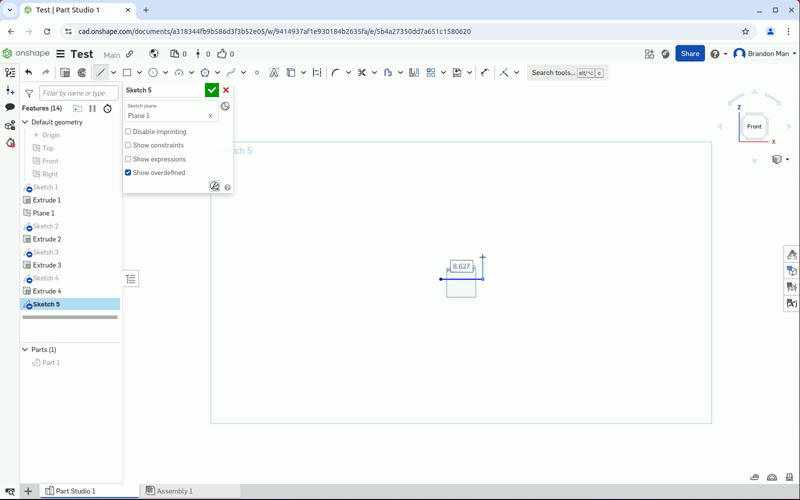
key_down(shift)
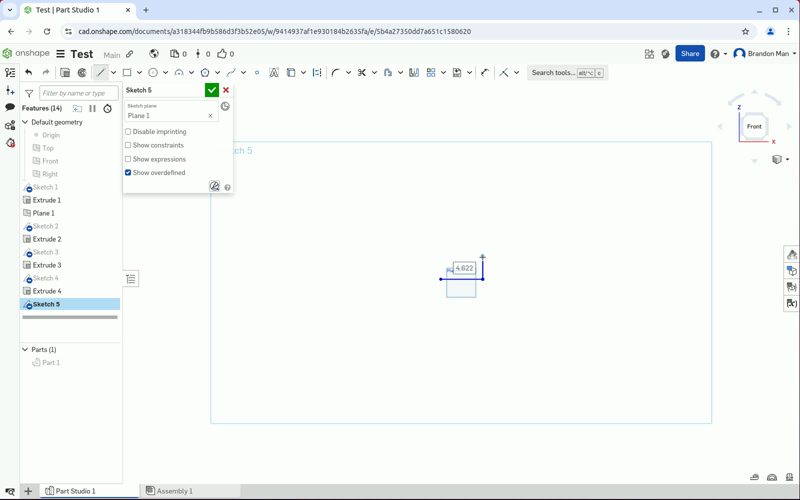
mouse_move(512, 256)
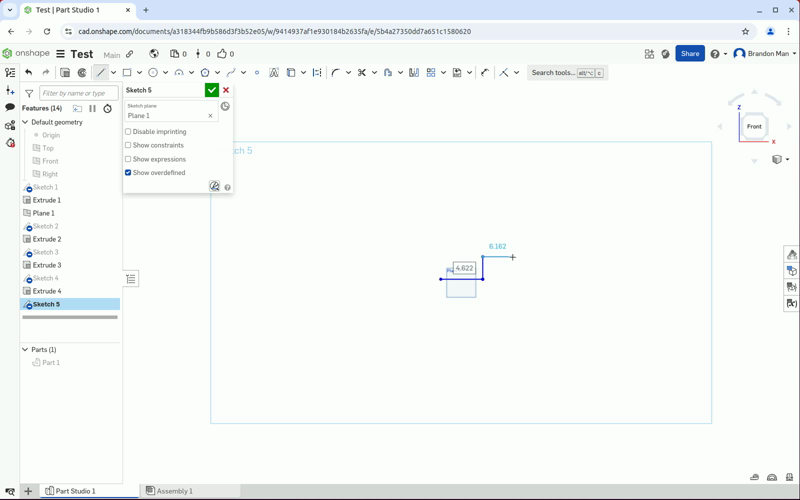
mouse_move(440, 256)
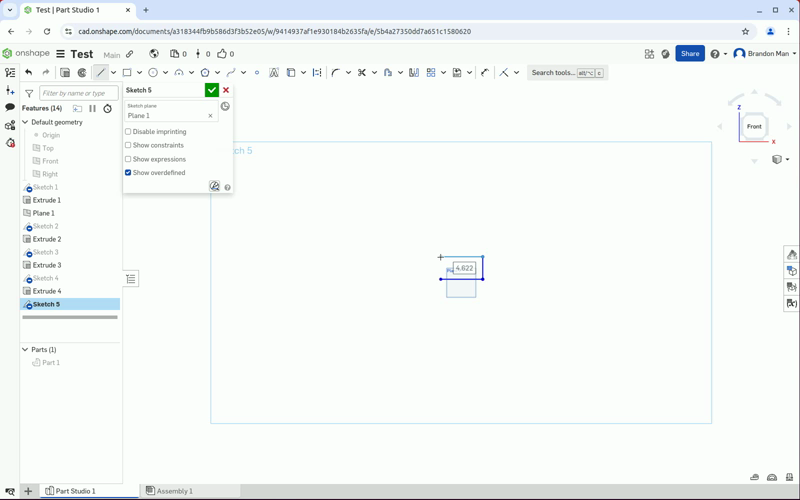
click(440, 256)
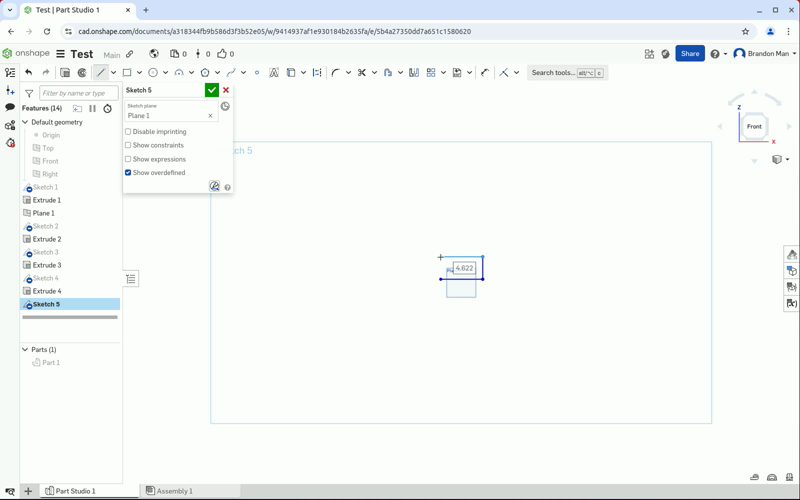
key_up(shift)
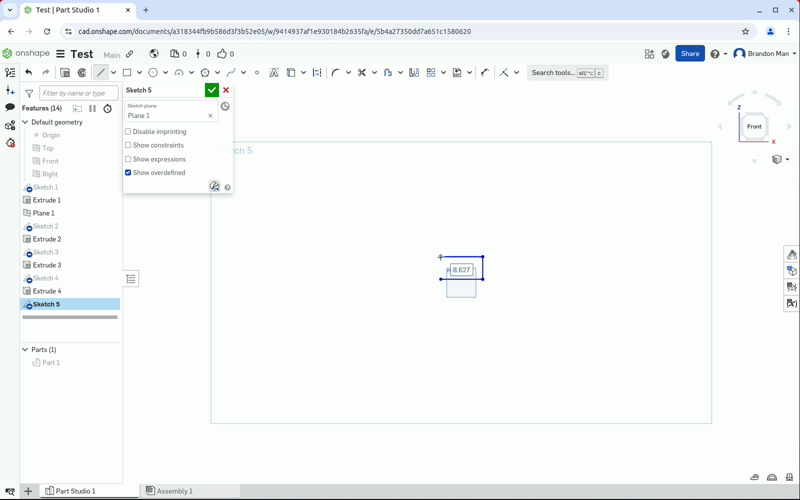
mouse_move(470, 256)
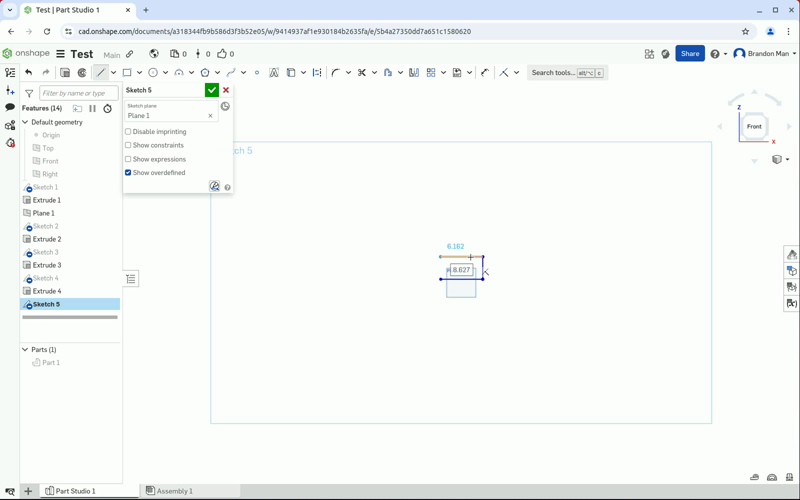
key_down(shift)
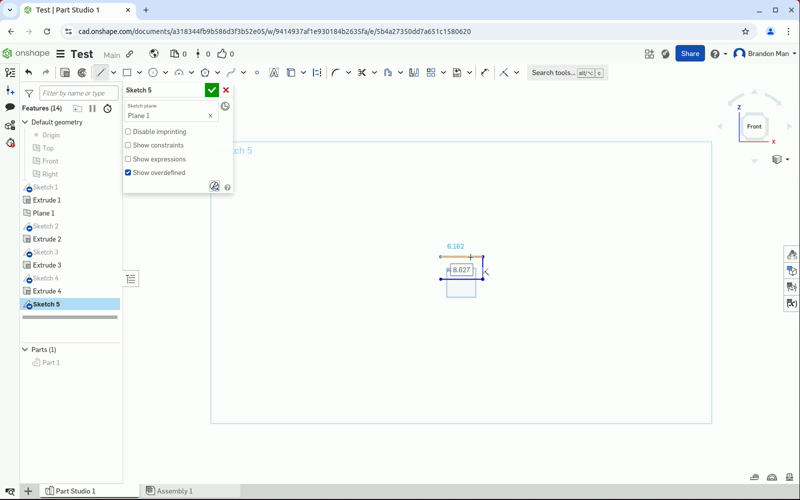
mouse_move(440, 279)
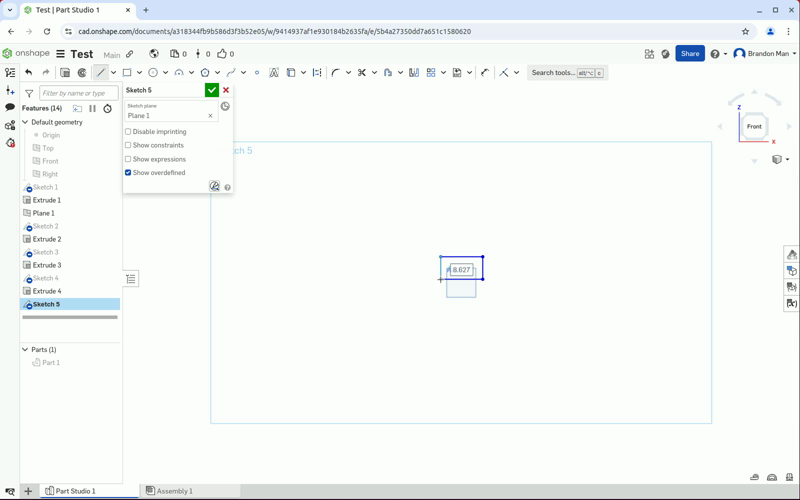
key_up(shift)
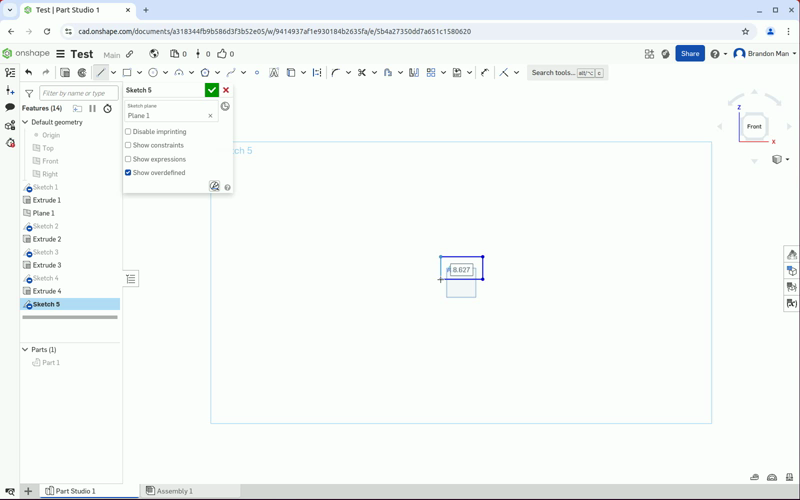
click(440, 279)
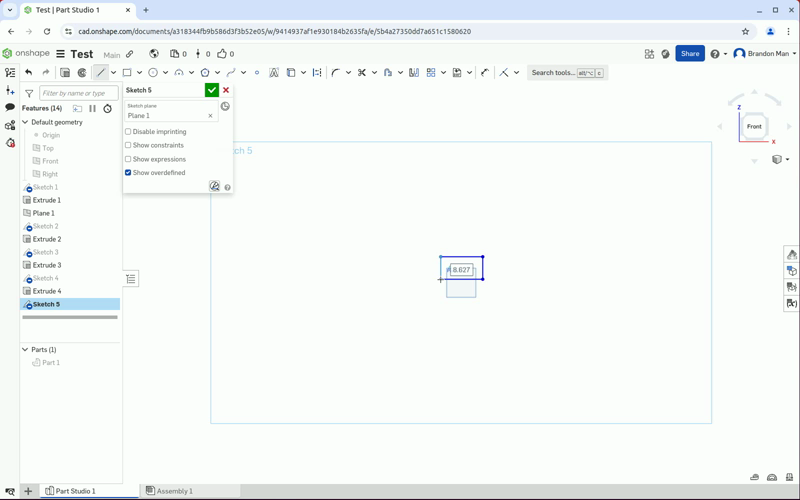
key(esc)
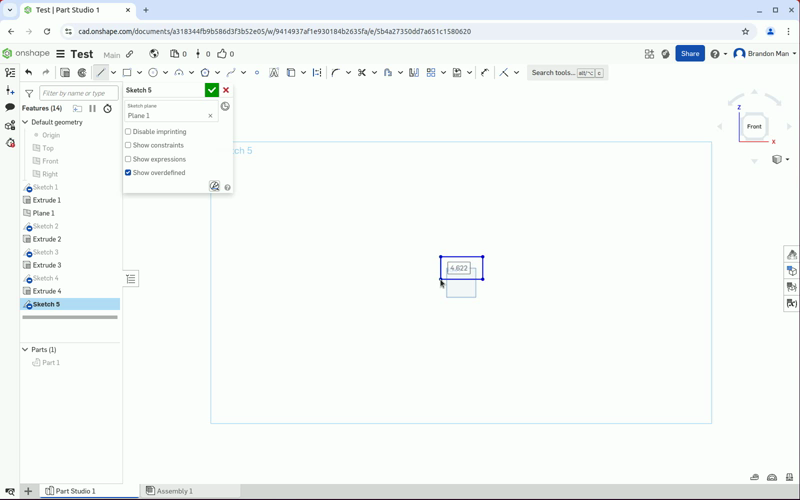
mouse_move(469, 262)
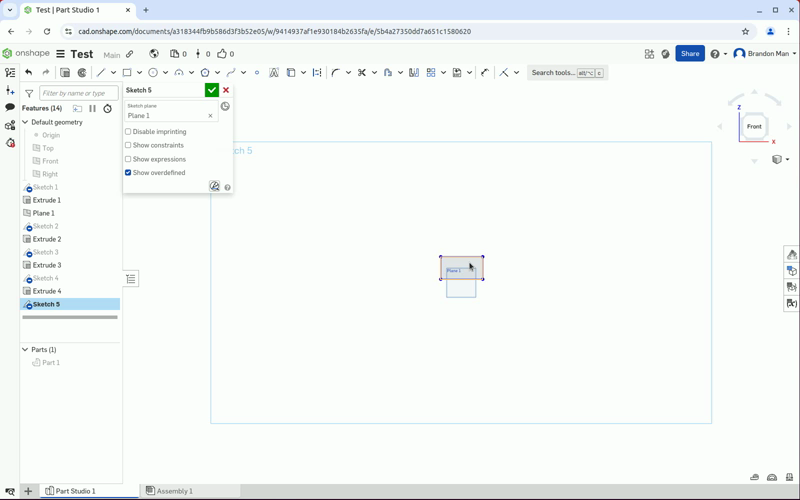
scroll(6)
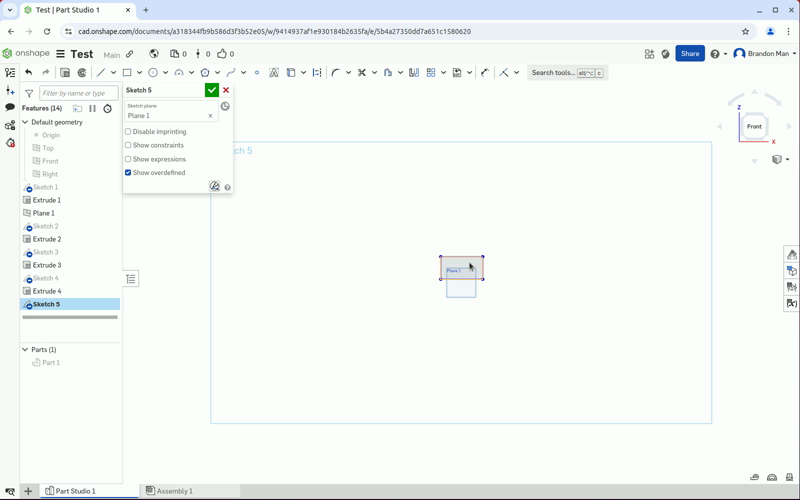
scroll(6)
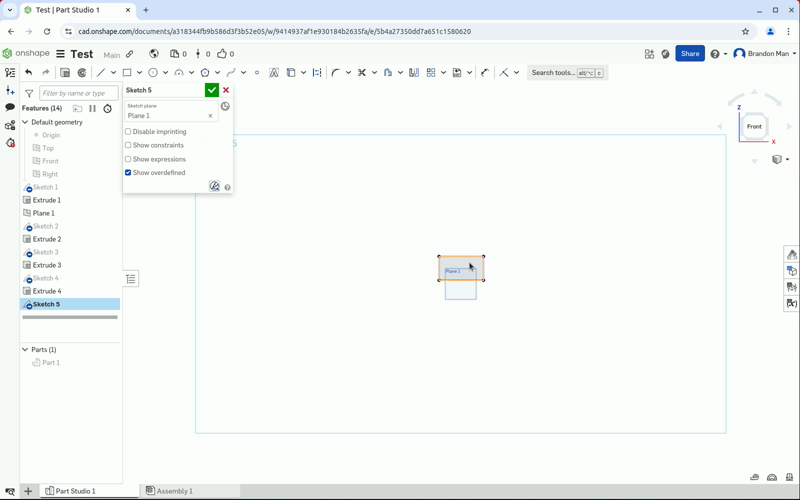
scroll(6)
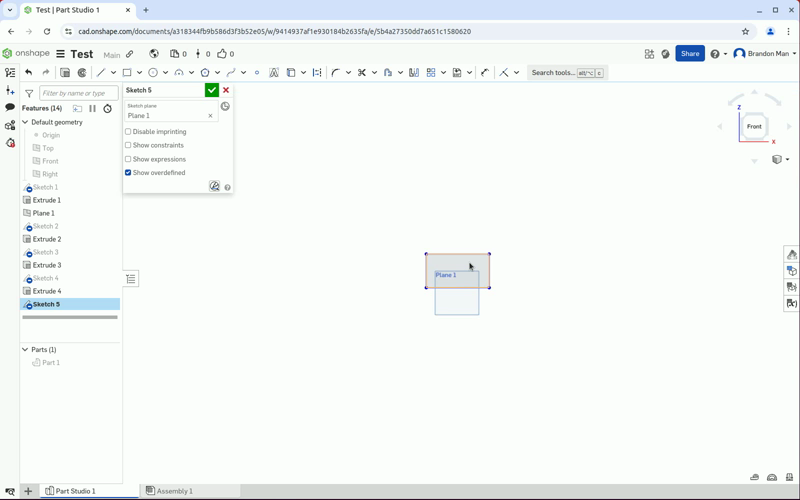
scroll(6)
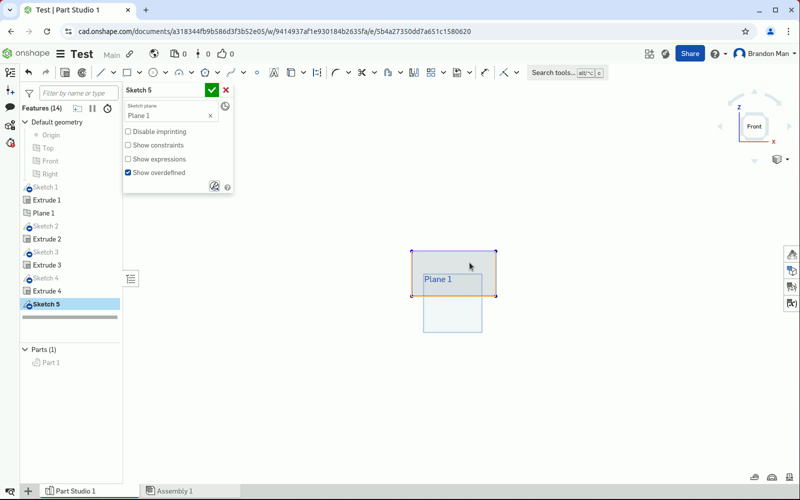
scroll(6)
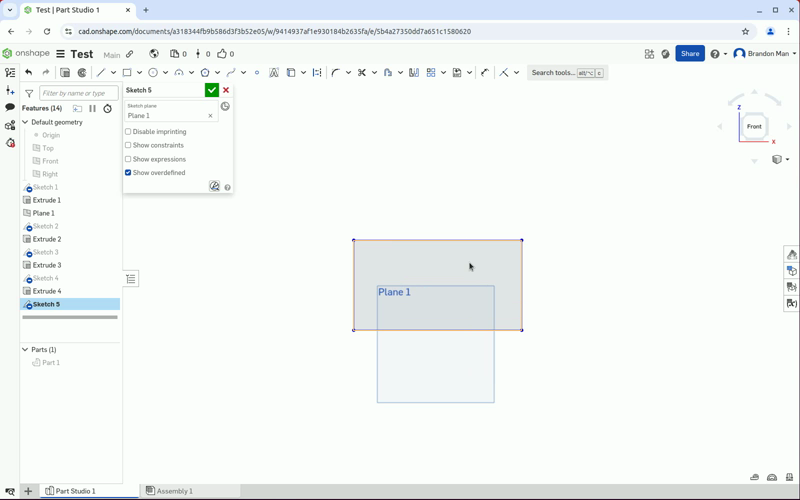
scroll(6)
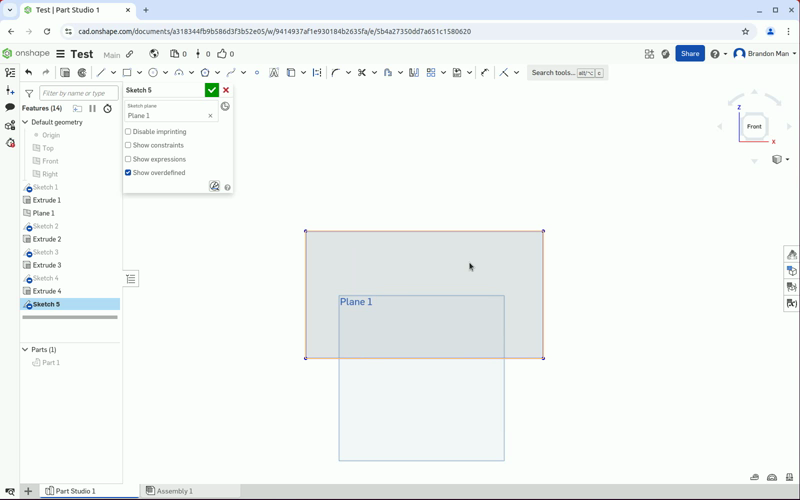
scroll(6)
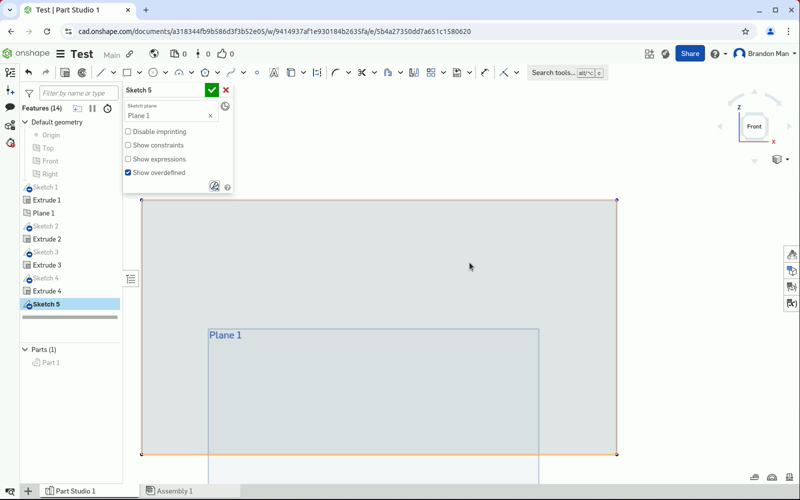
click(469, 262)
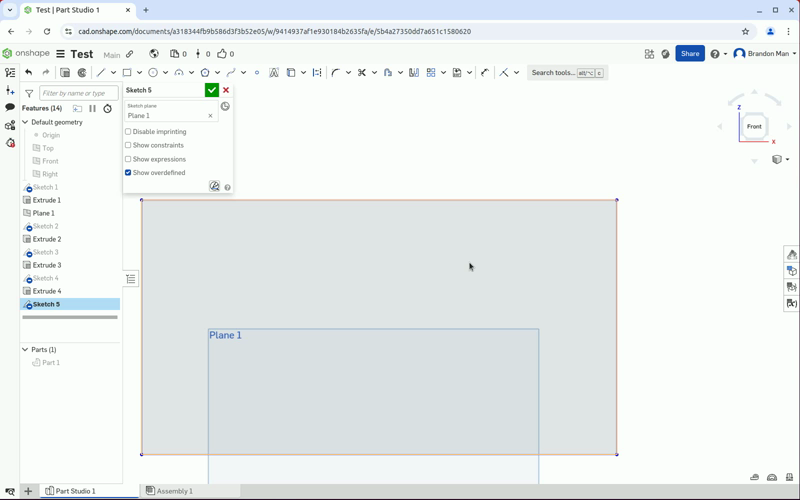
scroll(-6)
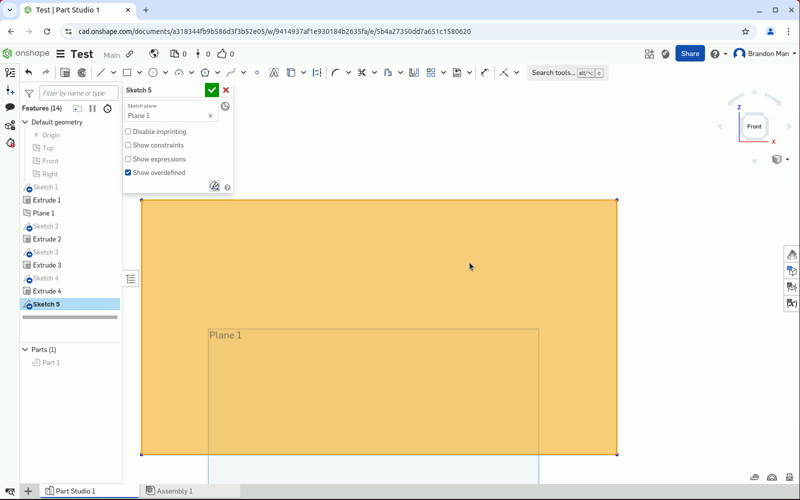
scroll(-6)
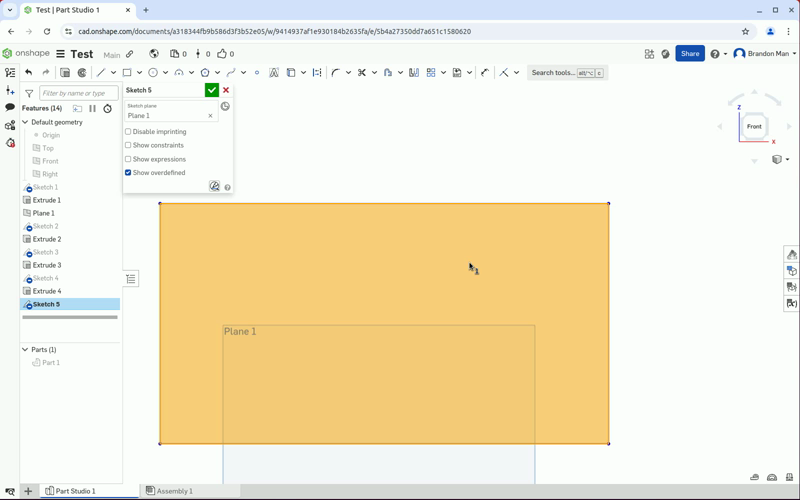
scroll(-6)
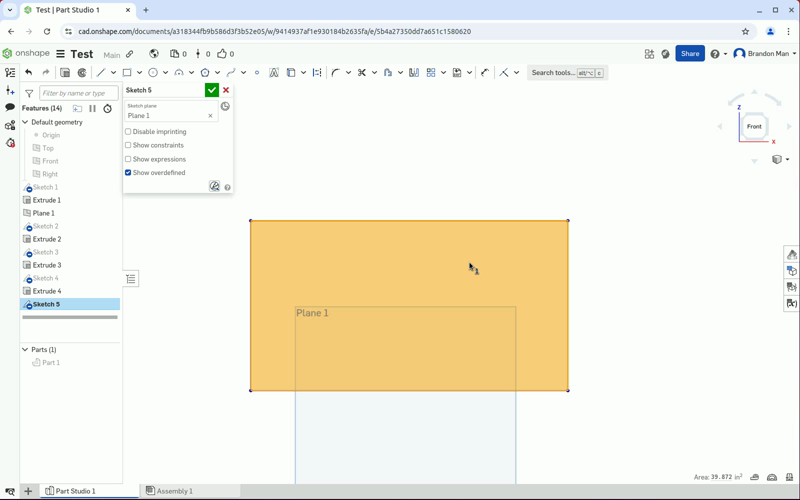
scroll(-6)
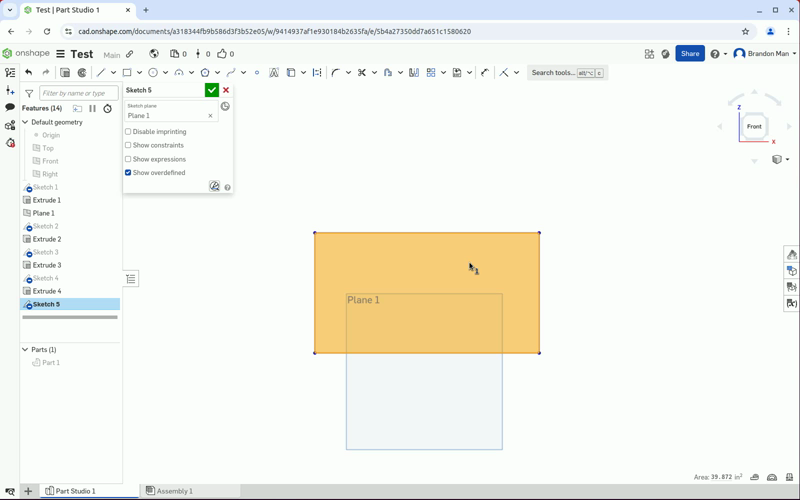
scroll(-6)
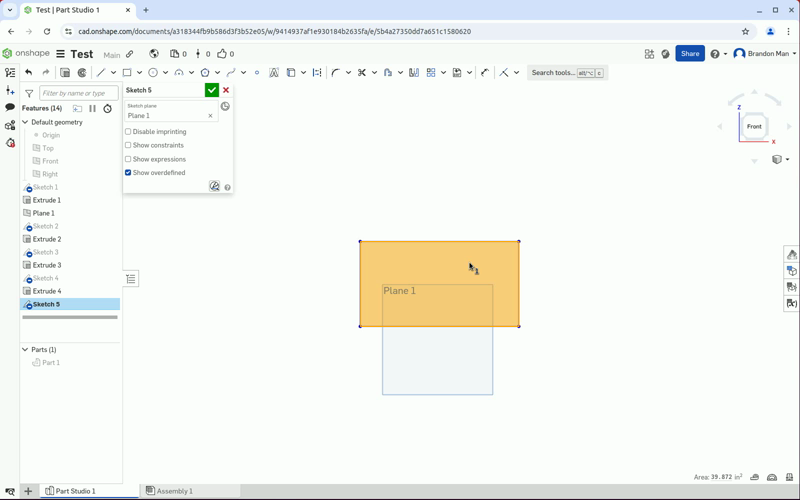
scroll(-6)
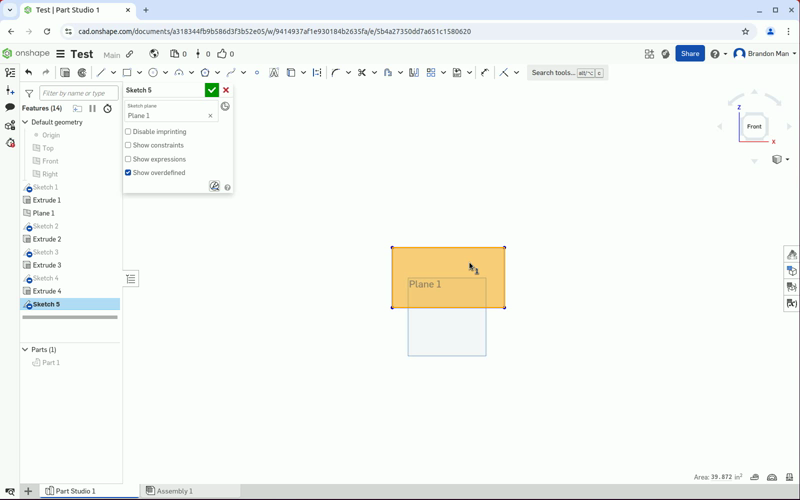
scroll(-6)
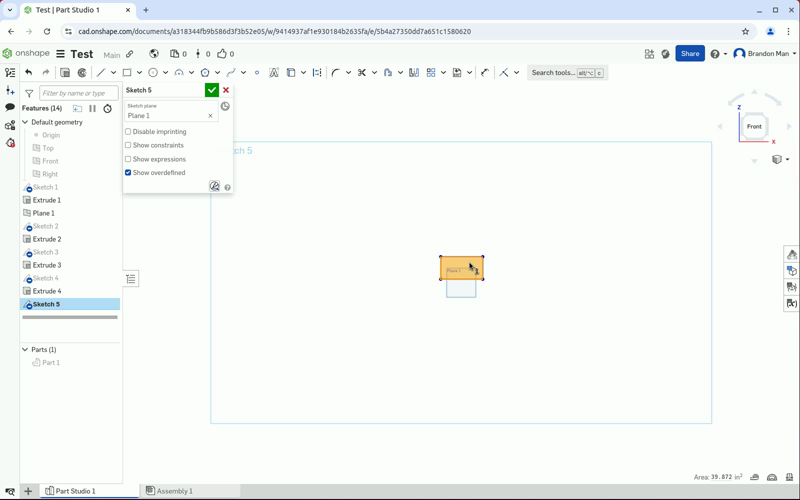
mouse_move(73, 352)
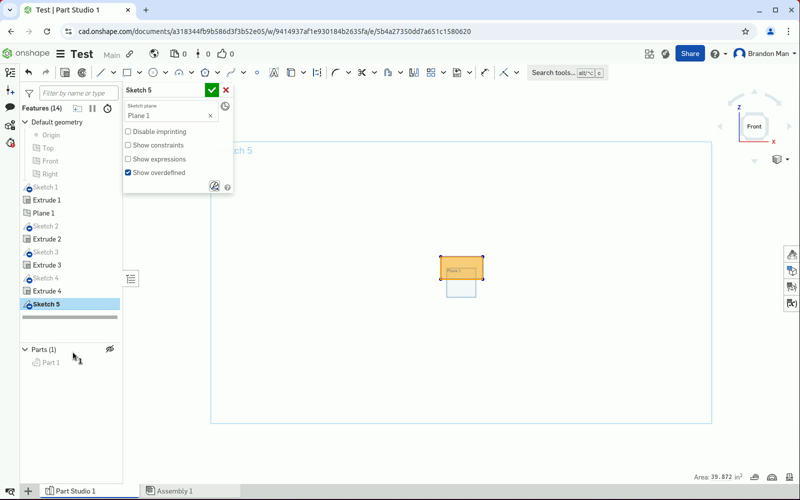
key(shift+y)
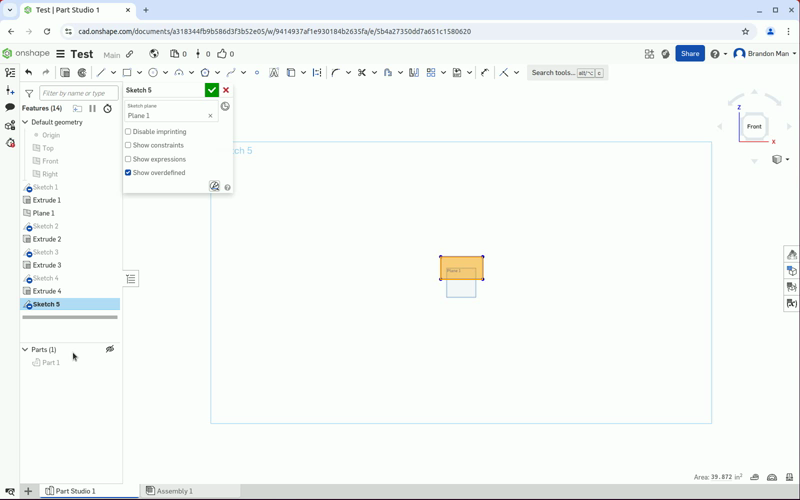
key(shift+e)
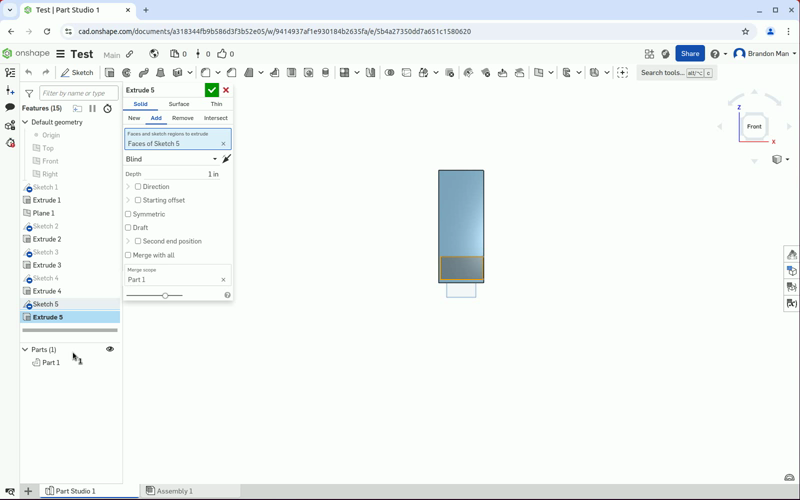
mouse_move(143, 106)
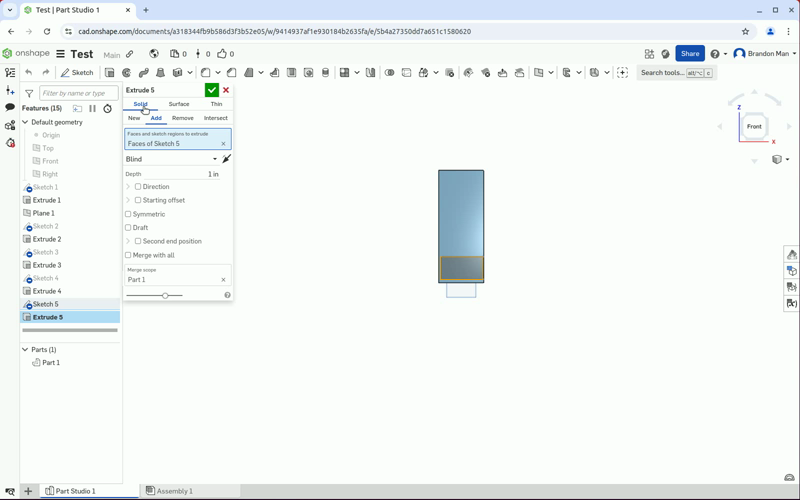
click(143, 106)
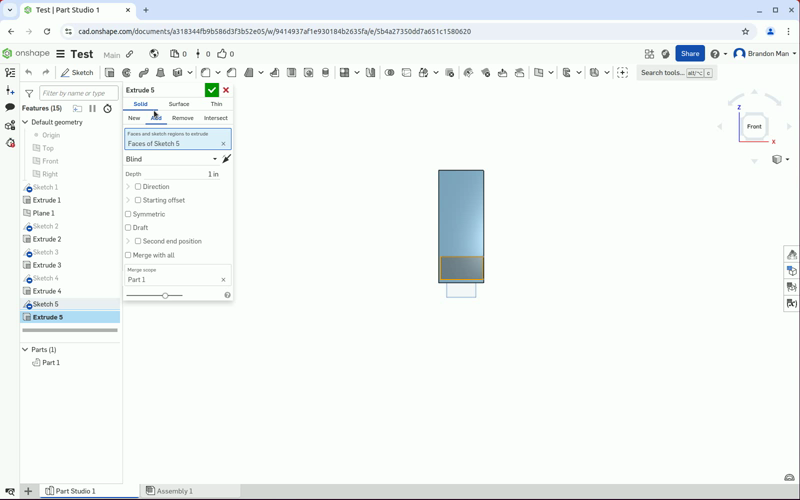
mouse_move(186, 120)
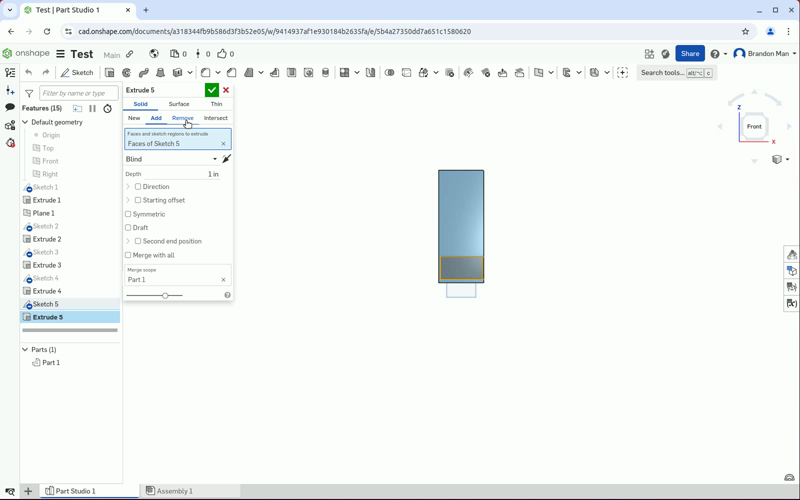
click(186, 120)
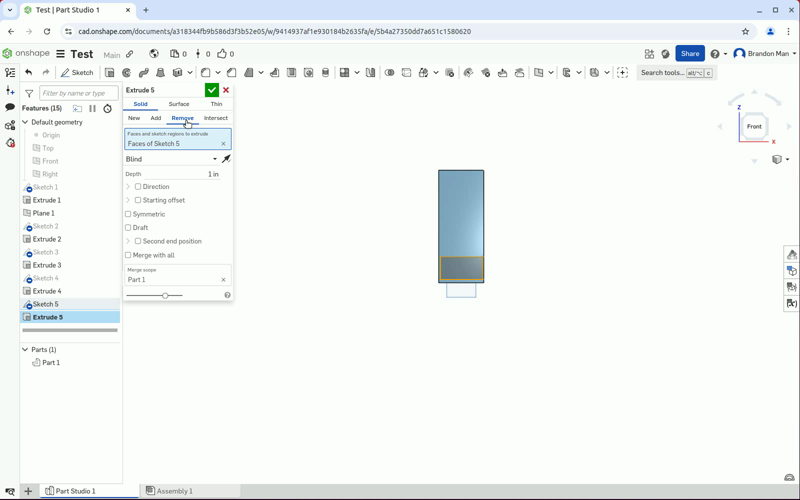
key(tab, 4)
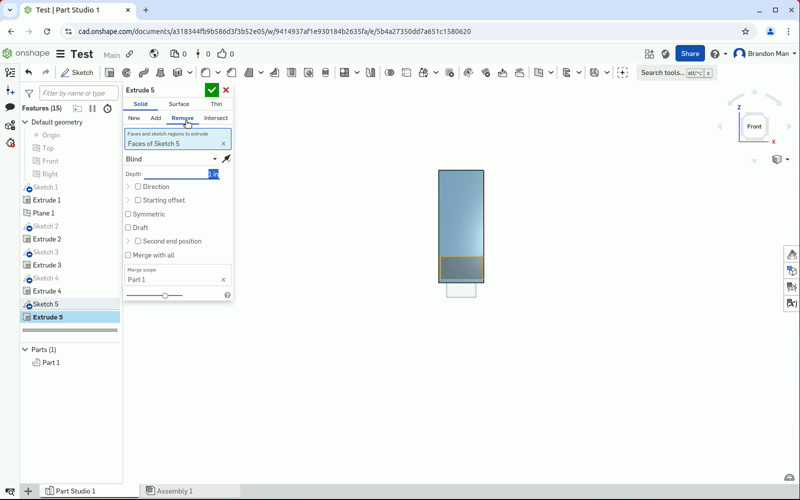
text(3.129)
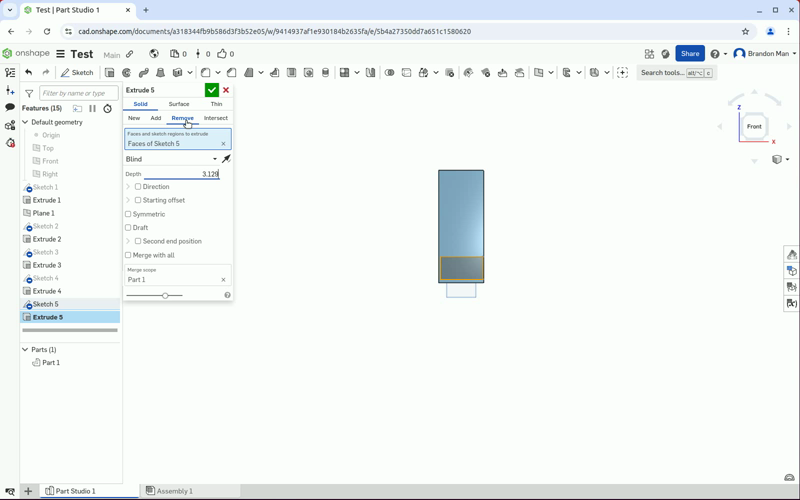
key(tab, 6)
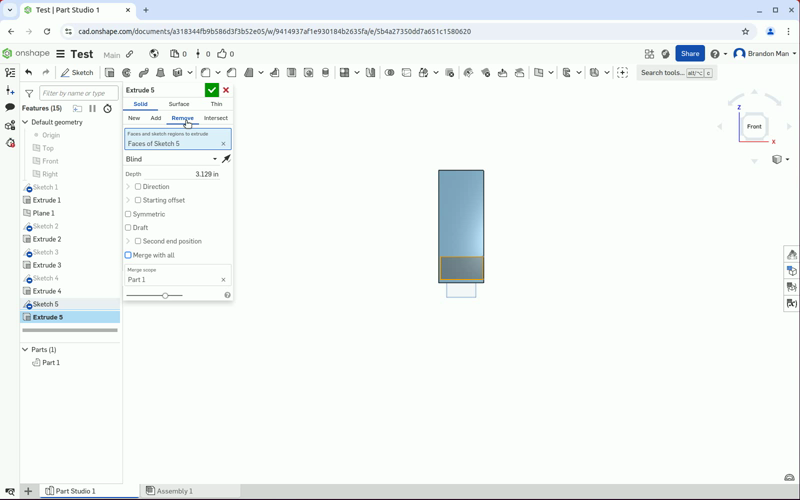
key(space)
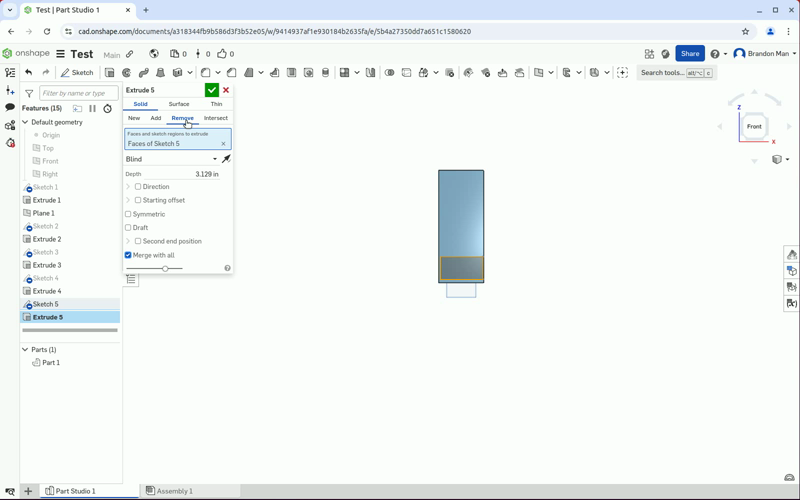
key(enter)
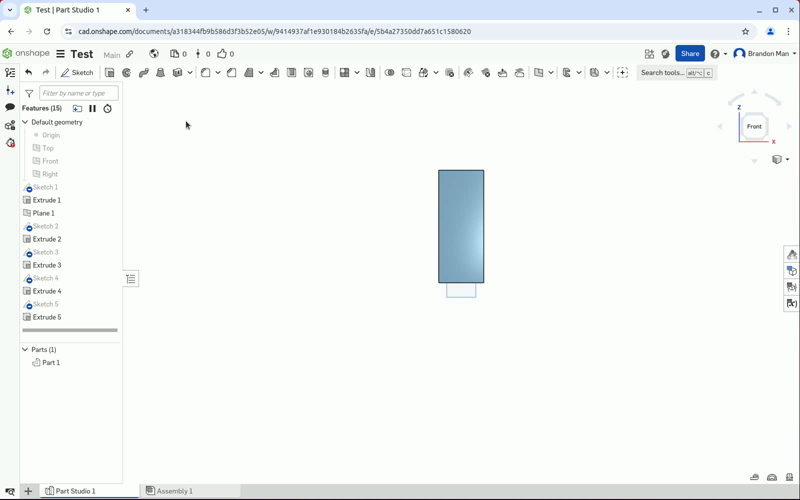
key(shift+h)
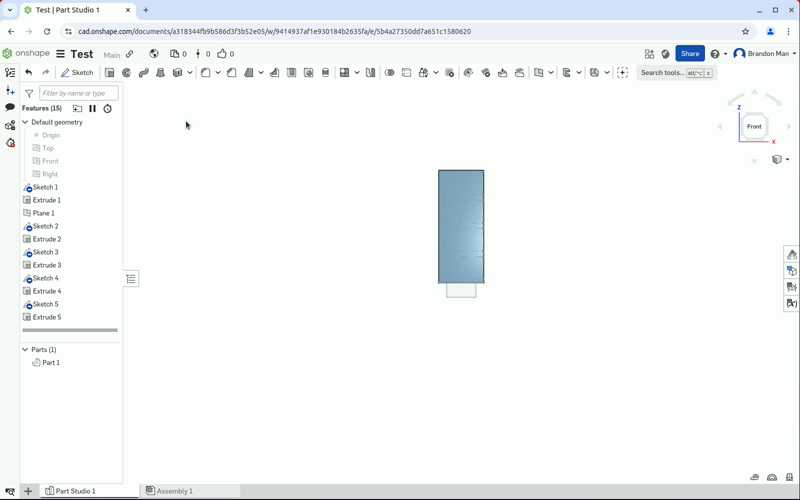
key(shift+h)
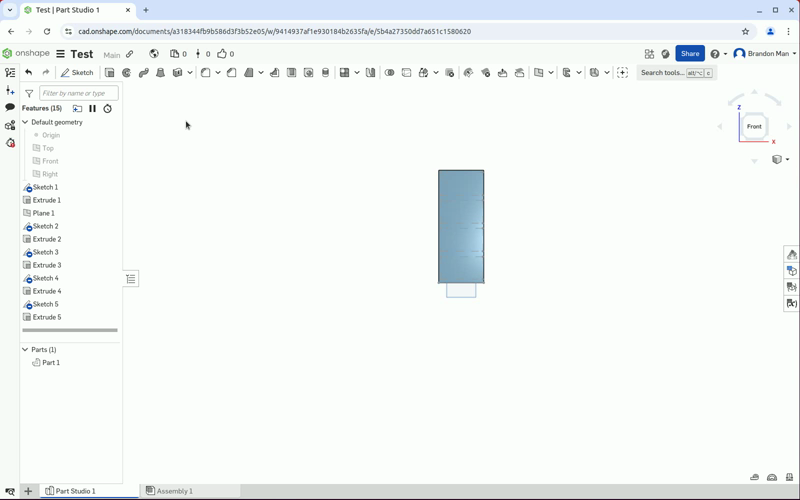
key(shift+7)
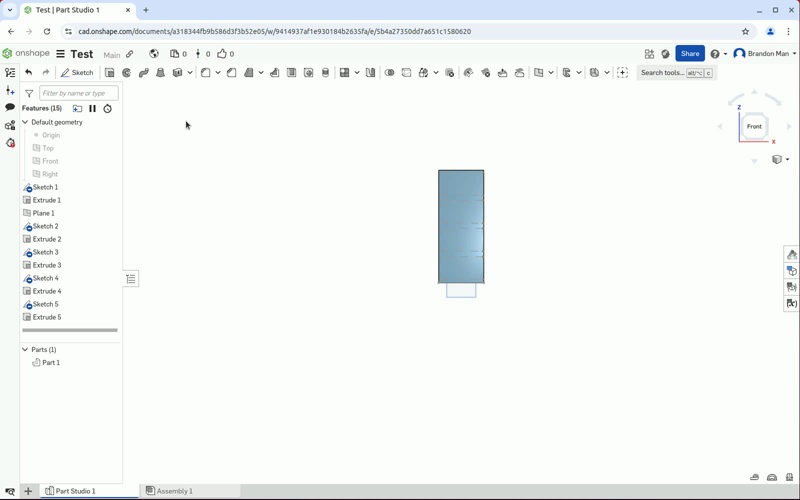
key(left, 2)
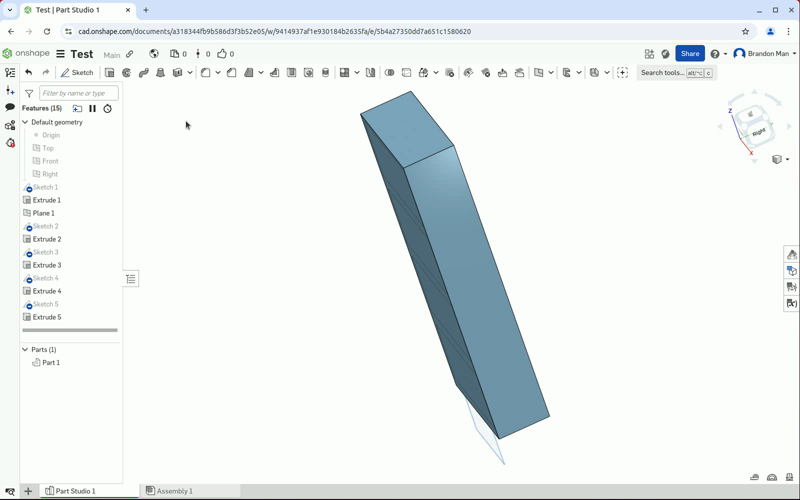
key(down, 2)
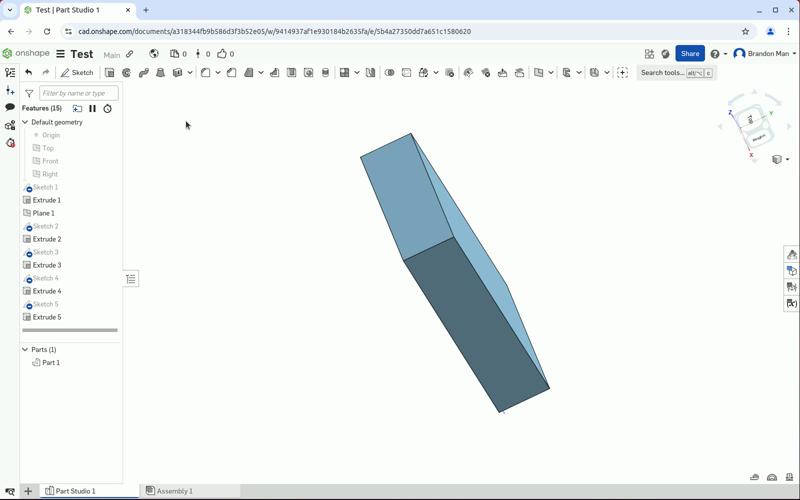
key(up, 2)
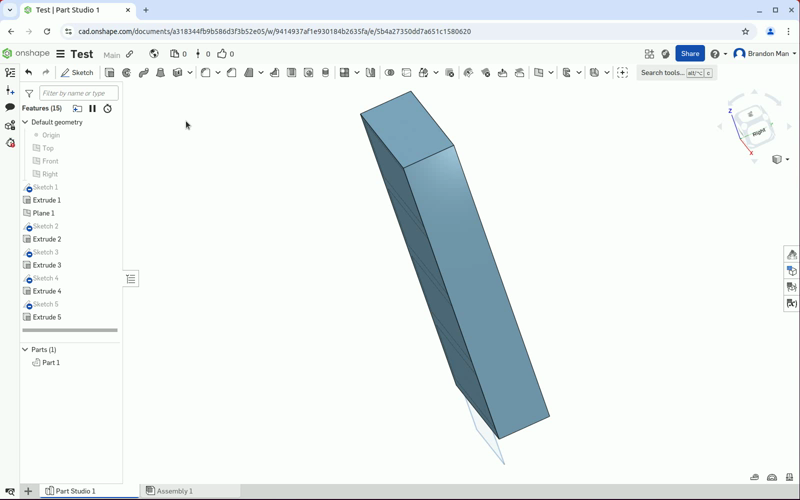
key(right, 2)
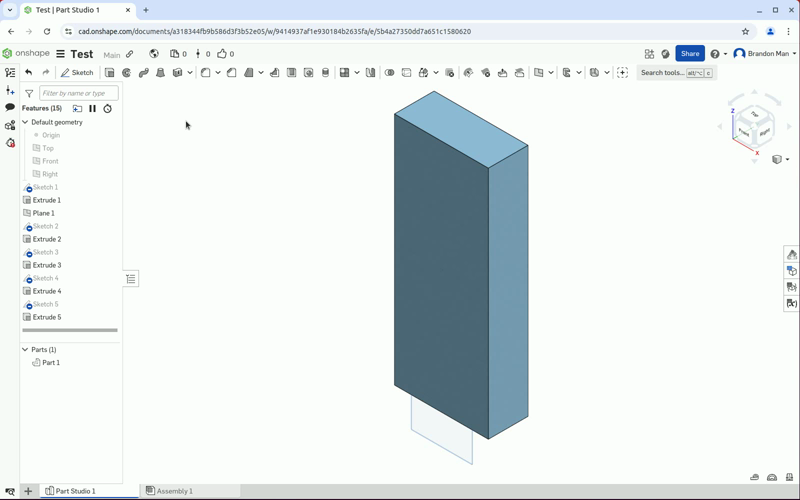
mouse_move(73, 189)
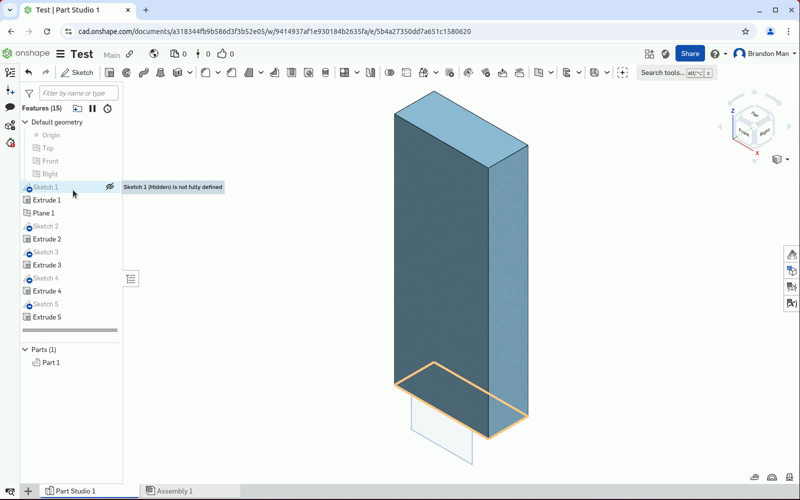
click(73, 189)